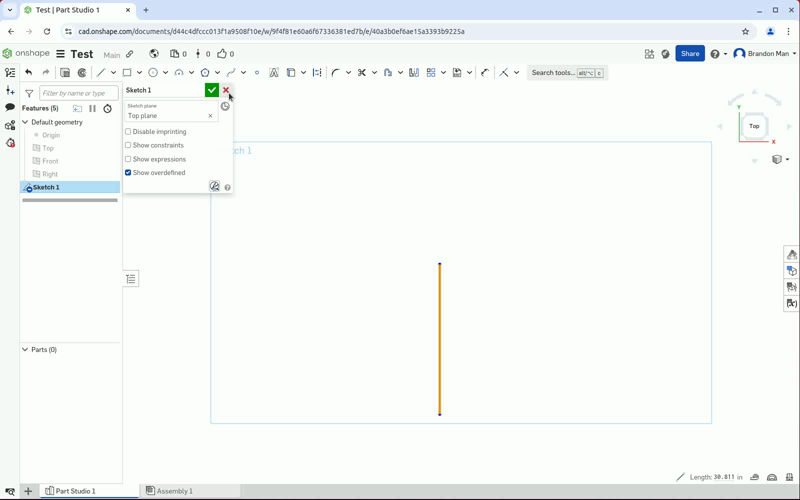
key(shift+h)
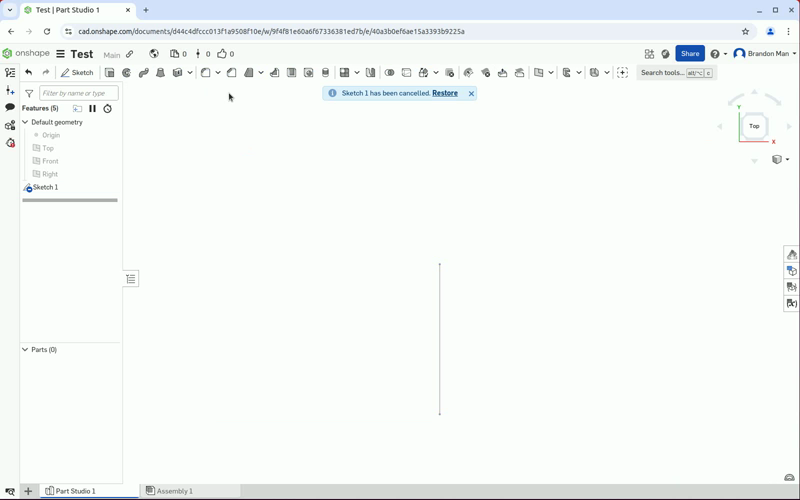
key(shift+s)
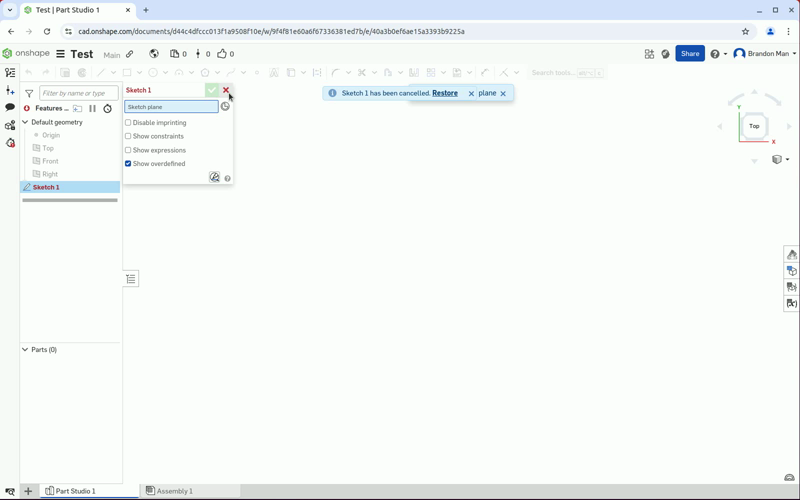
mouse_move(73, 150)
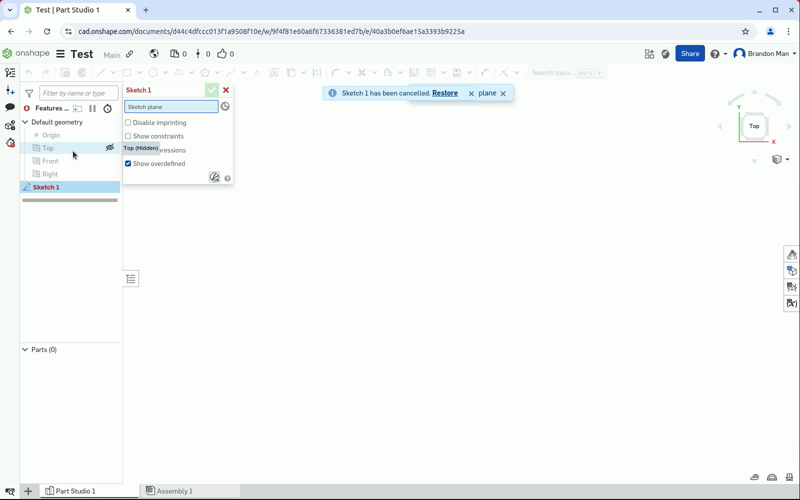
click(73, 150)
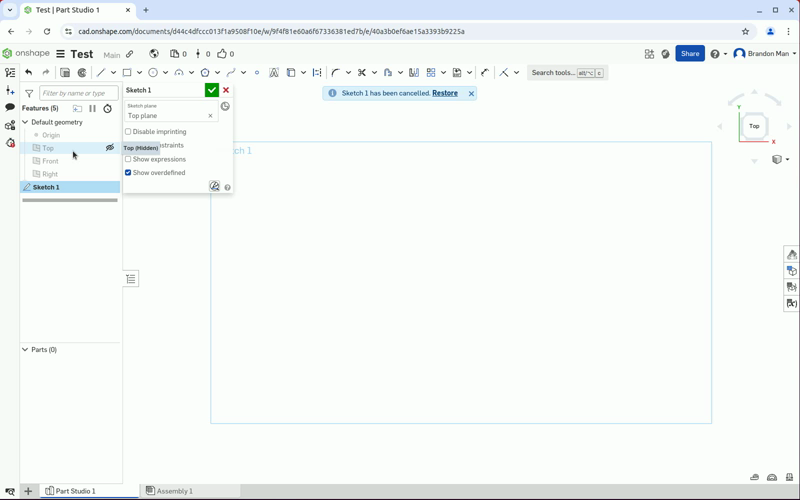
mouse_move(73, 352)
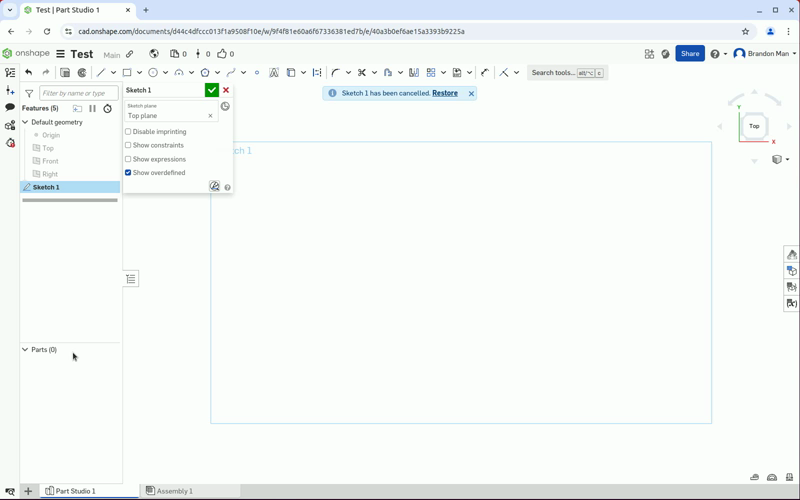
key(y)
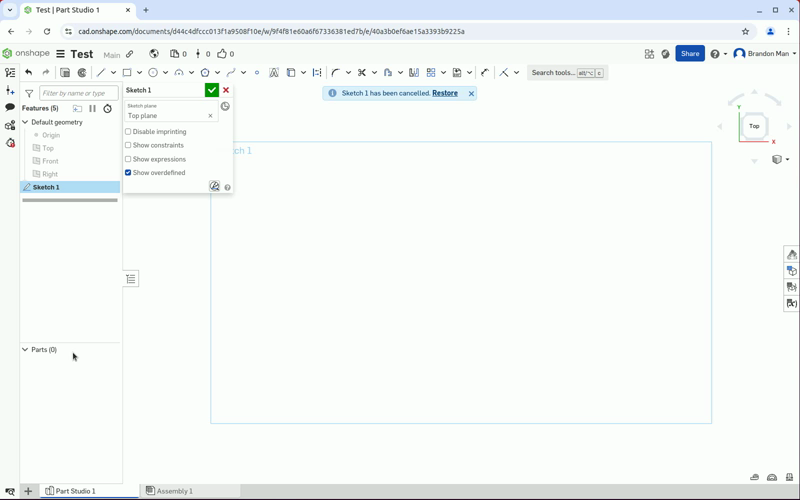
key(l)
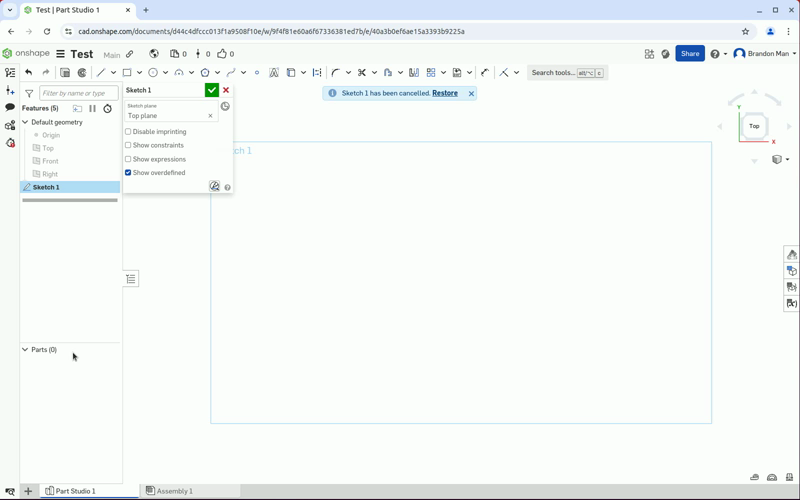
key_down(shift)
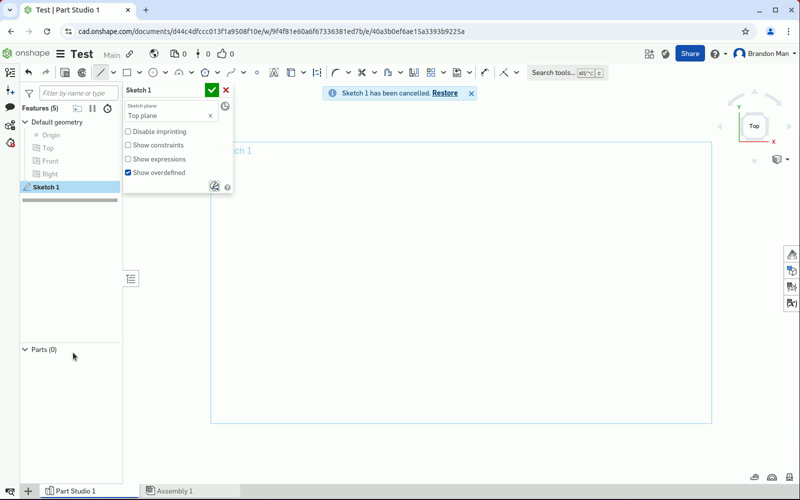
mouse_move(500, 267)
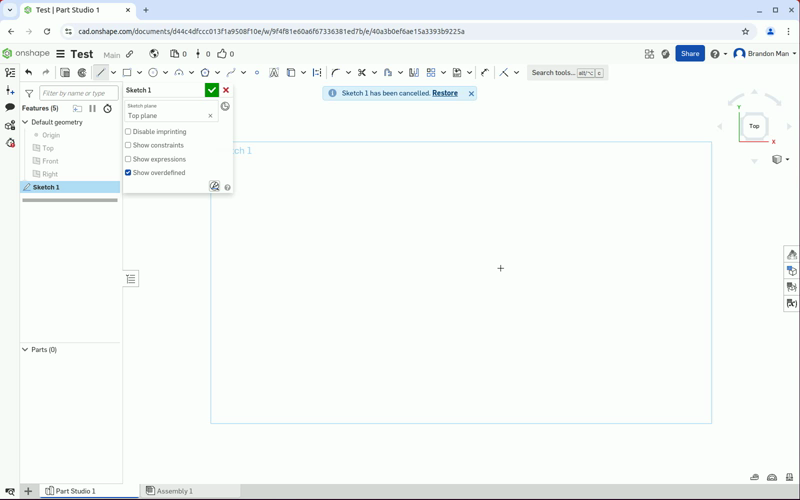
click(500, 267)
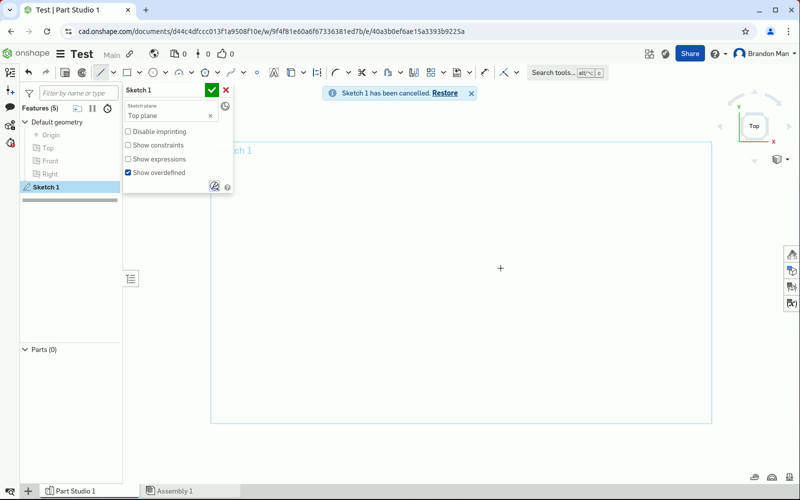
key_up(shift)
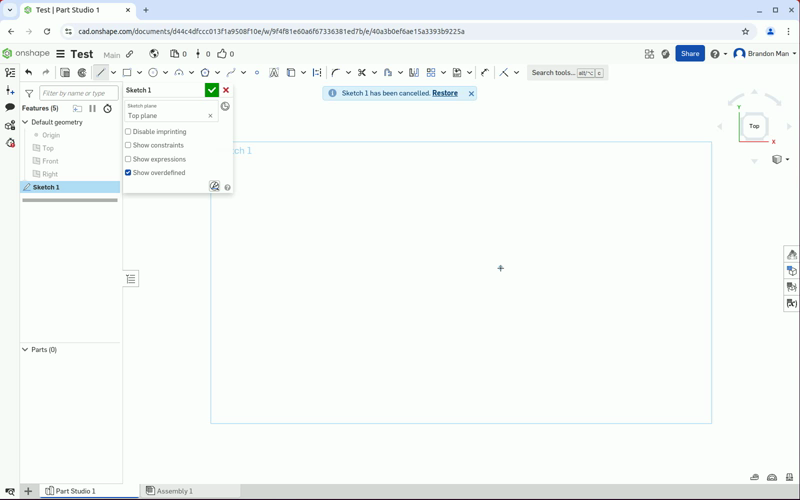
key_down(shift)
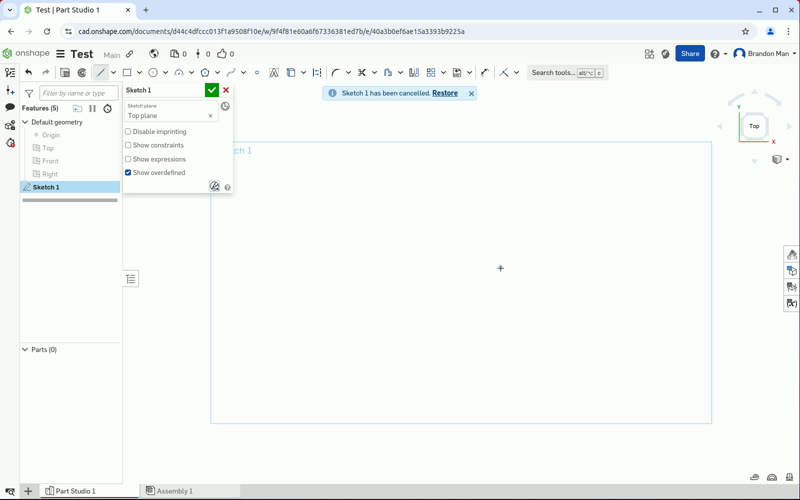
mouse_move(530, 267)
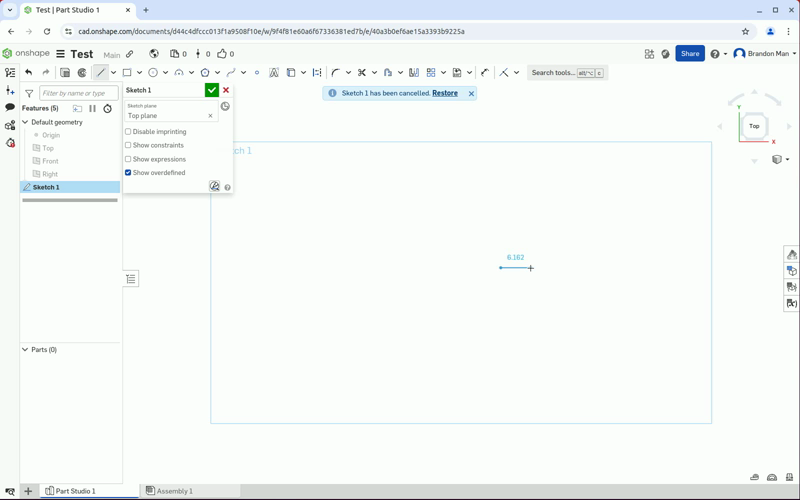
mouse_move(510, 284)
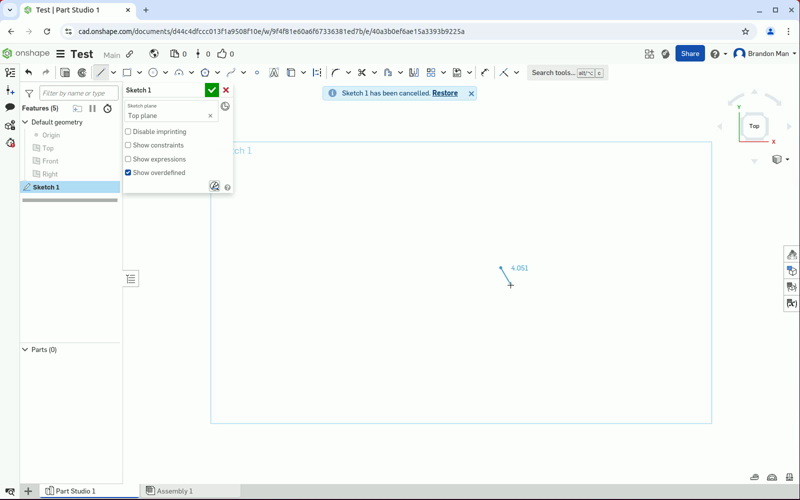
click(510, 284)
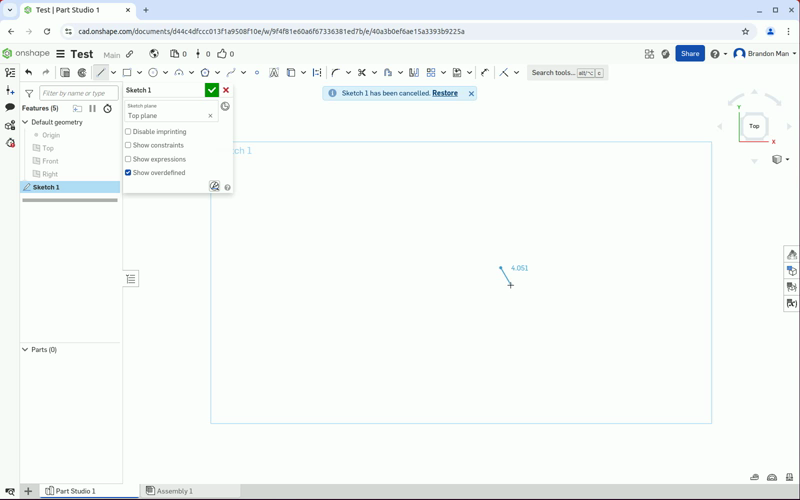
key_up(shift)
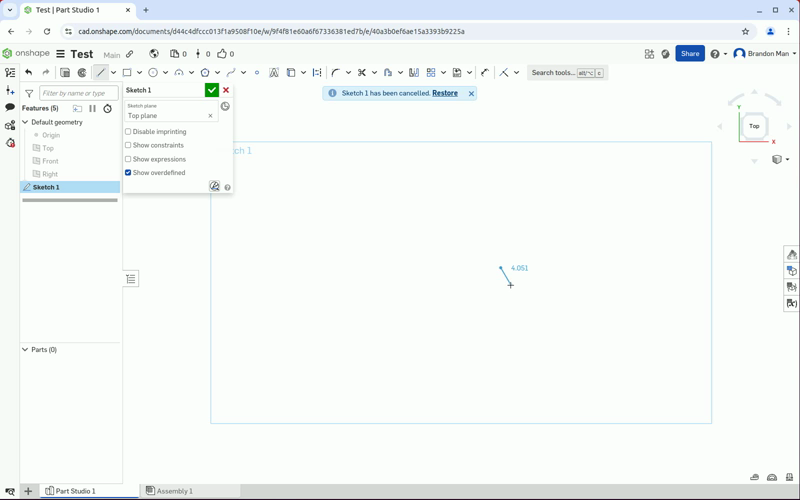
key_down(shift)
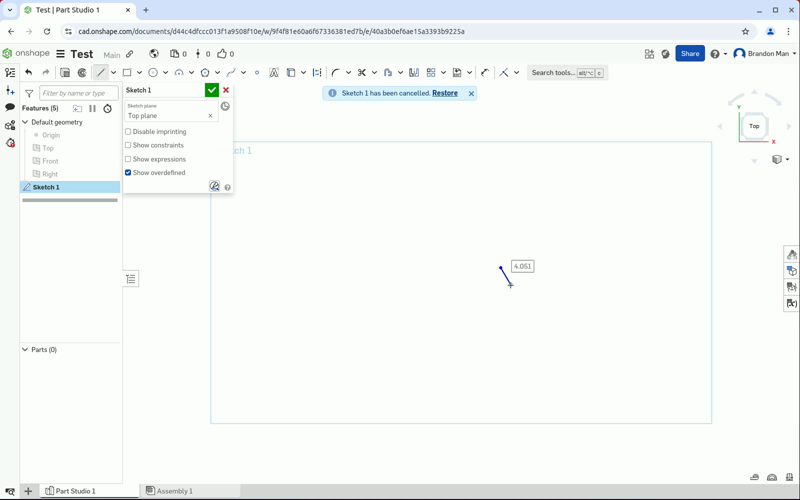
mouse_move(540, 284)
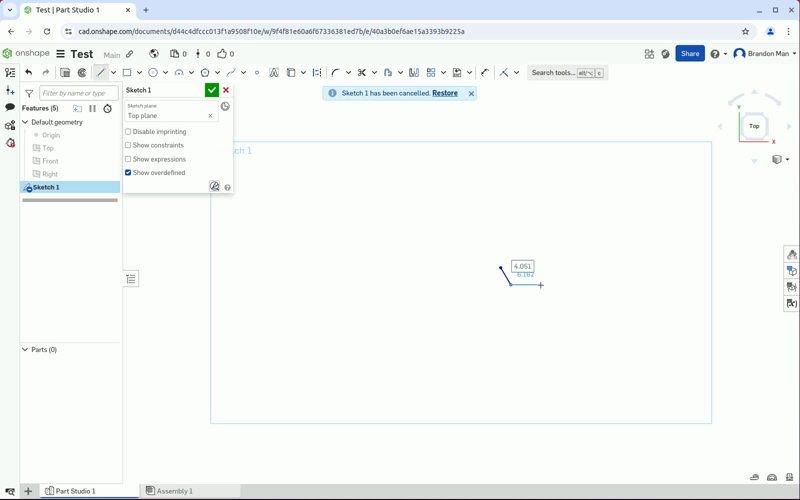
mouse_move(539, 291)
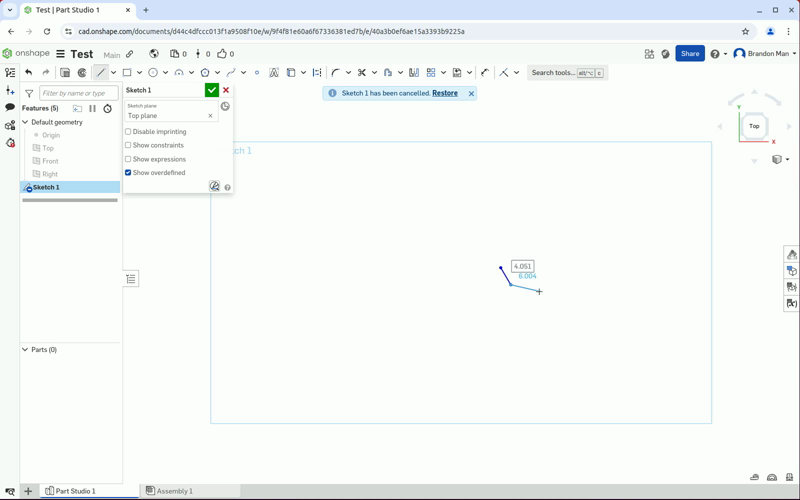
click(539, 291)
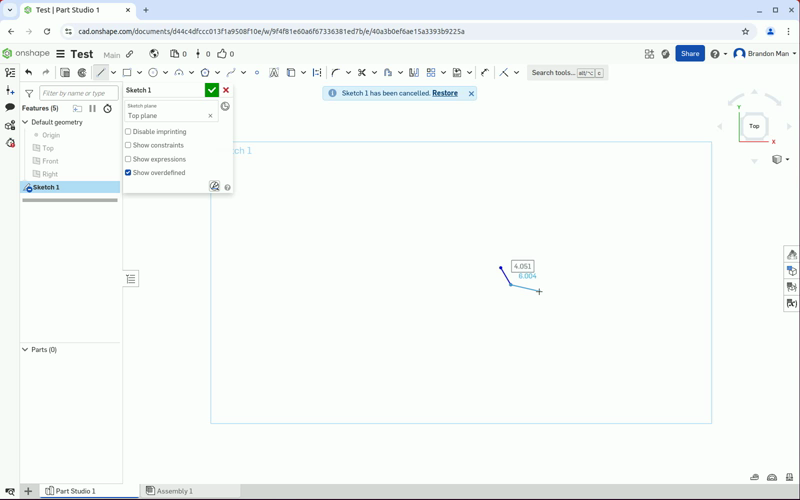
key_up(shift)
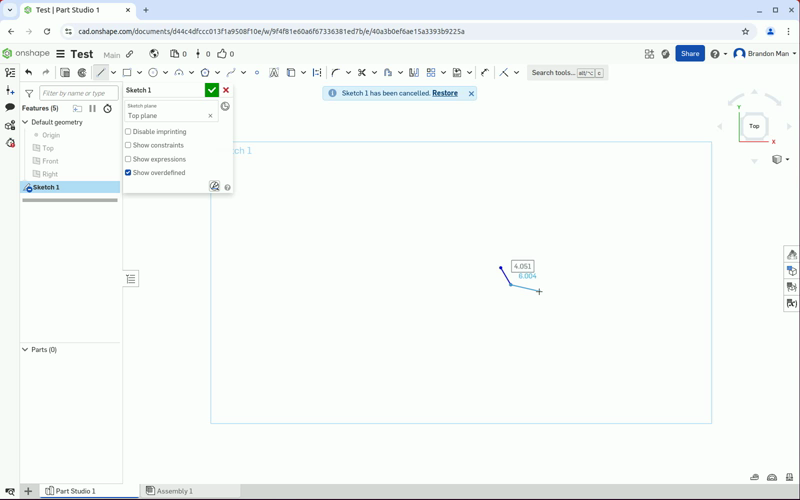
key_down(shift)
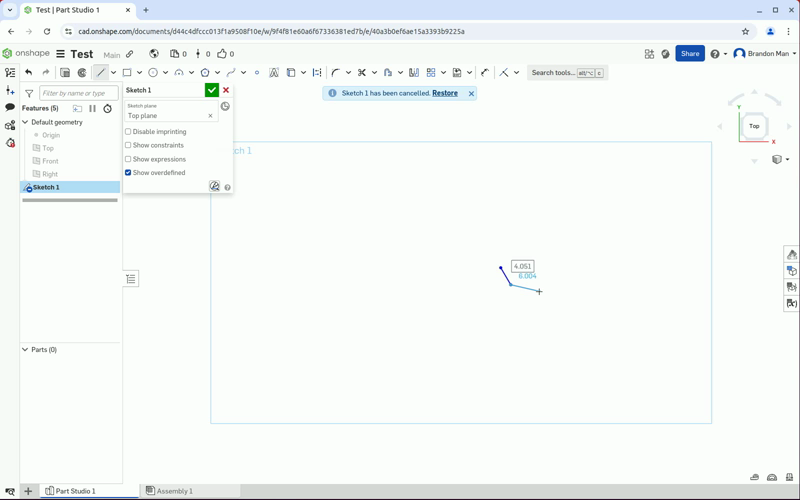
mouse_move(569, 291)
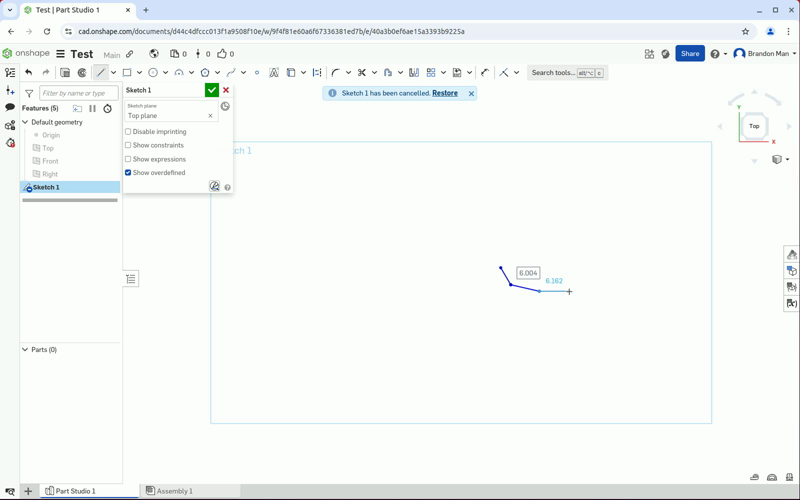
mouse_move(546, 287)
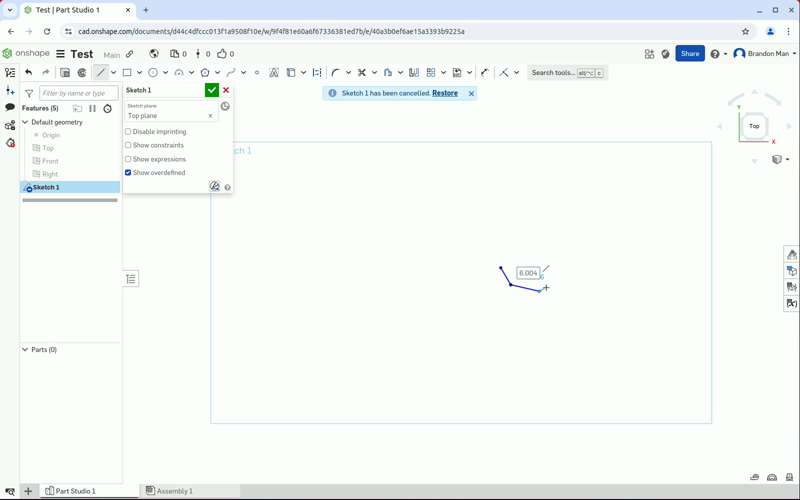
click(546, 287)
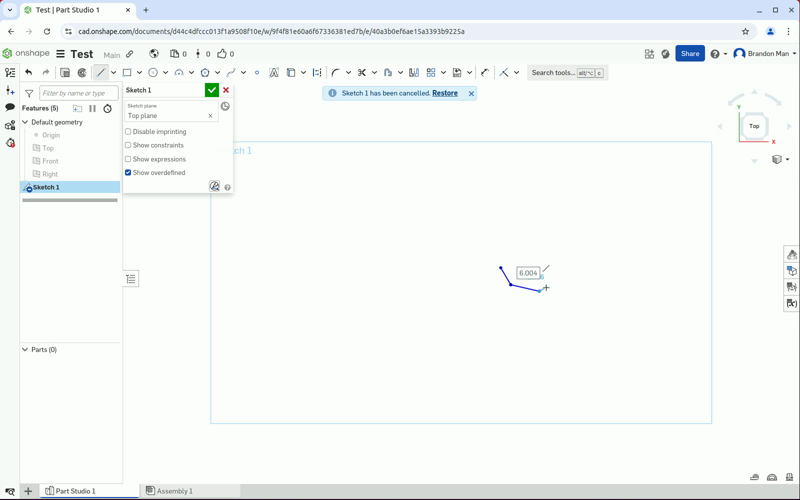
key_up(shift)
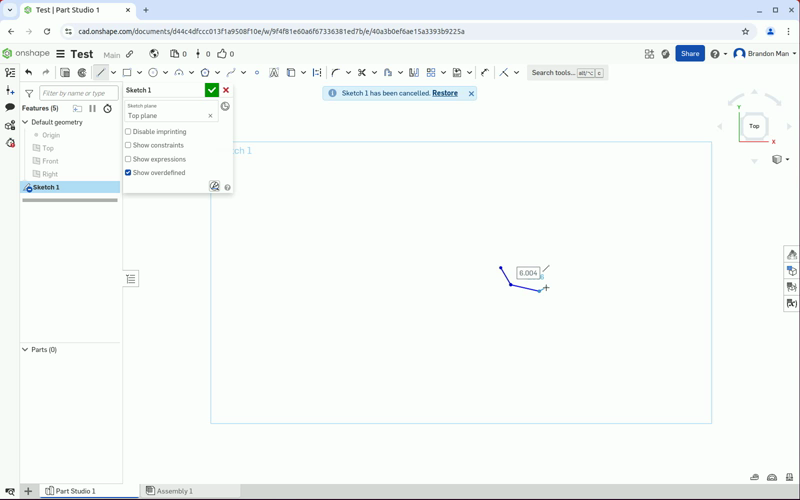
key_down(shift)
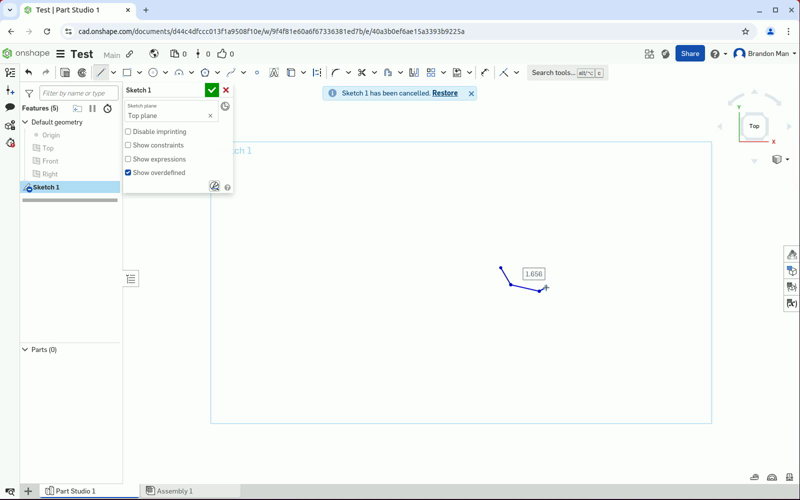
mouse_move(576, 287)
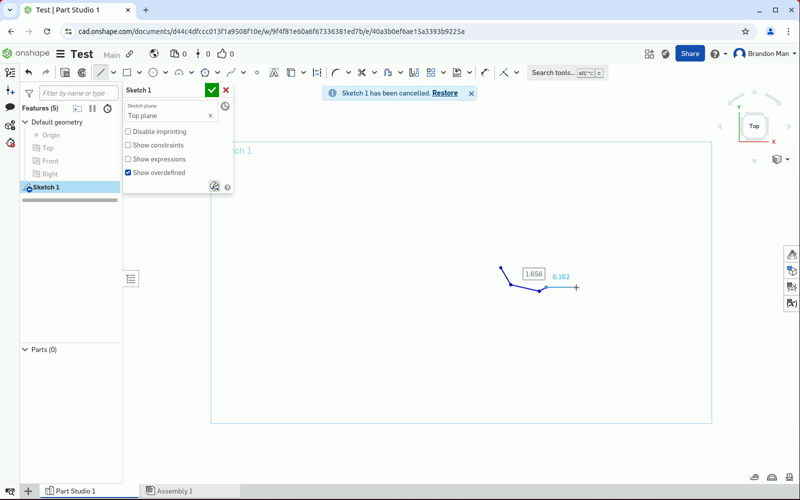
mouse_move(526, 252)
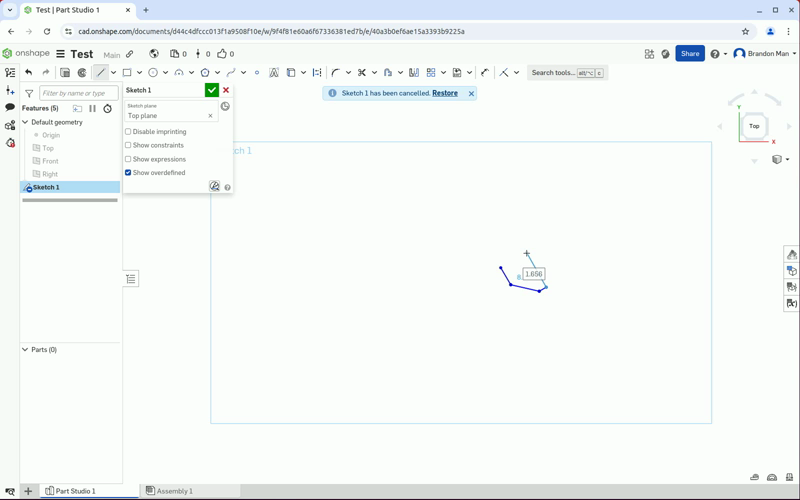
click(526, 252)
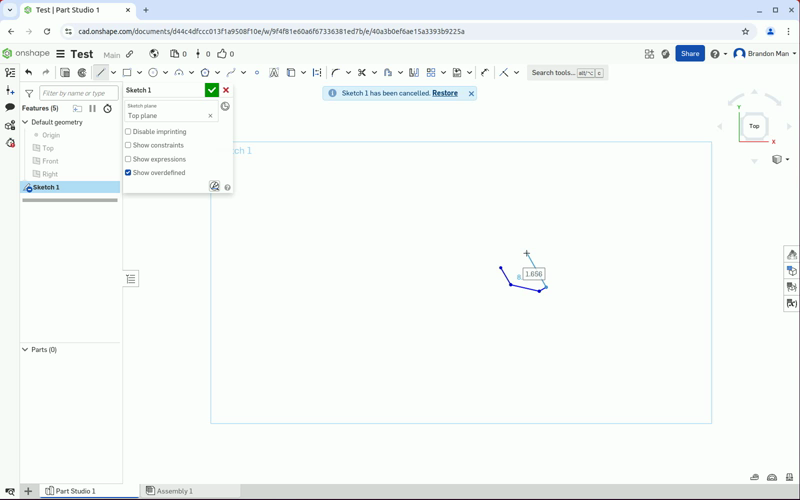
key_up(shift)
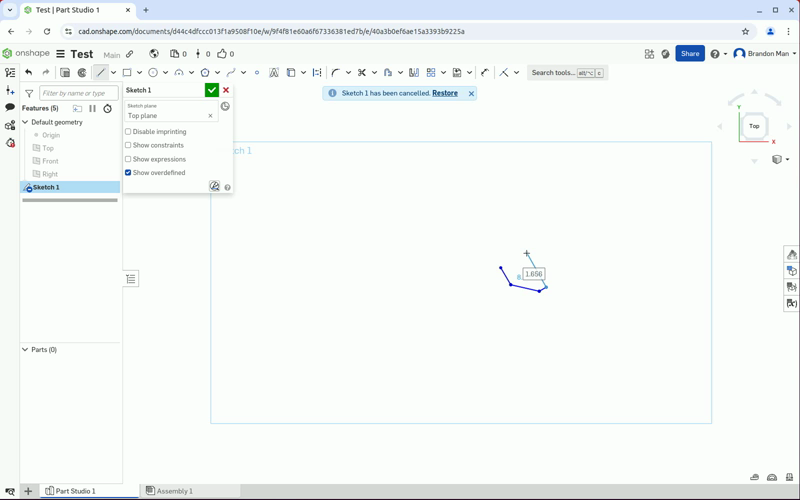
mouse_move(556, 252)
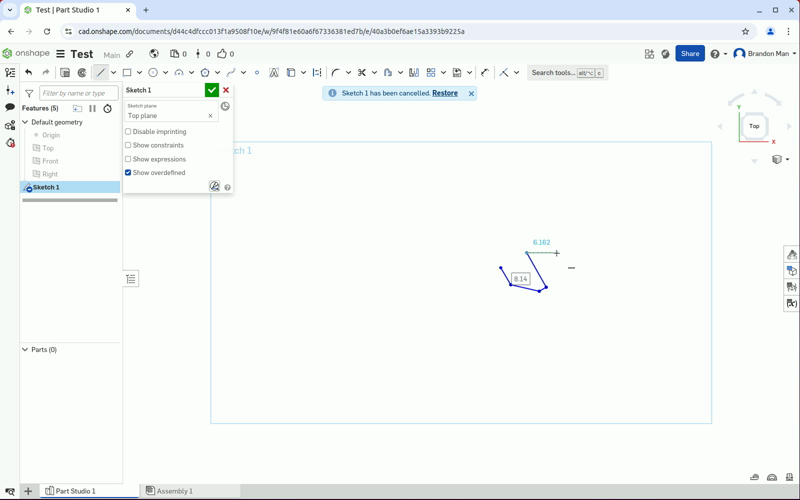
key_down(shift)
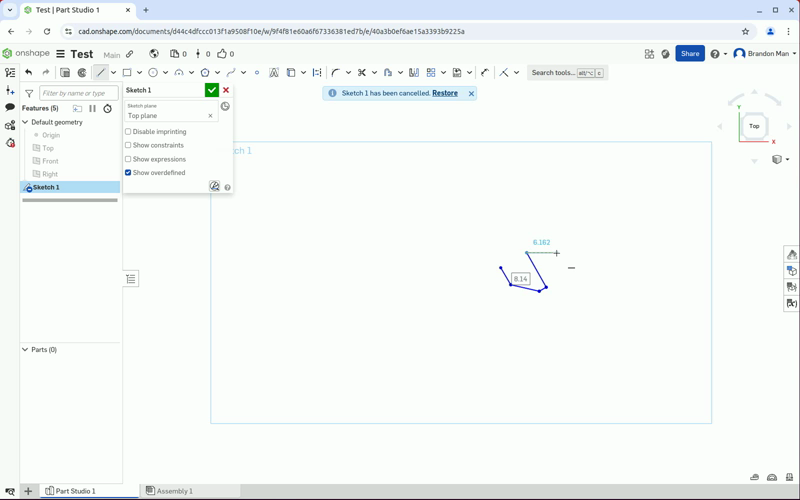
mouse_move(500, 267)
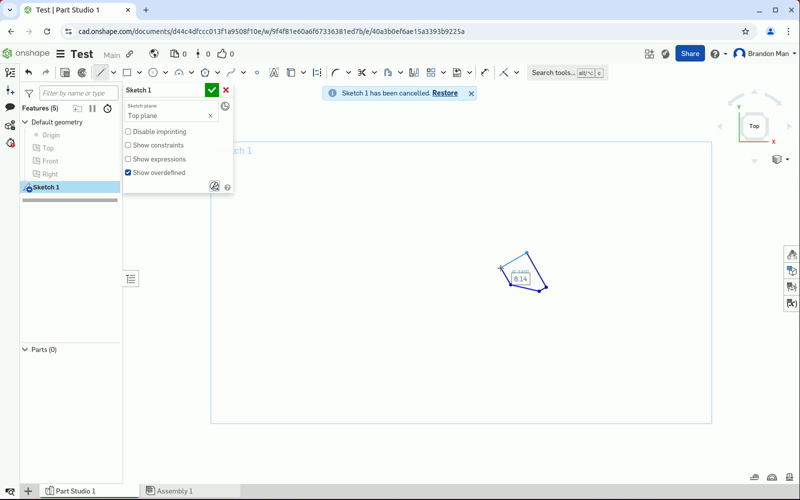
key_up(shift)
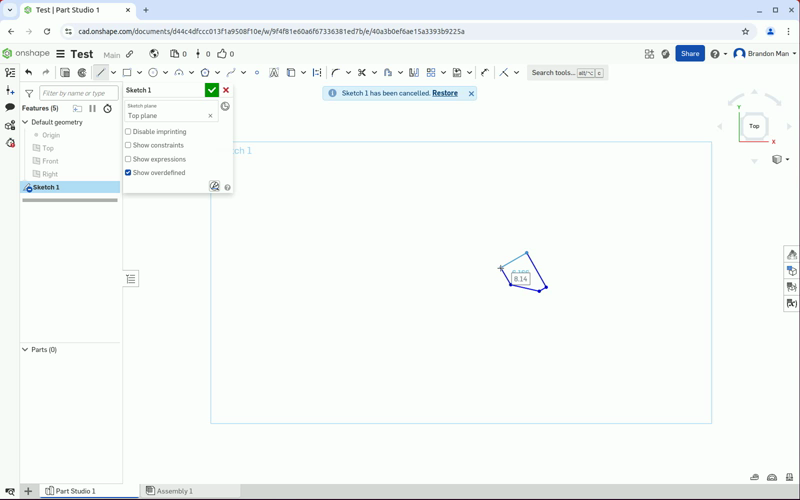
click(500, 267)
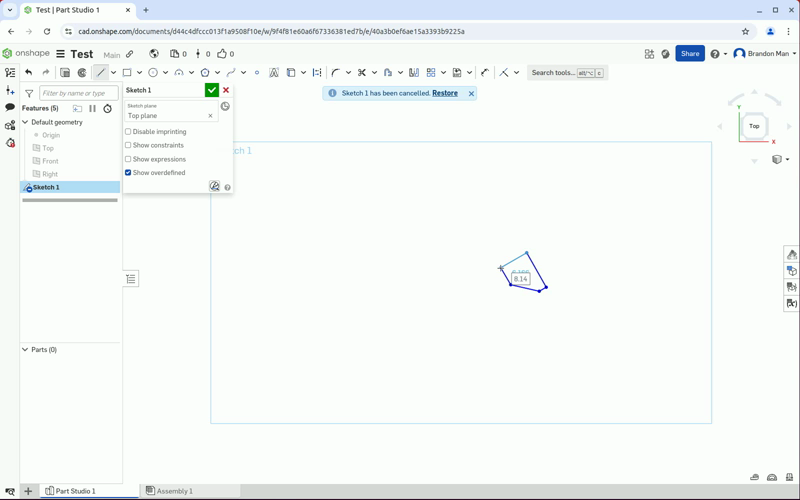
key(esc)
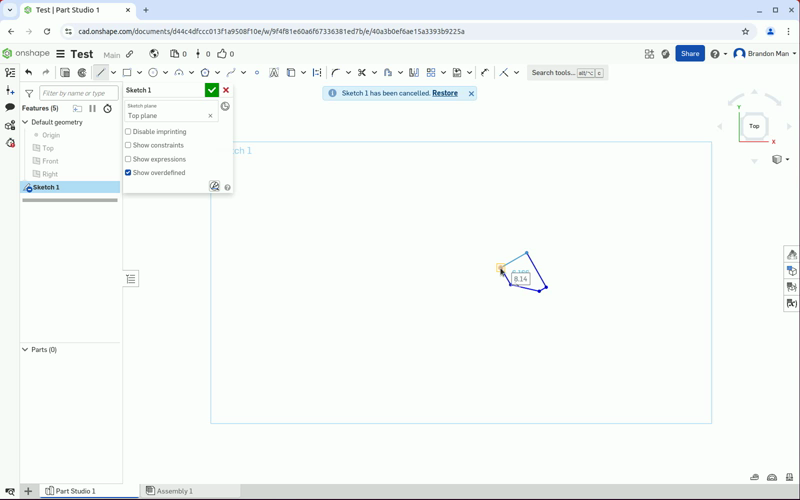
mouse_move(523, 272)
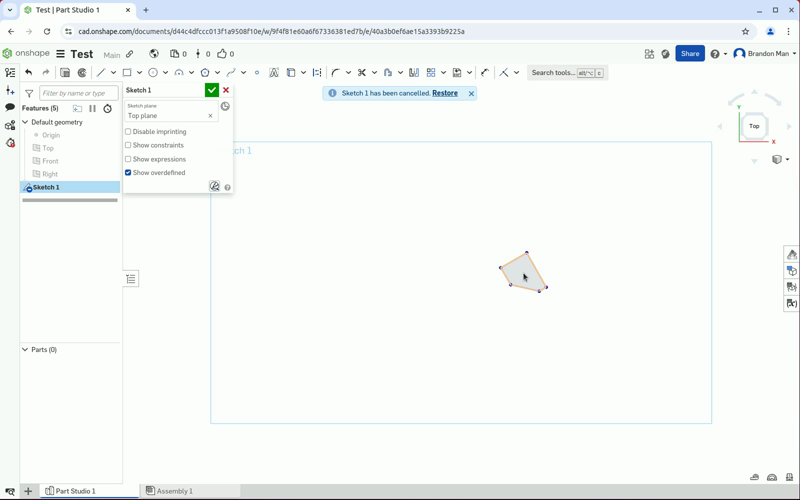
scroll(6)
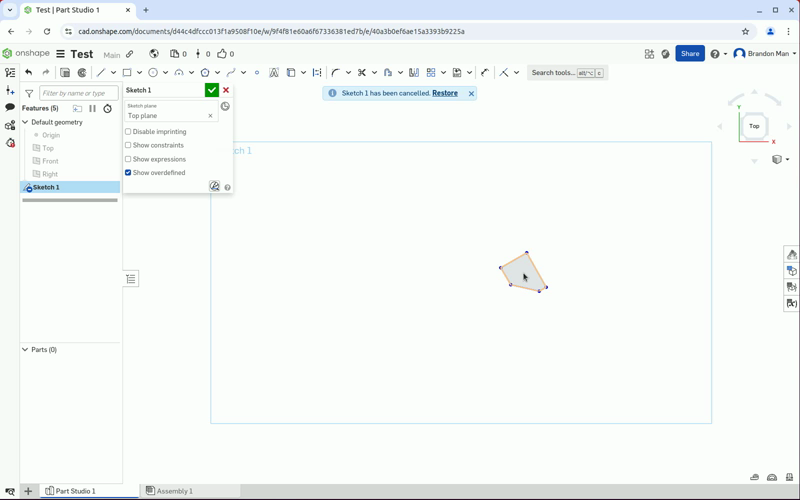
scroll(6)
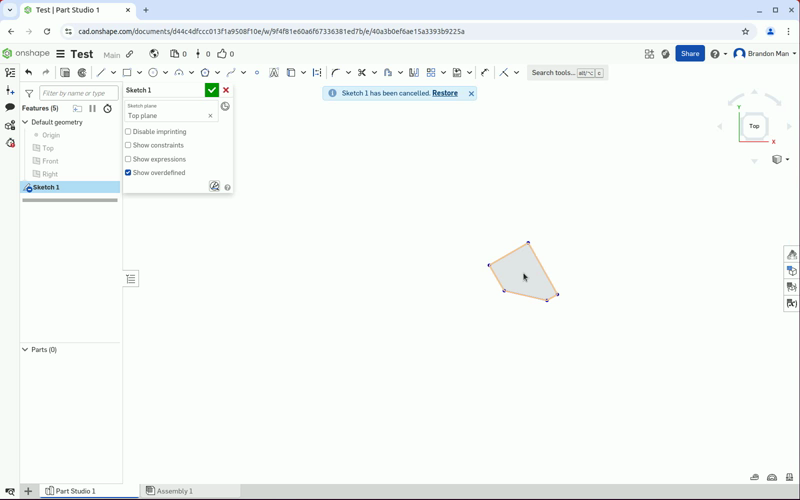
scroll(6)
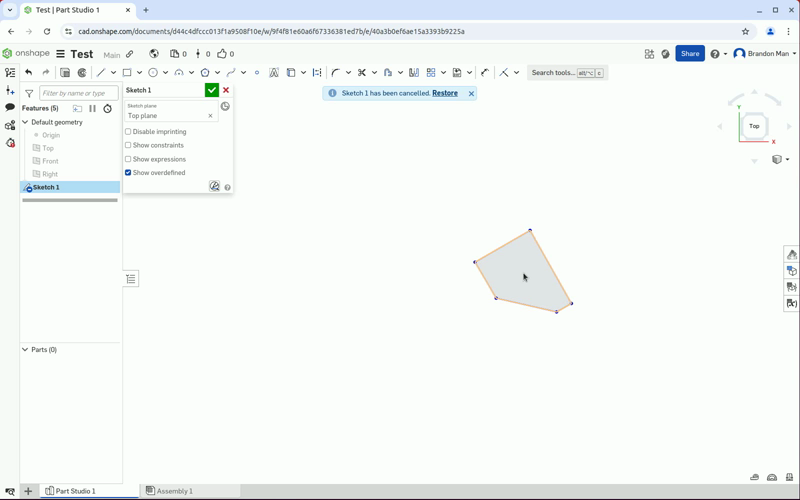
scroll(6)
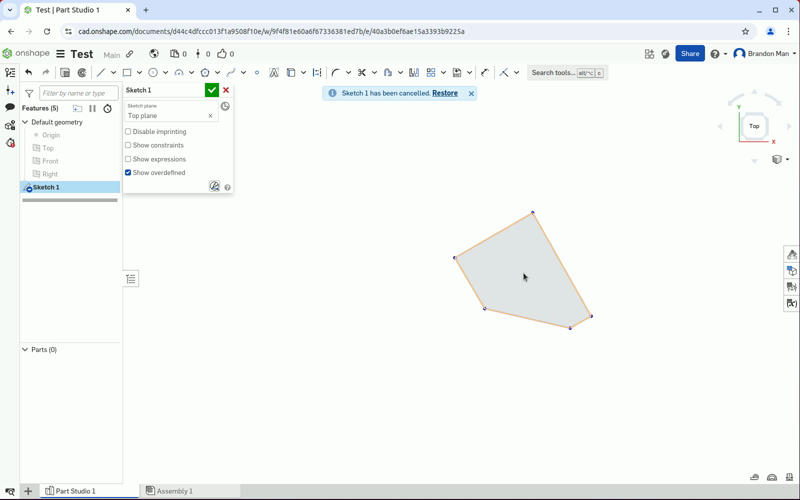
scroll(6)
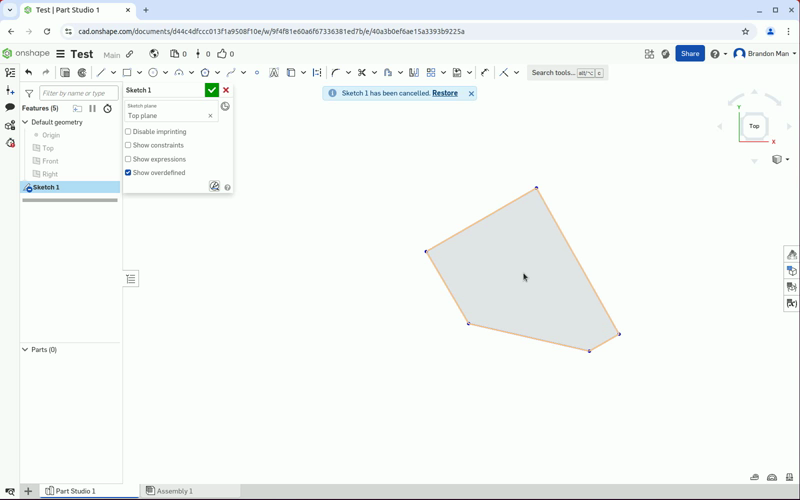
scroll(6)
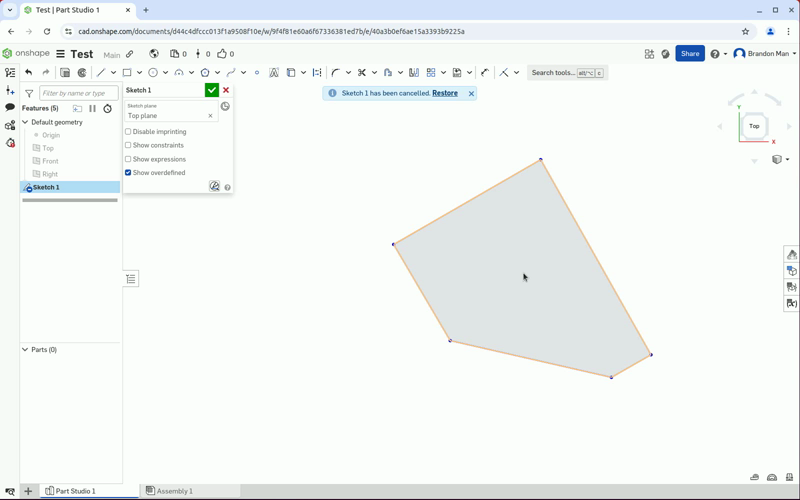
scroll(6)
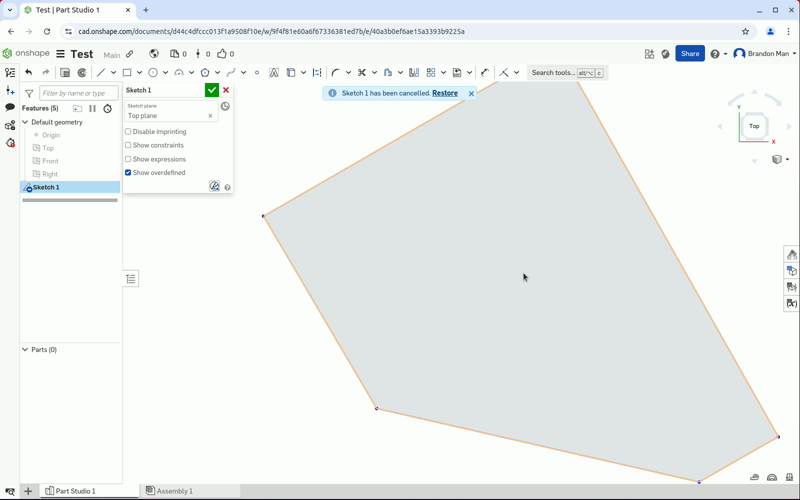
click(523, 272)
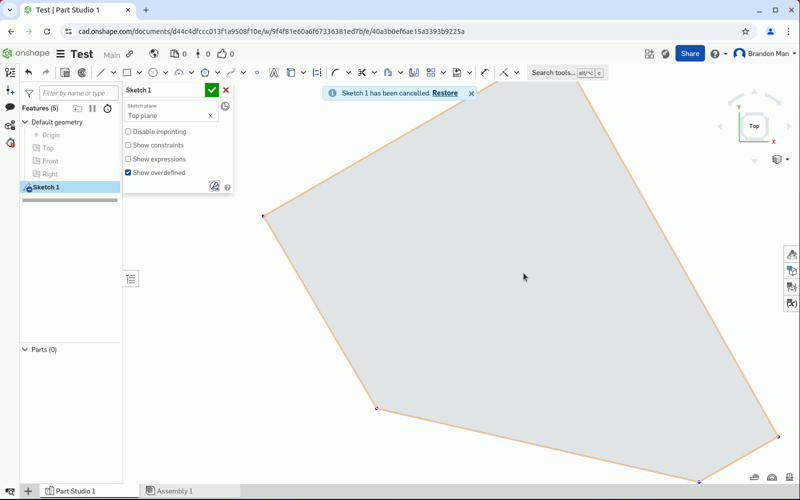
scroll(-6)
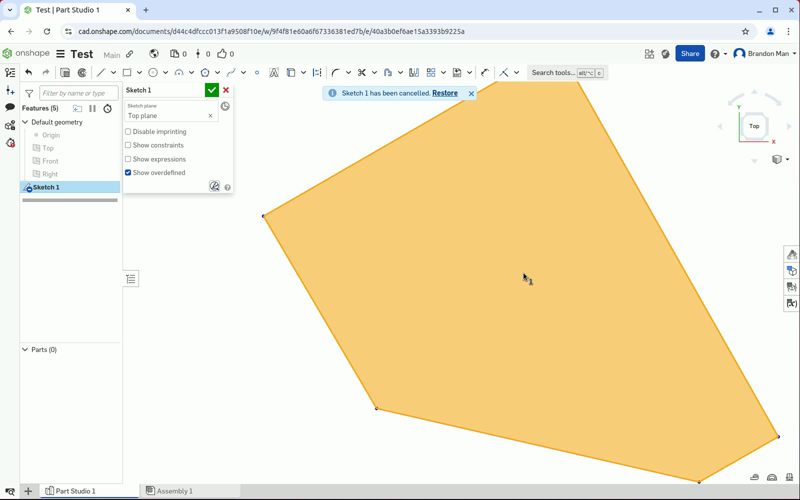
scroll(-6)
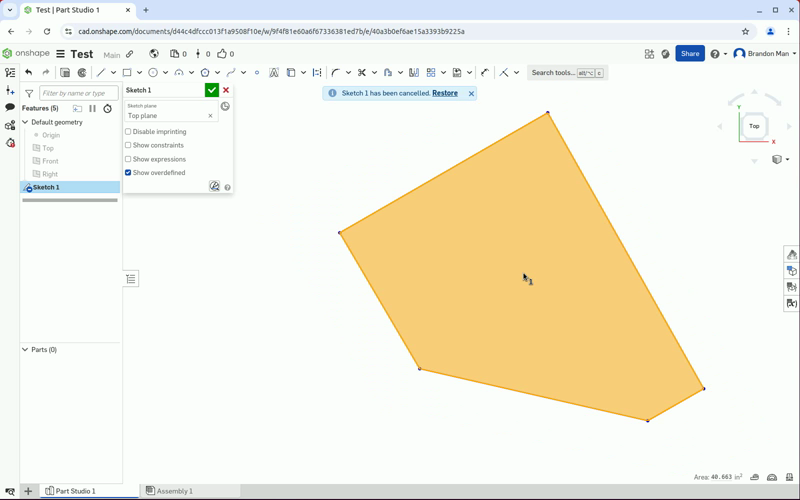
scroll(-6)
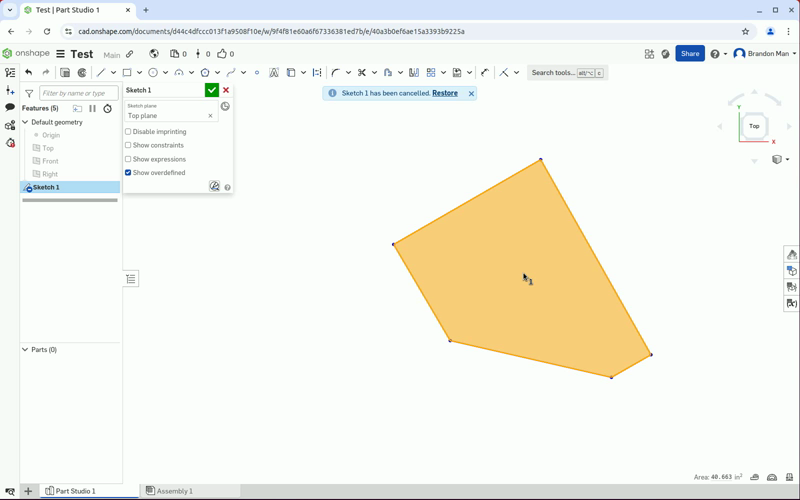
scroll(-6)
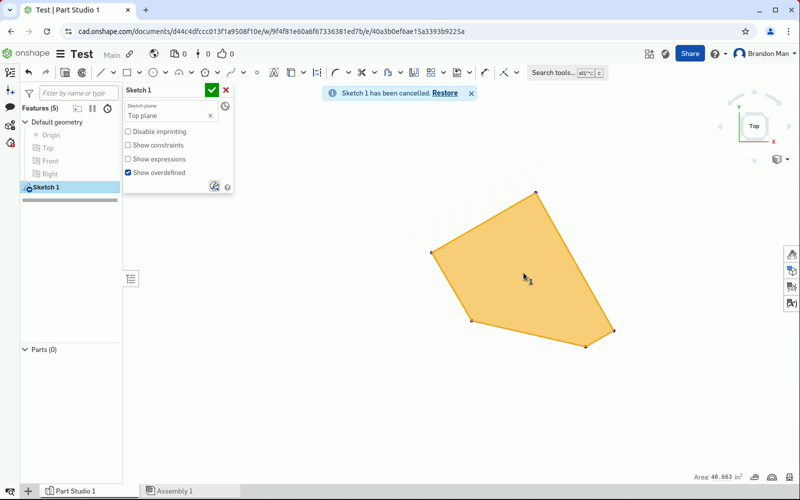
scroll(-6)
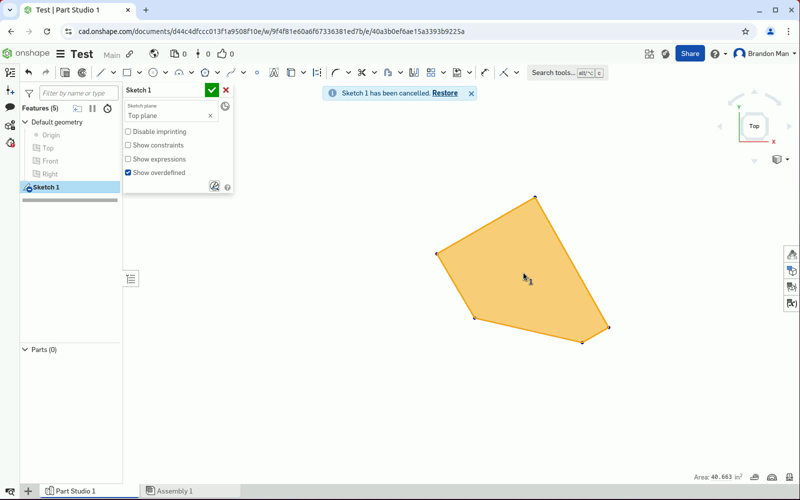
scroll(-6)
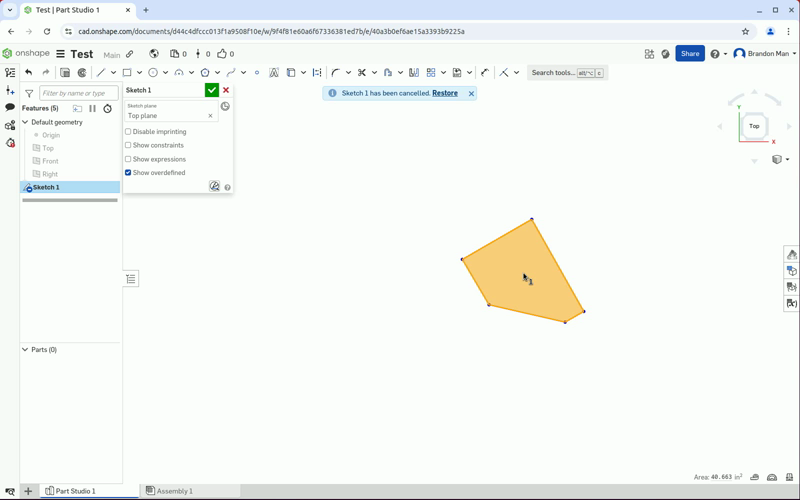
scroll(-6)
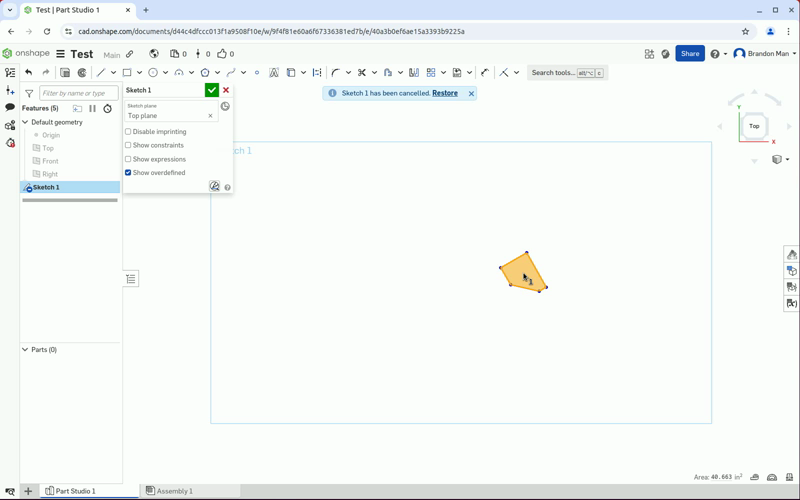
mouse_move(73, 352)
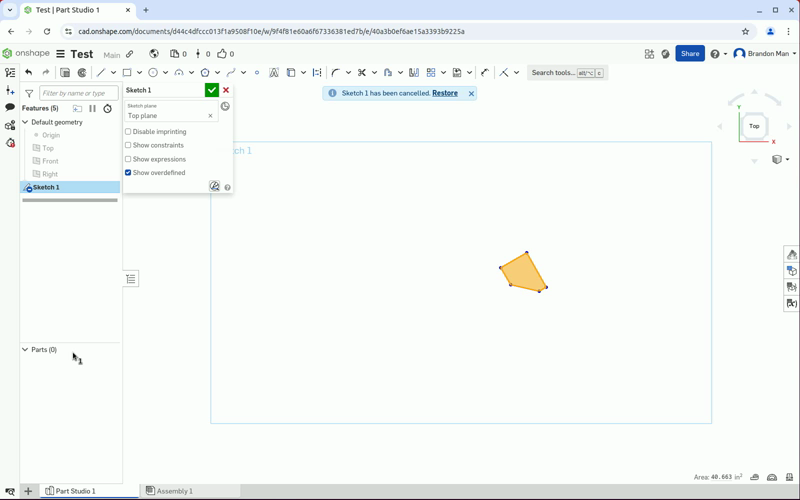
key(shift+y)
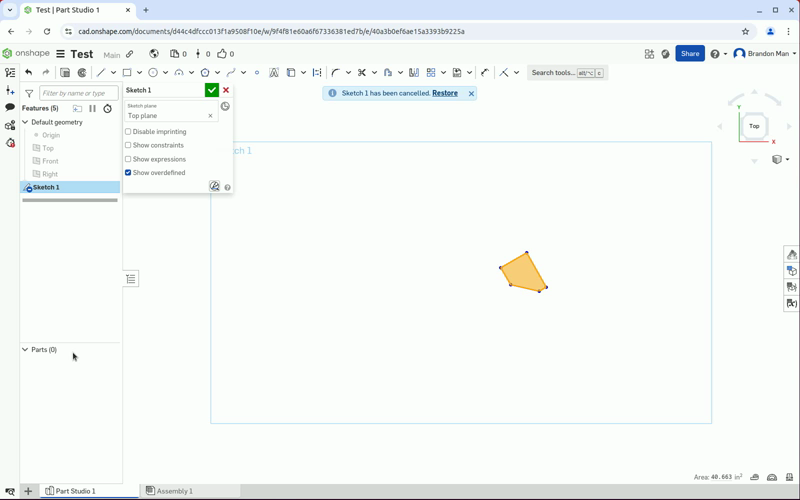
key(shift+e)
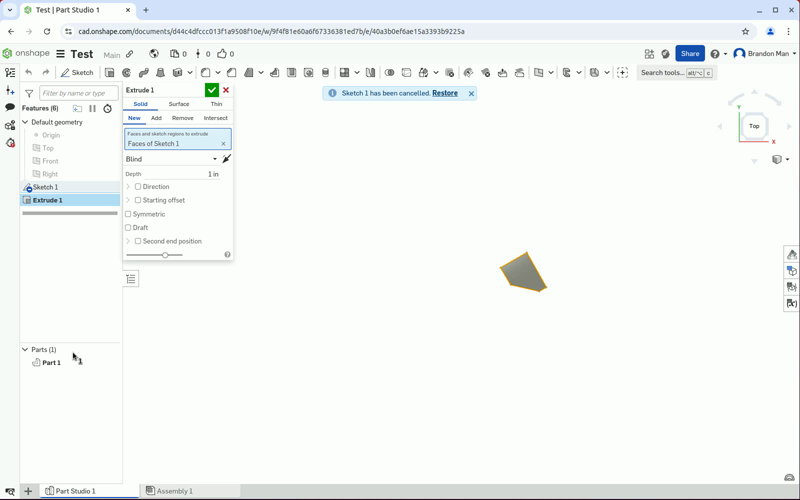
mouse_move(143, 106)
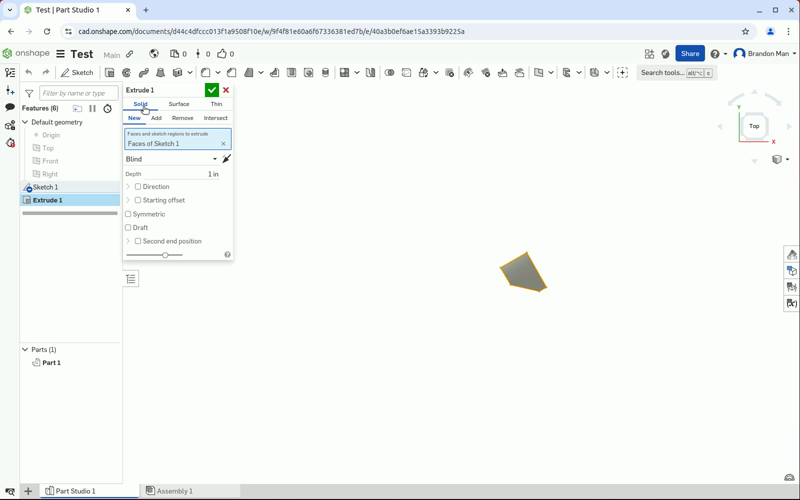
click(143, 106)
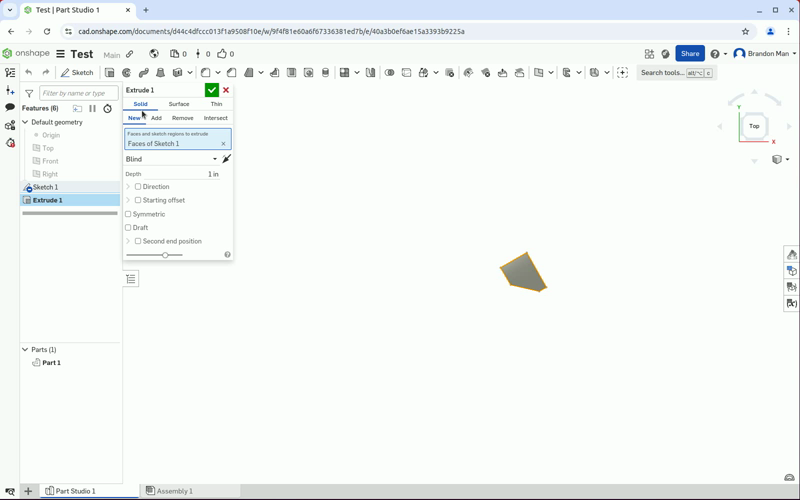
mouse_move(137, 120)
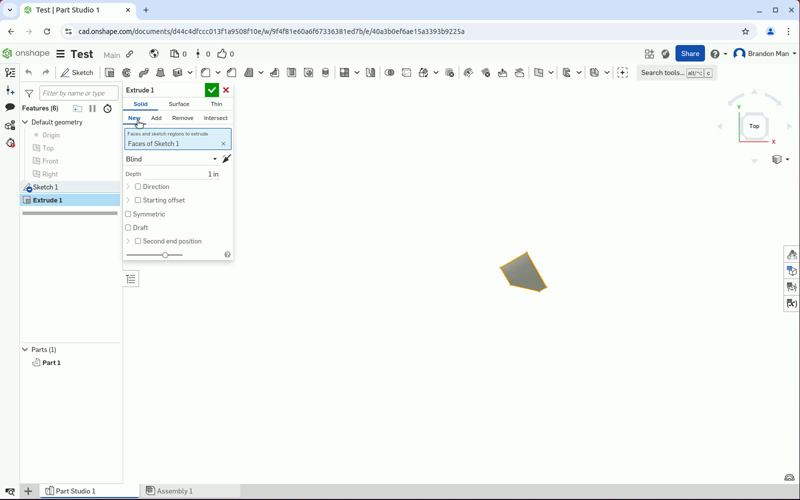
click(137, 120)
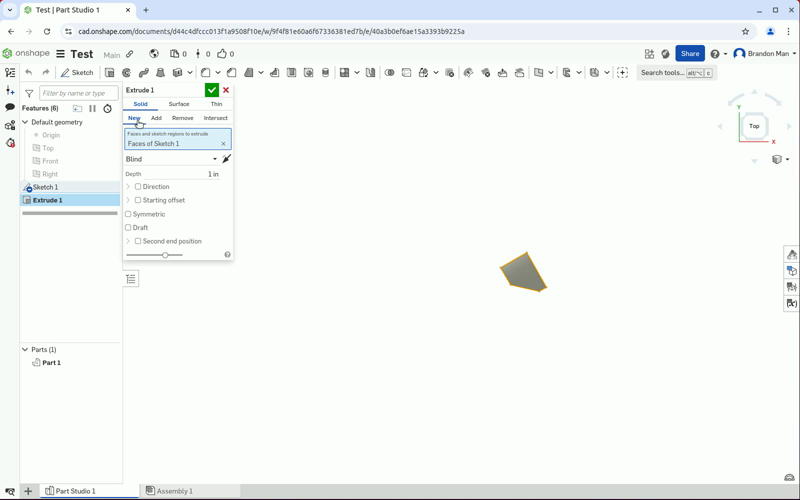
key(tab, 4)
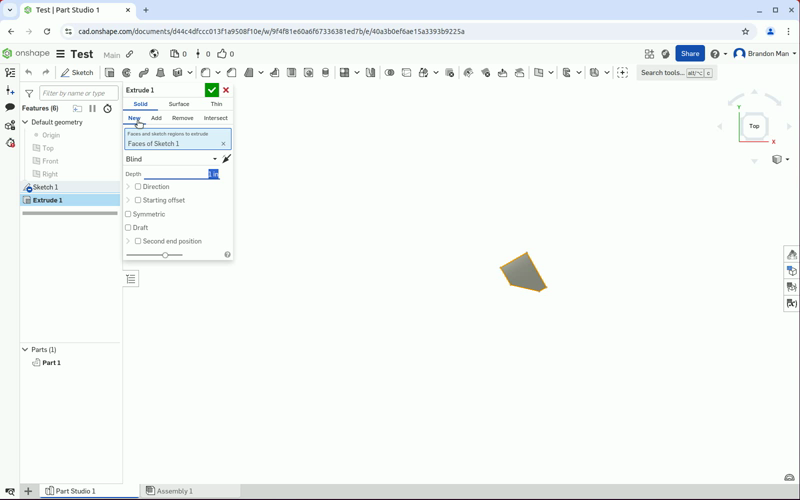
text(4.574)
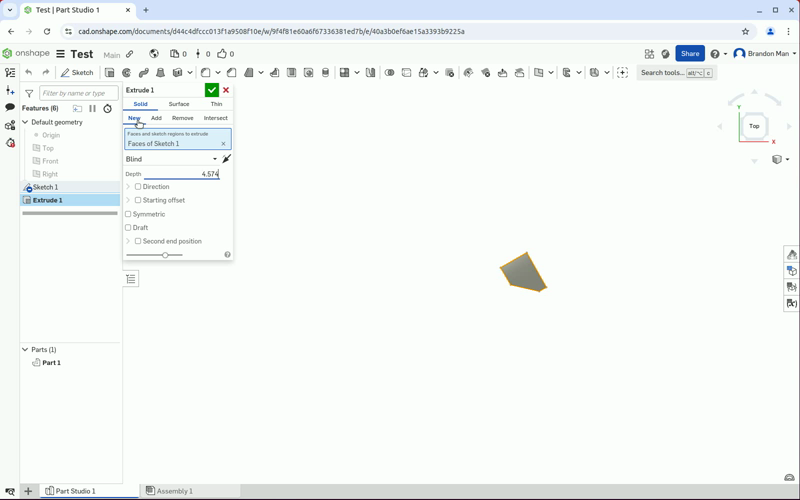
key(enter)
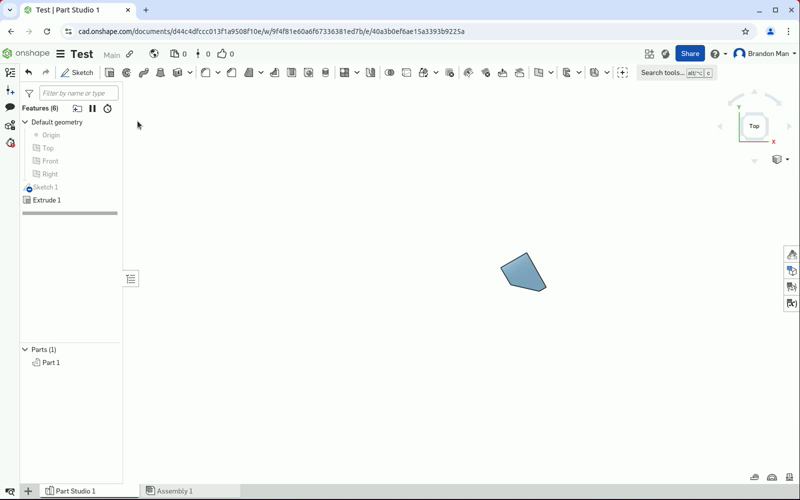
key(shift+h)
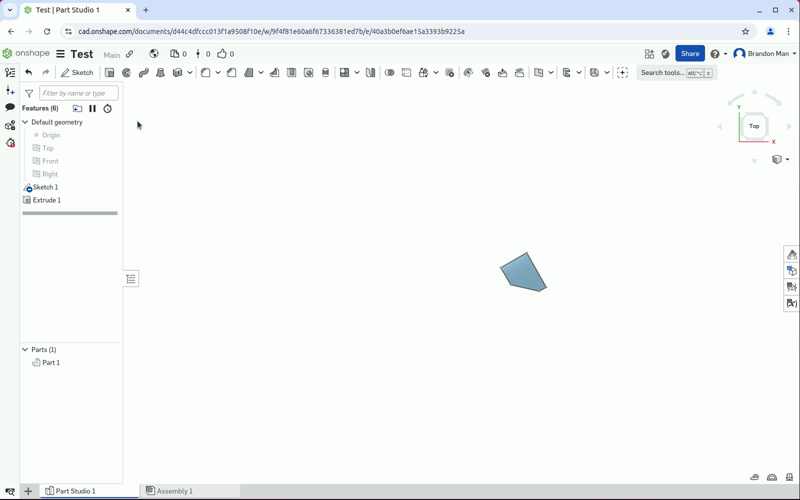
key(shift+h)
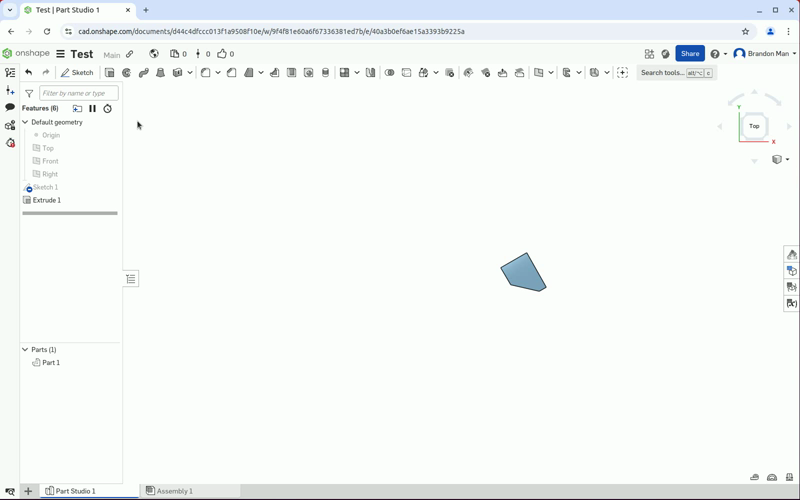
mouse_move(73, 189)
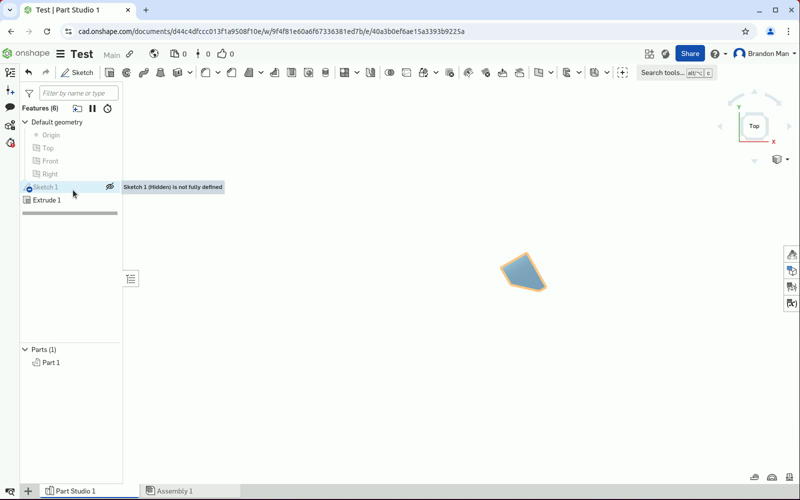
click(73, 189)
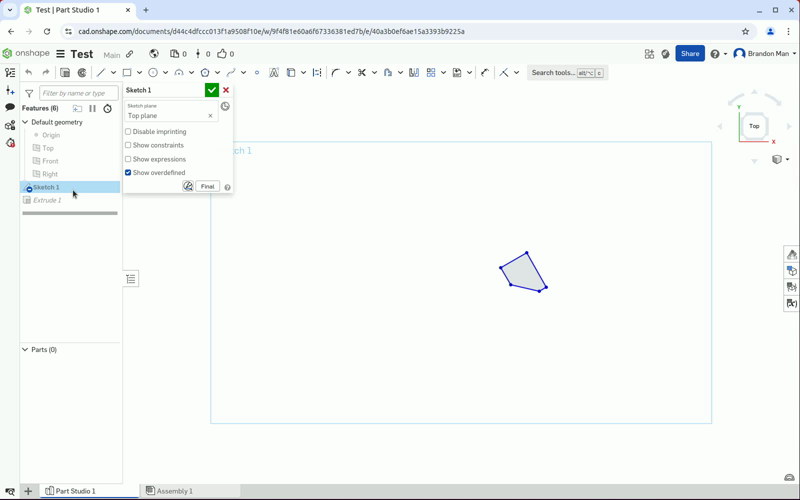
mouse_move(229, 92)
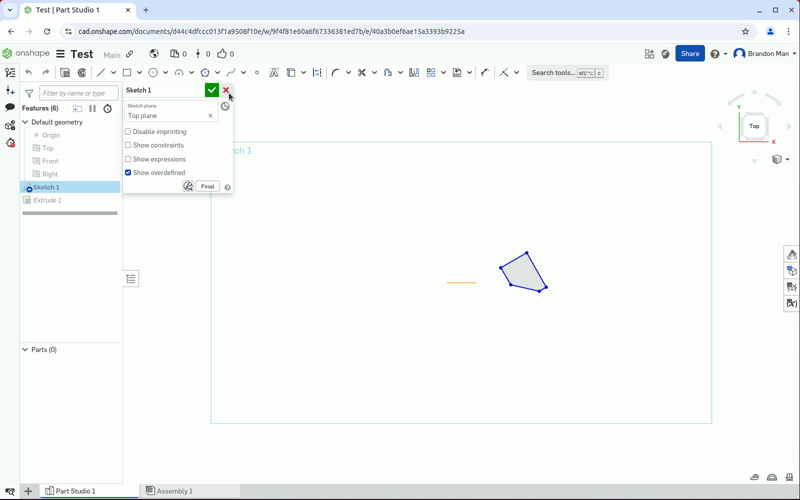
click(229, 92)
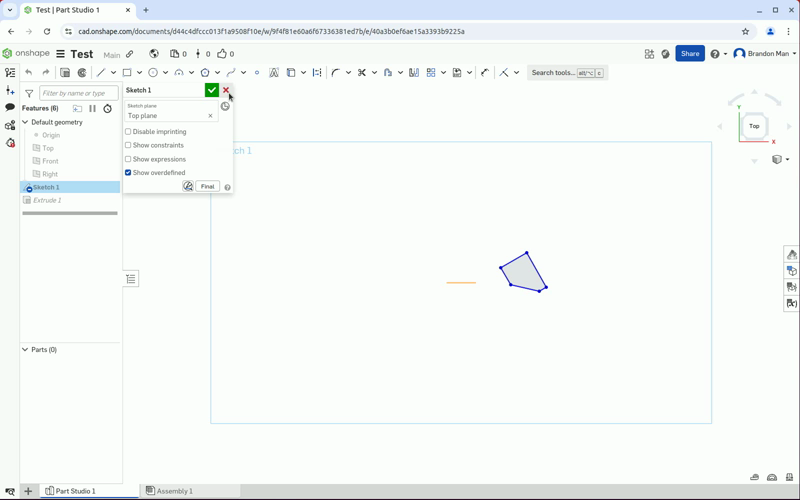
key(shift+s)
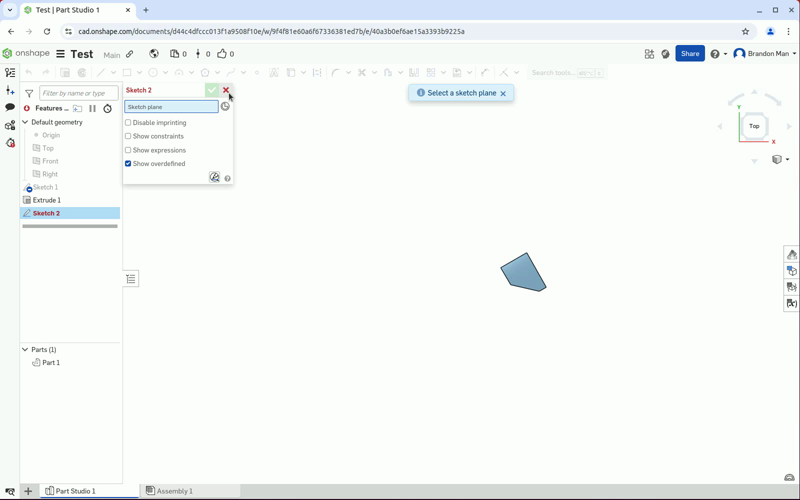
mouse_move(73, 150)
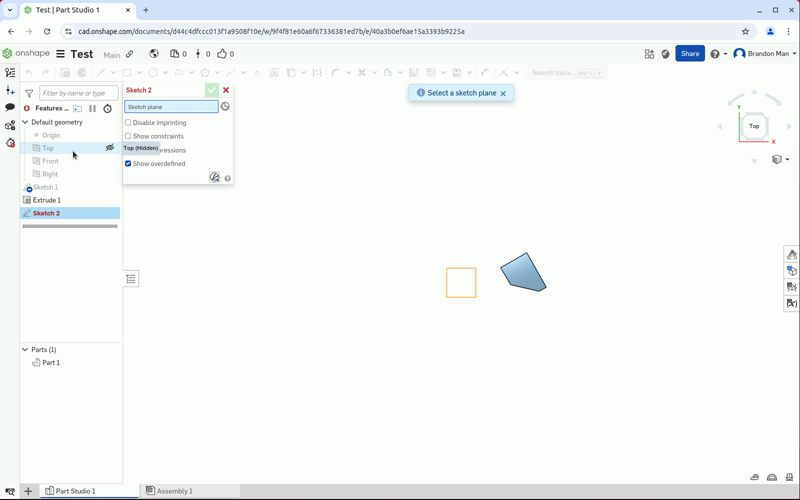
click(73, 150)
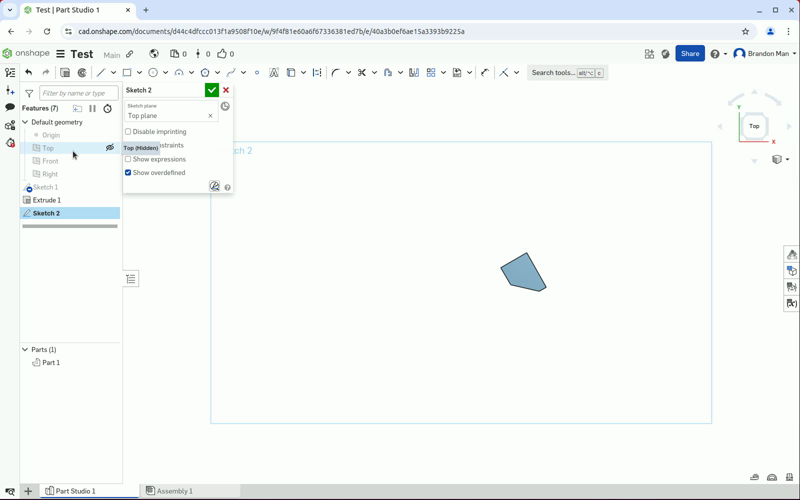
mouse_move(73, 352)
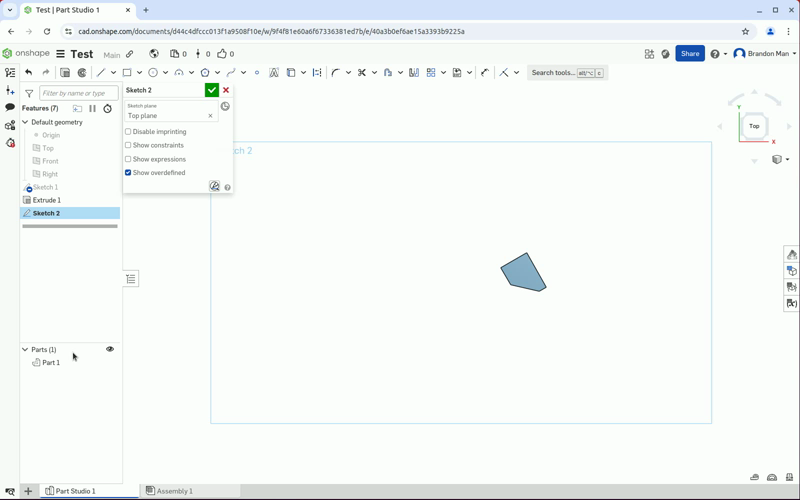
key(y)
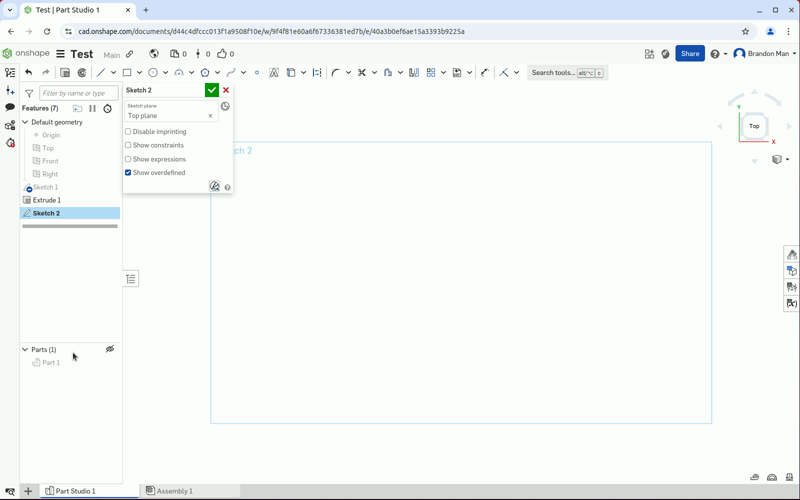
key(l)
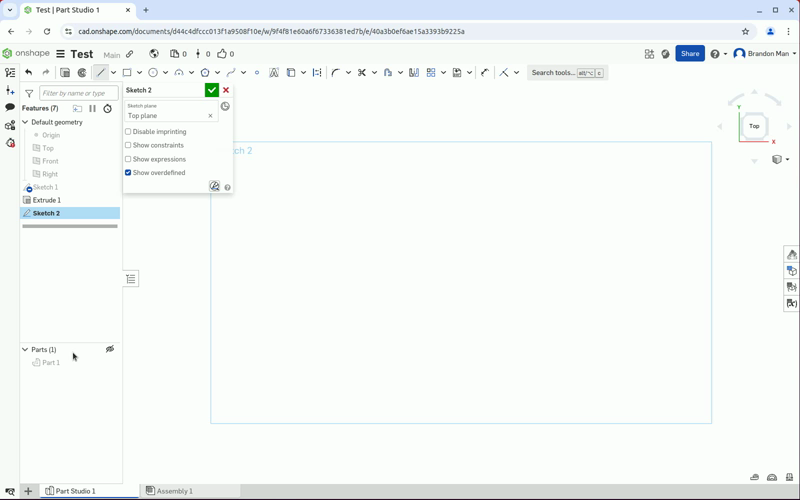
key_down(shift)
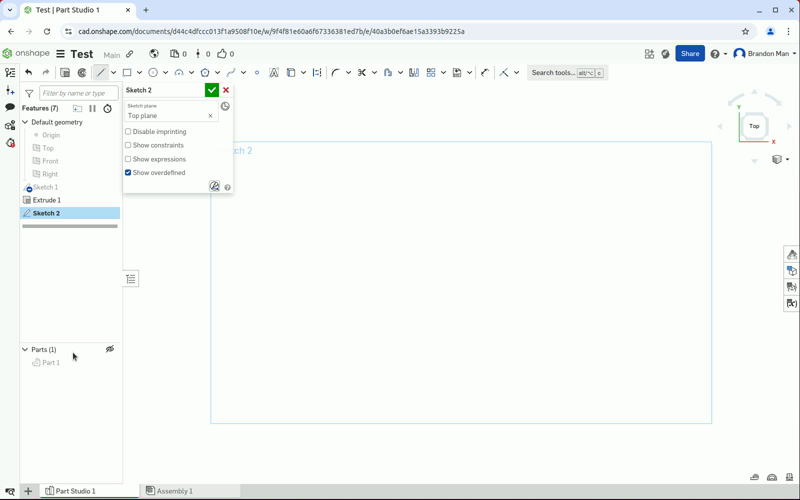
mouse_move(526, 253)
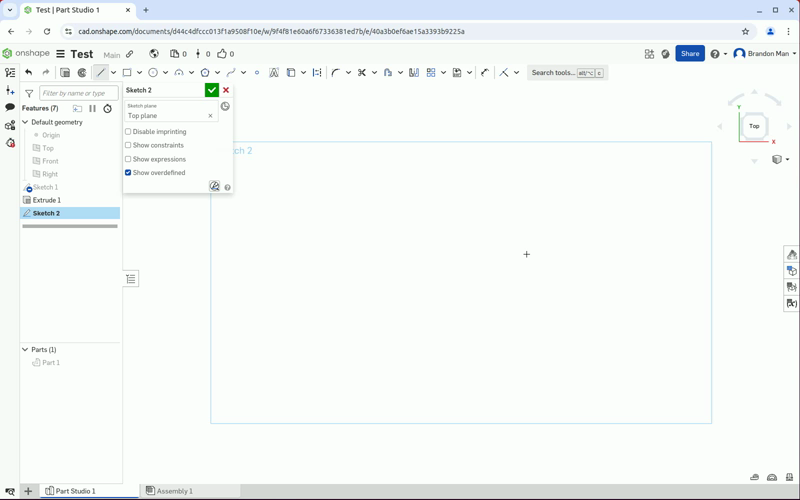
click(526, 253)
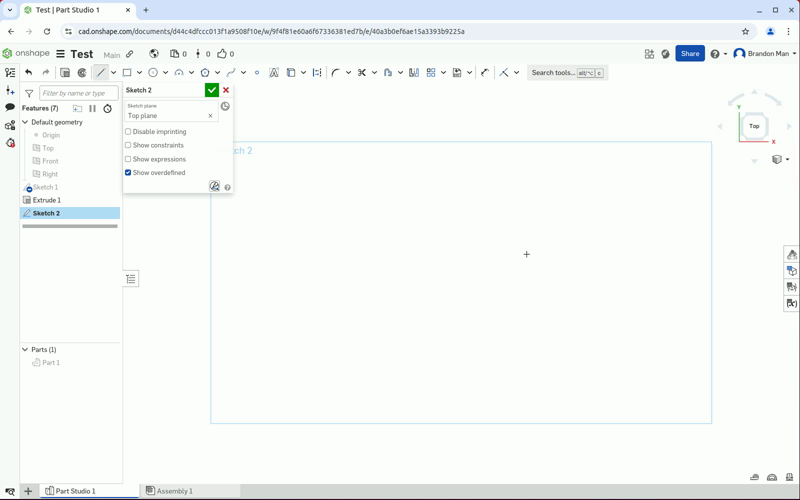
key_up(shift)
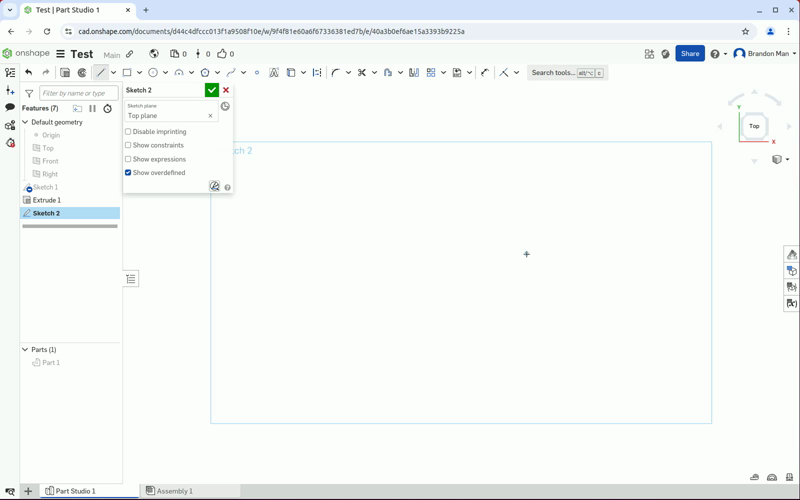
key_down(shift)
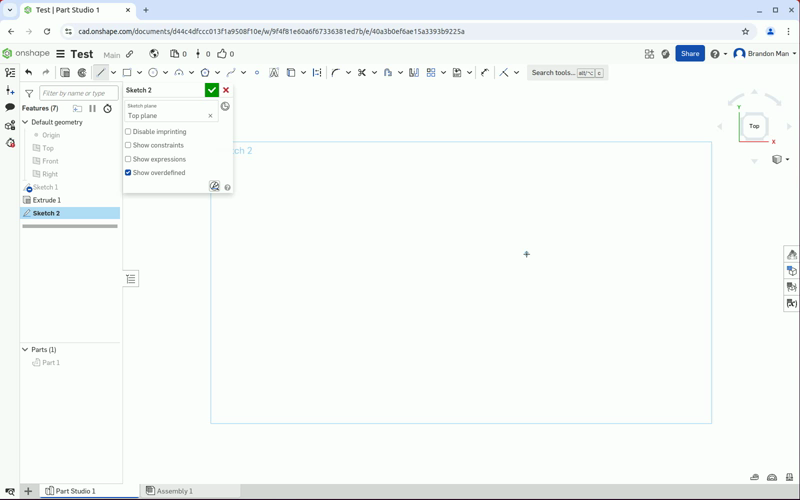
mouse_move(556, 253)
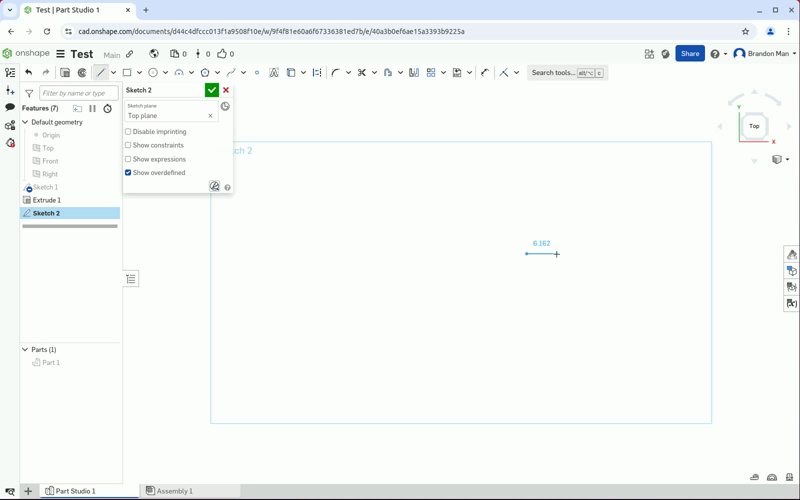
mouse_move(546, 288)
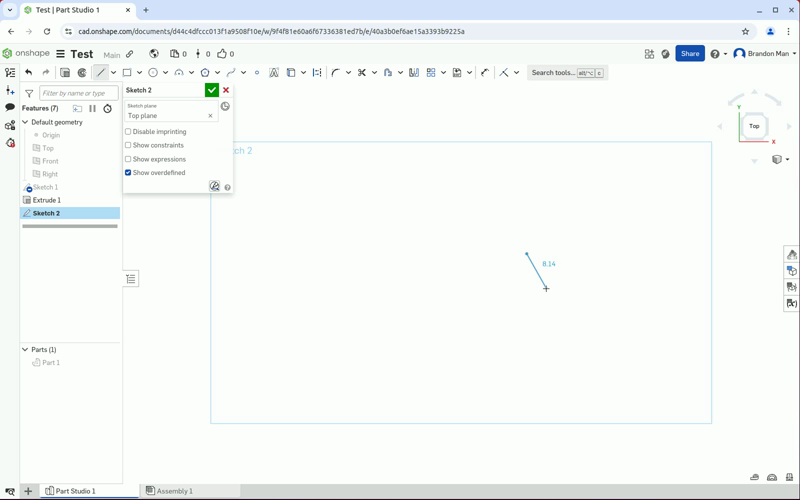
click(546, 288)
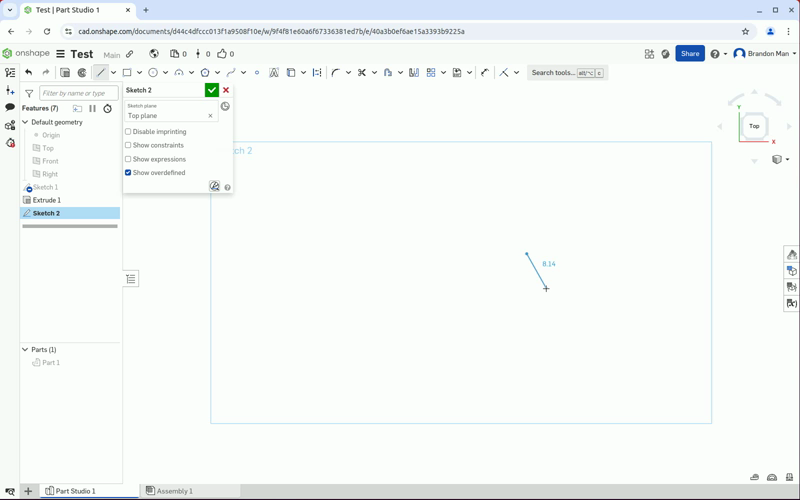
key_up(shift)
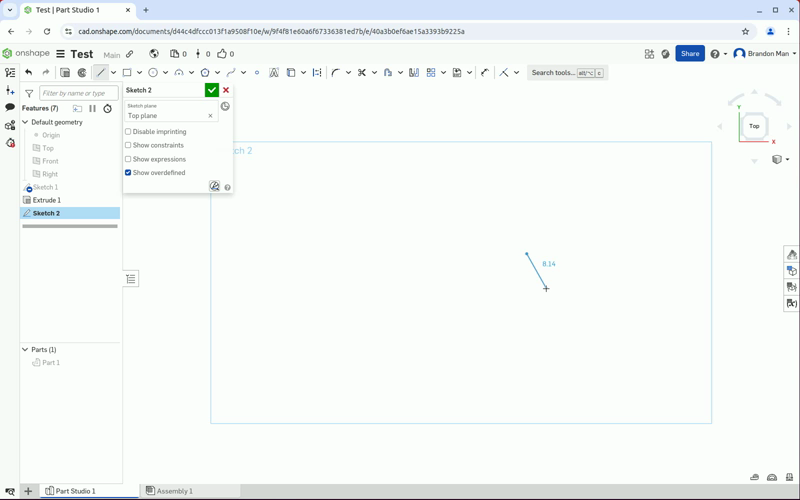
key_down(shift)
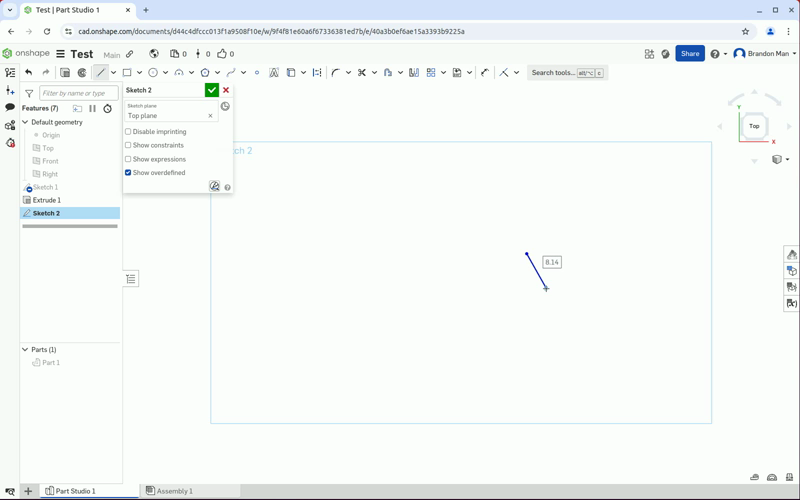
mouse_move(576, 288)
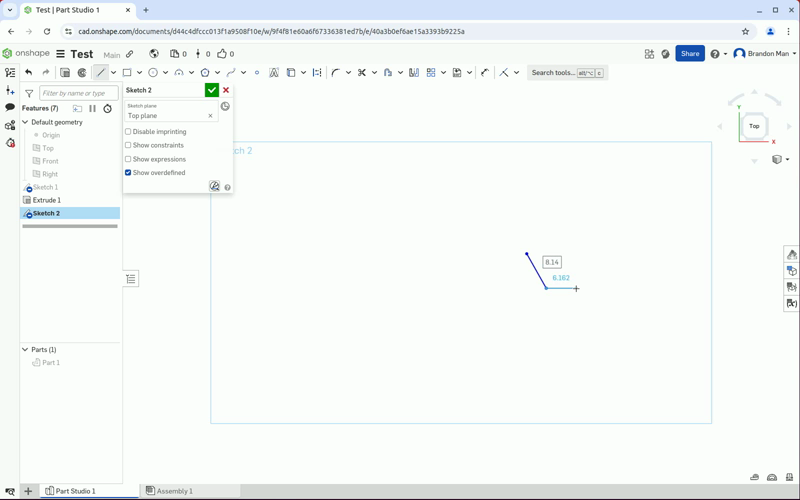
mouse_move(569, 274)
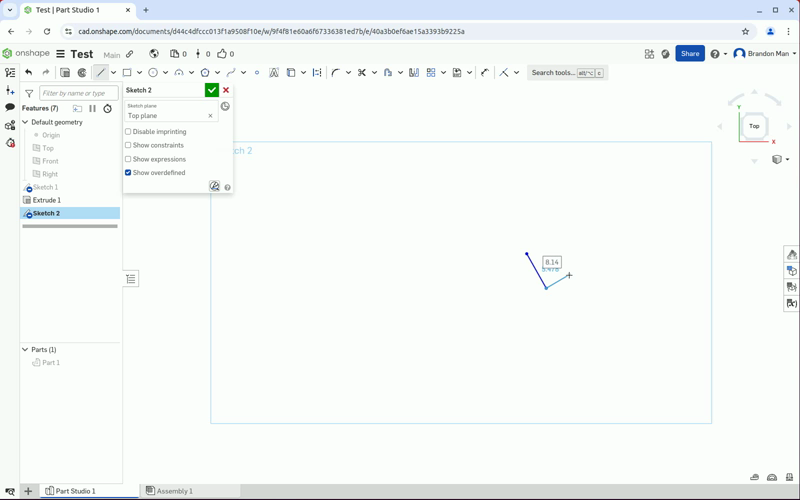
click(569, 274)
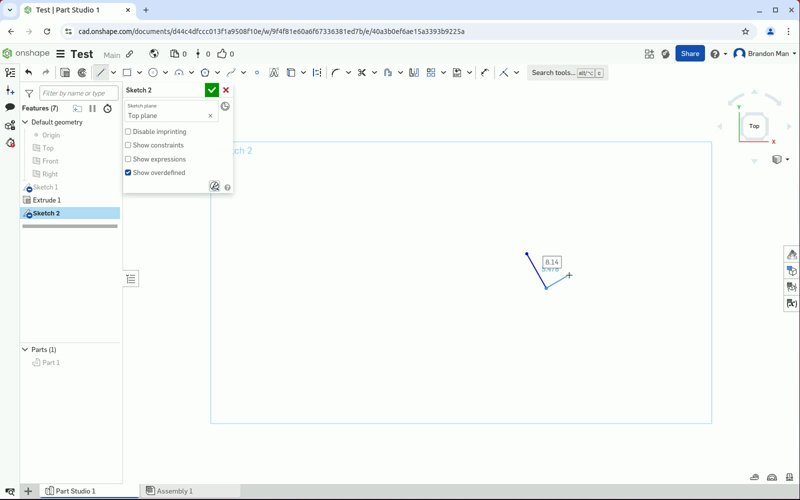
key_up(shift)
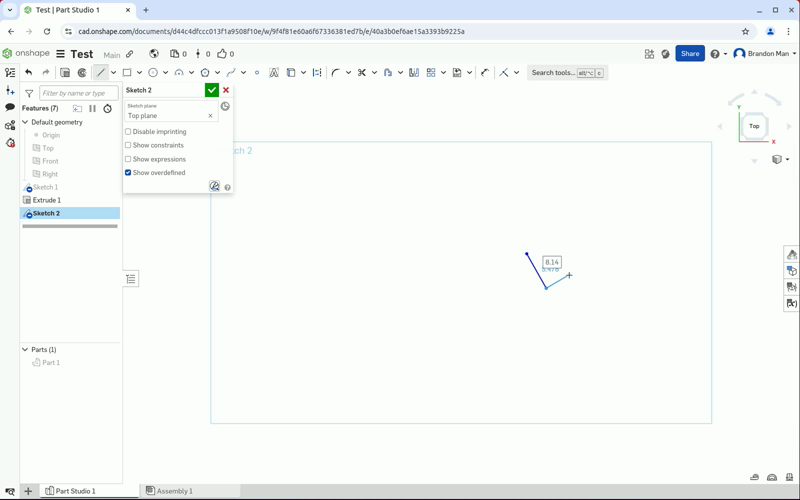
key_down(shift)
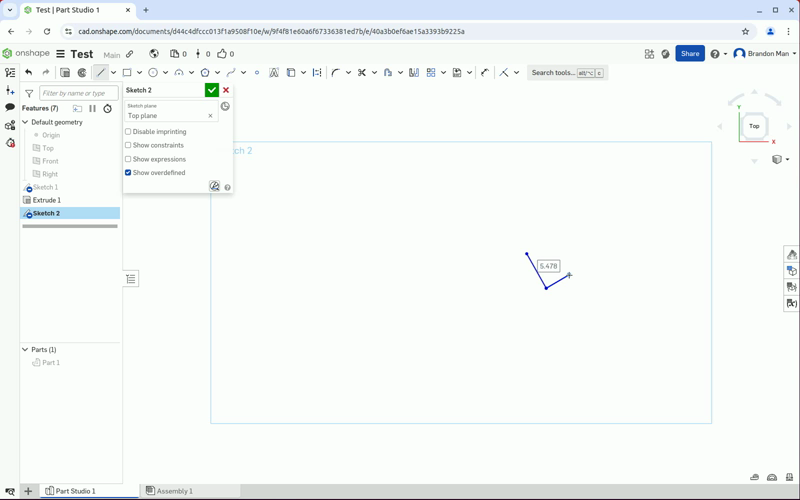
mouse_move(589, 274)
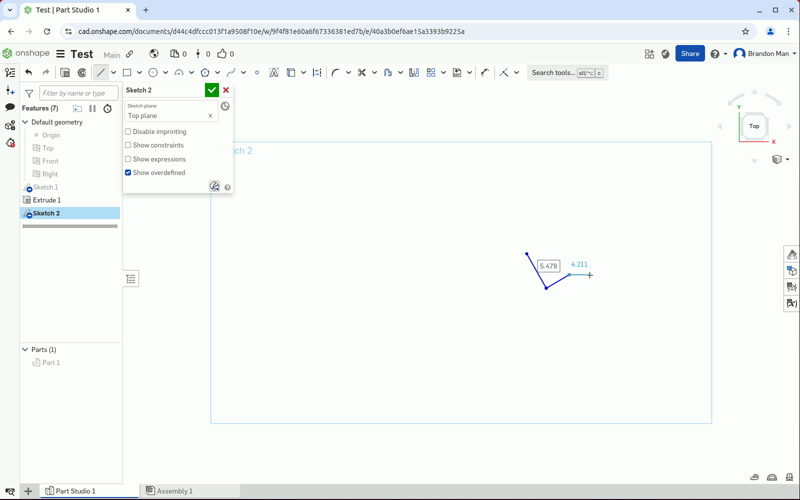
mouse_move(549, 240)
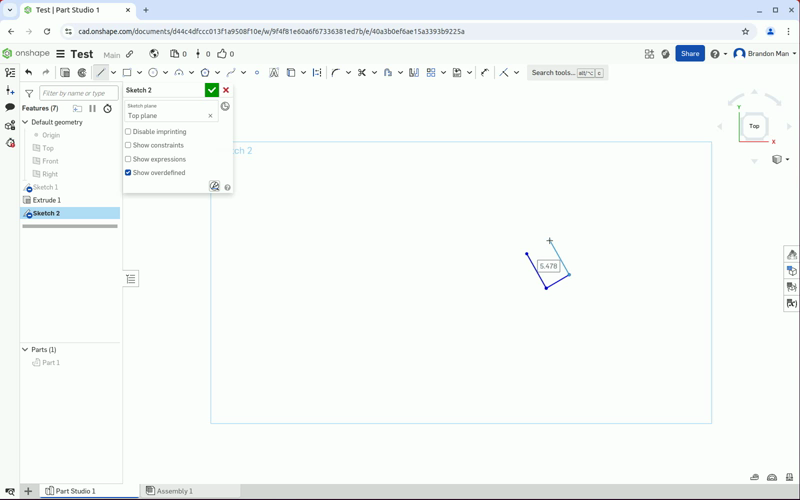
click(549, 240)
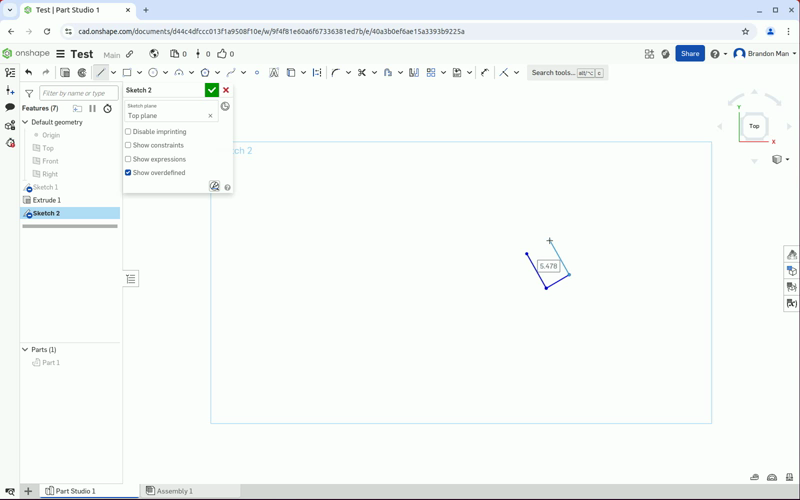
key_up(shift)
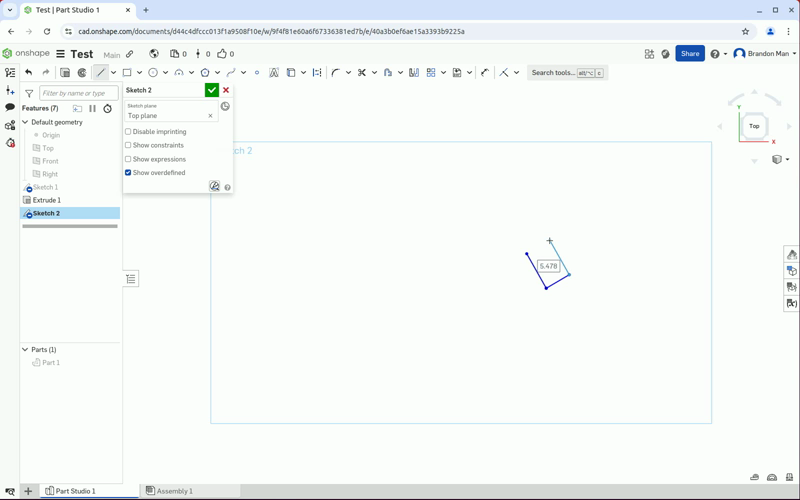
mouse_move(579, 240)
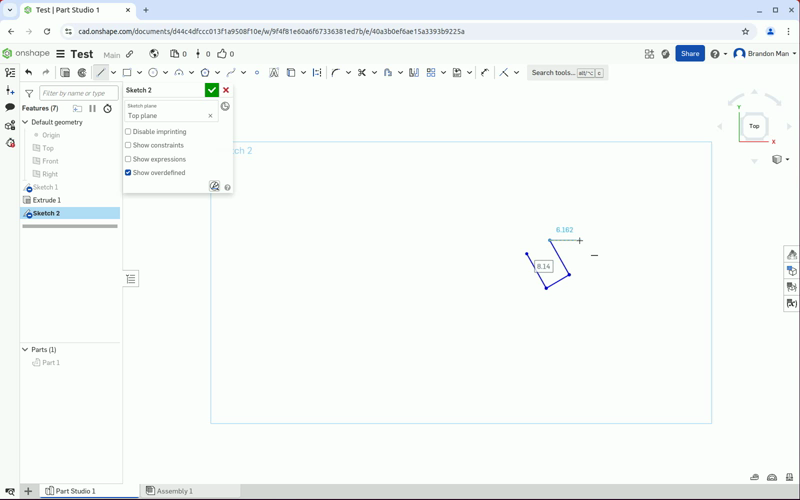
key_down(shift)
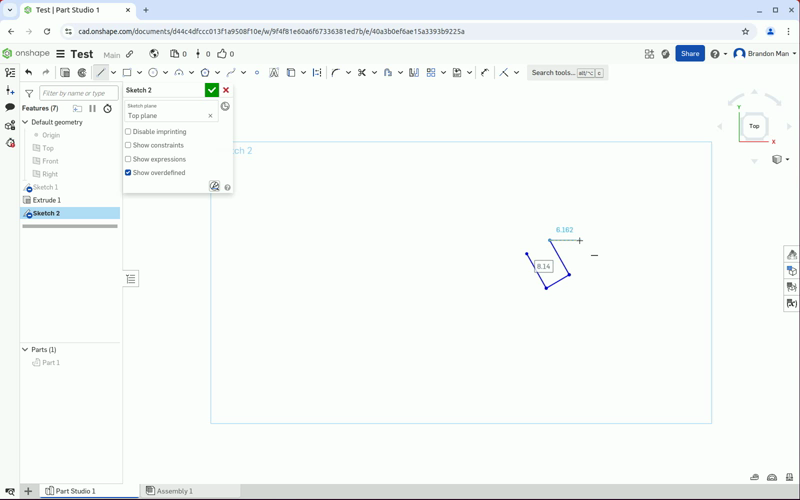
mouse_move(526, 253)
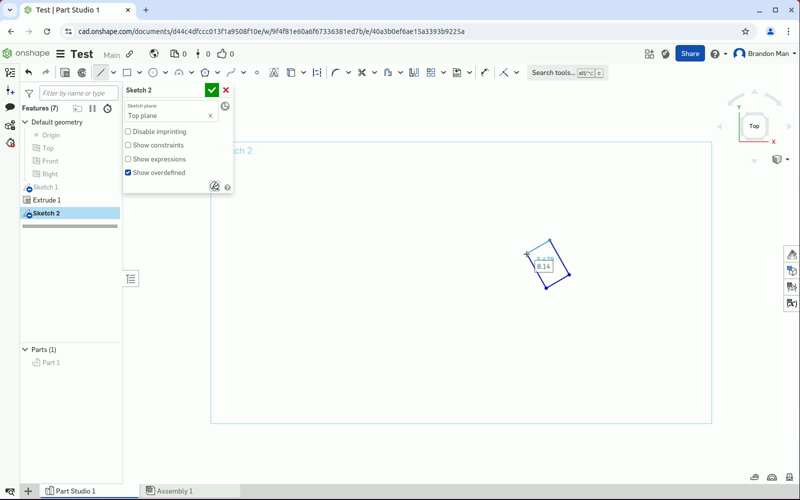
key_up(shift)
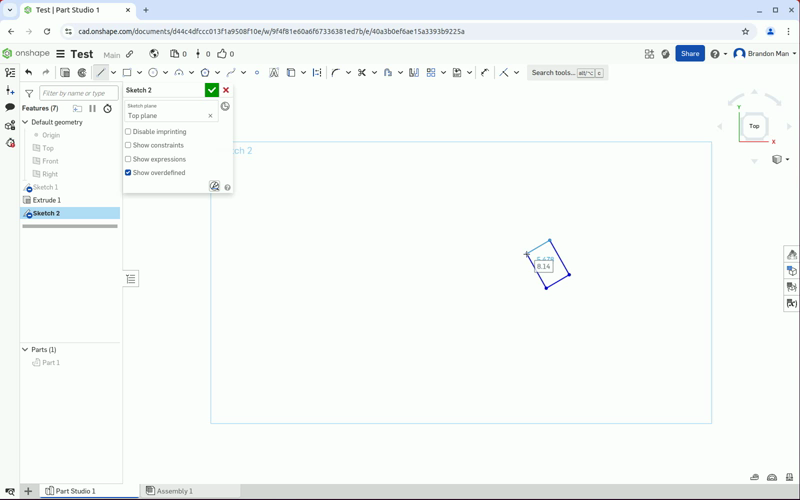
click(526, 253)
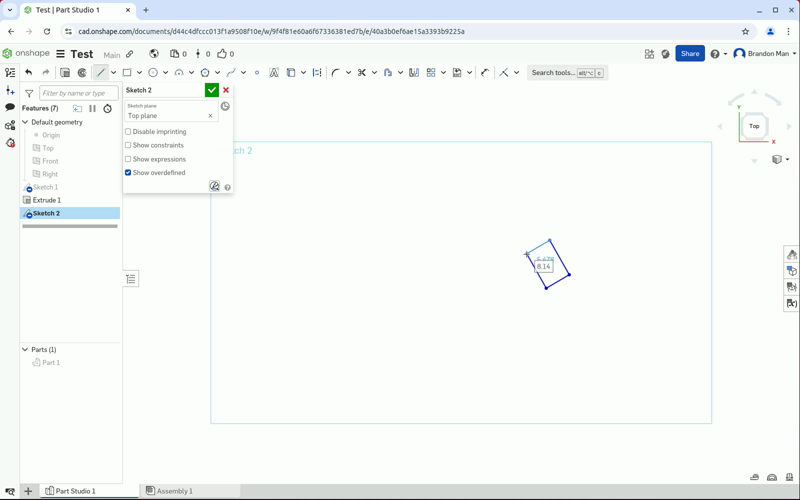
key(esc)
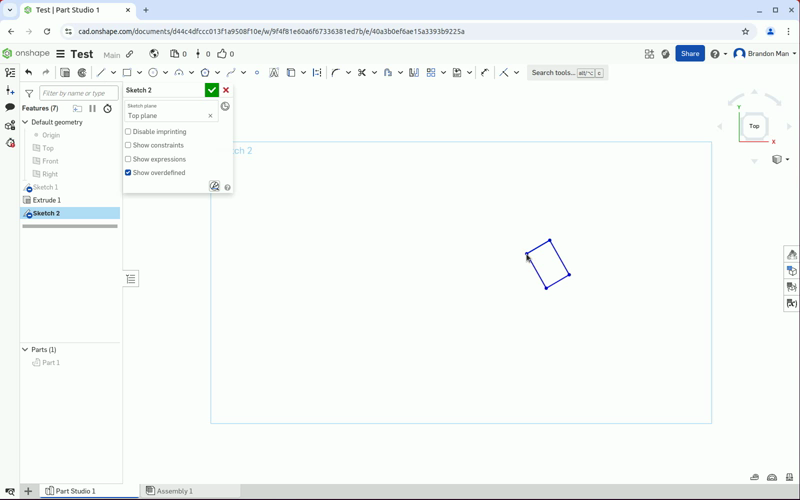
mouse_move(558, 259)
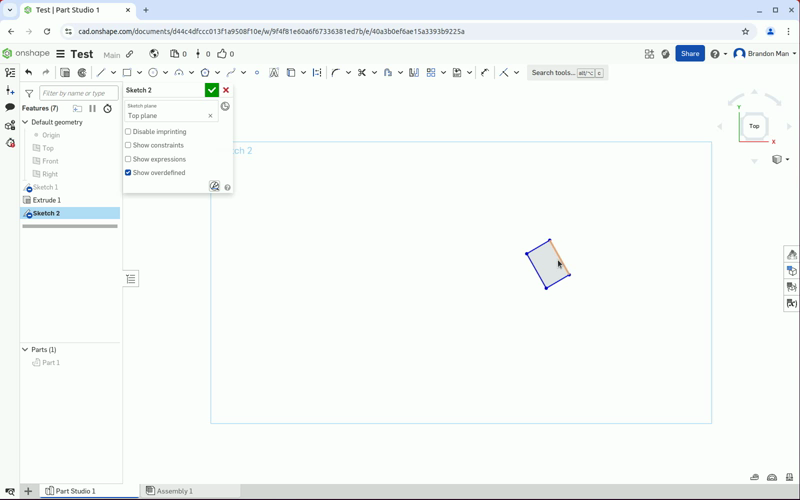
scroll(6)
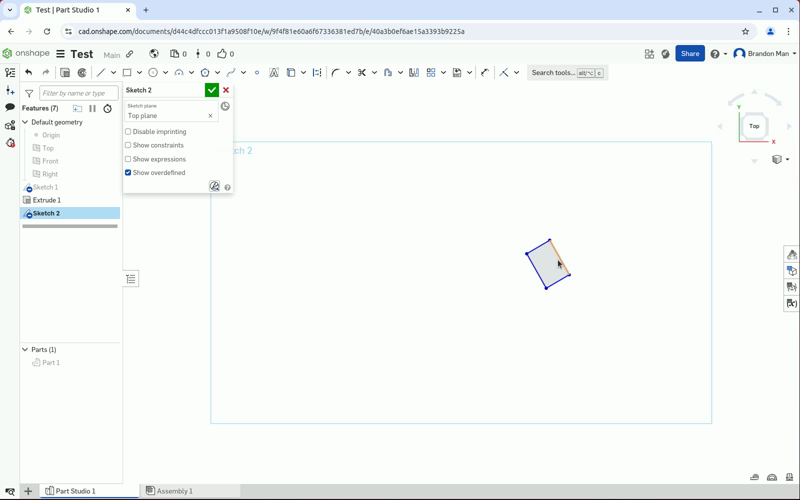
scroll(6)
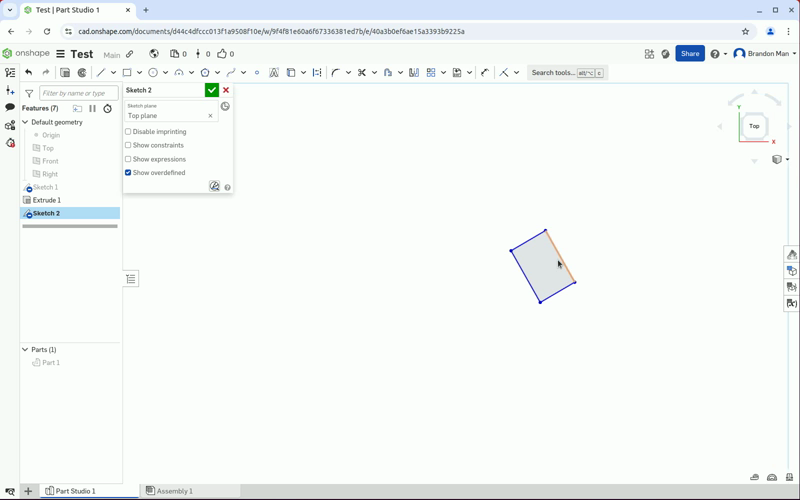
scroll(6)
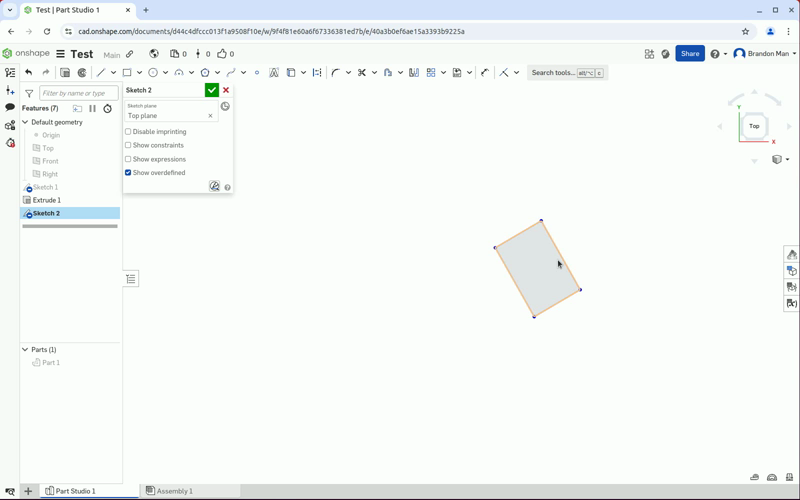
scroll(6)
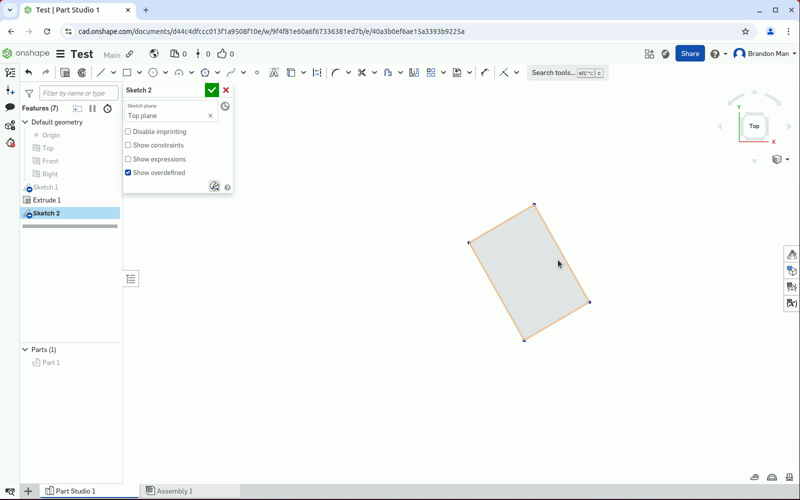
scroll(6)
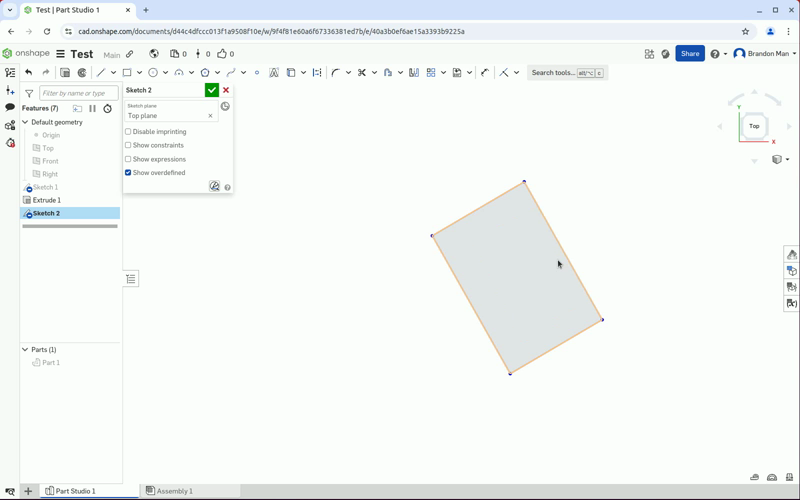
scroll(6)
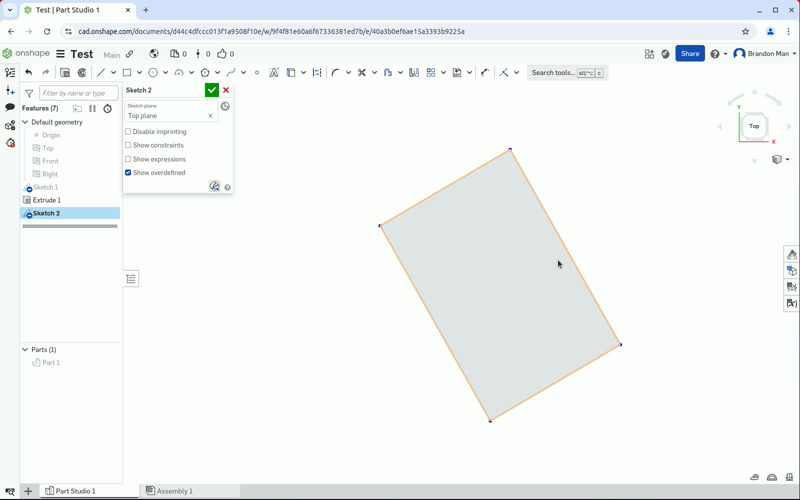
scroll(6)
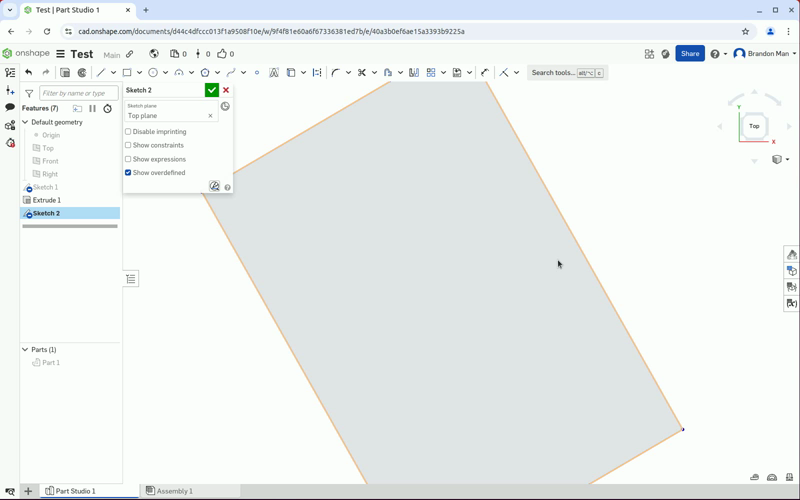
click(558, 259)
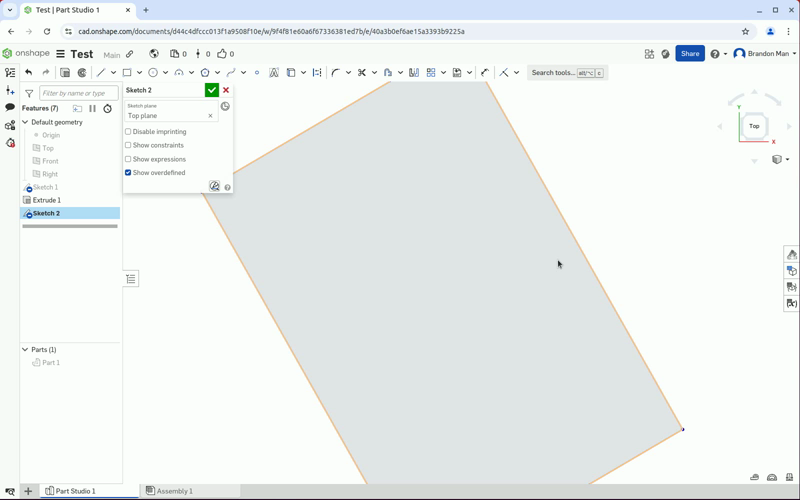
scroll(-6)
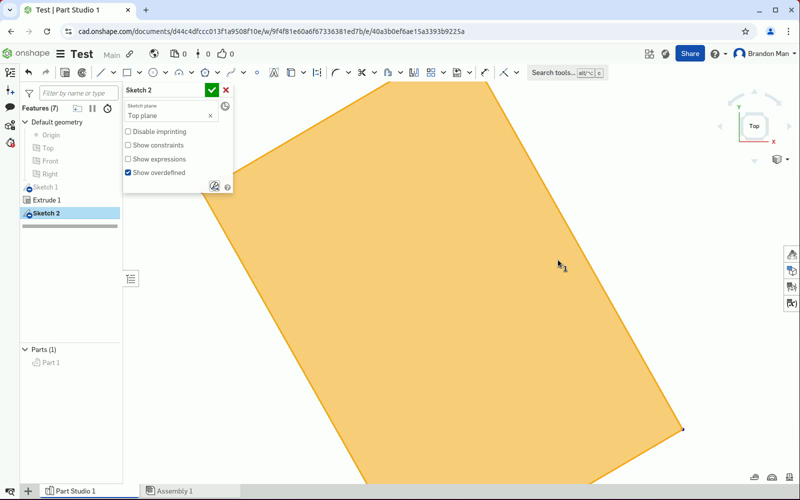
scroll(-6)
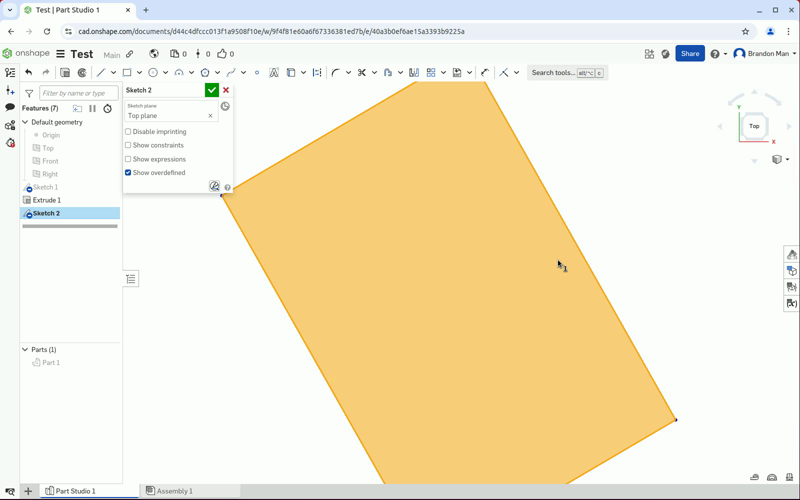
scroll(-6)
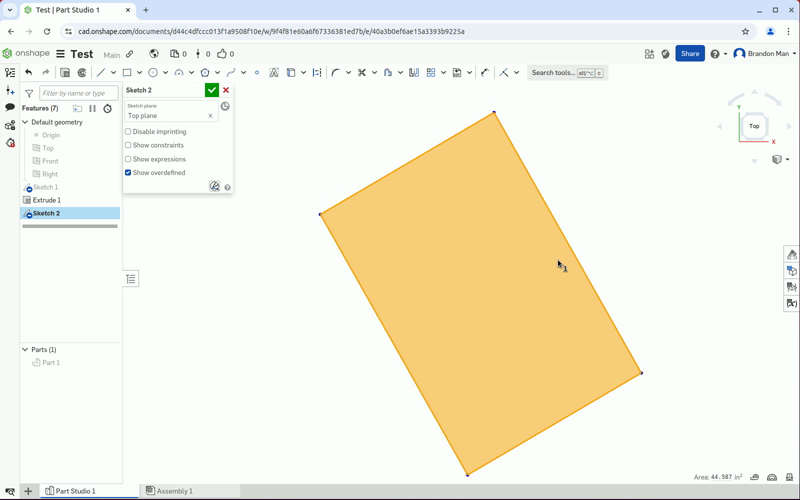
scroll(-6)
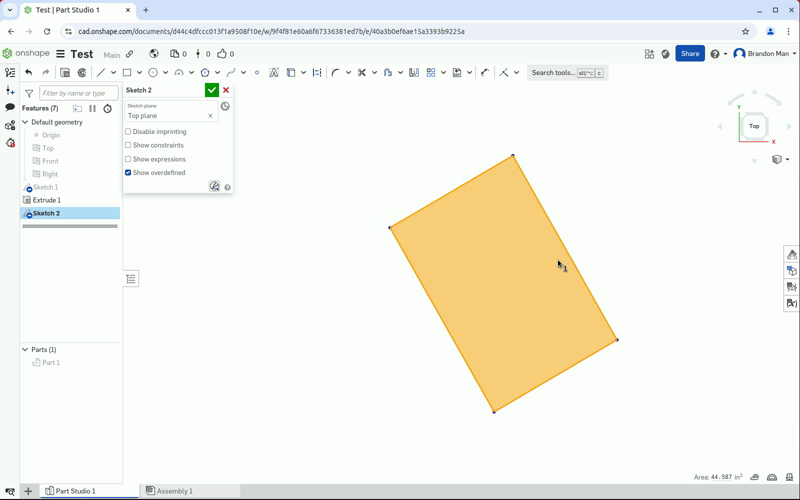
scroll(-6)
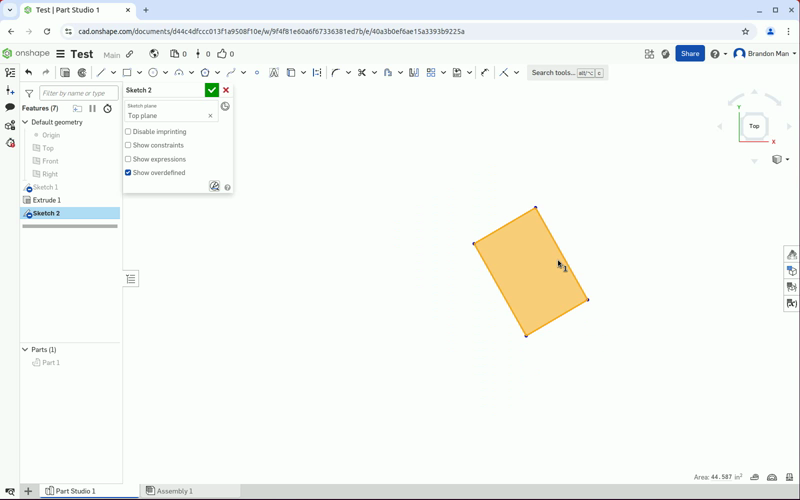
scroll(-6)
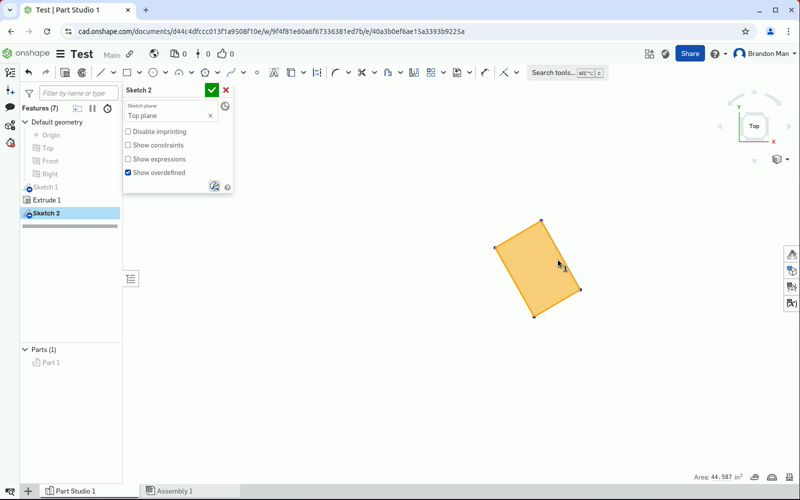
scroll(-6)
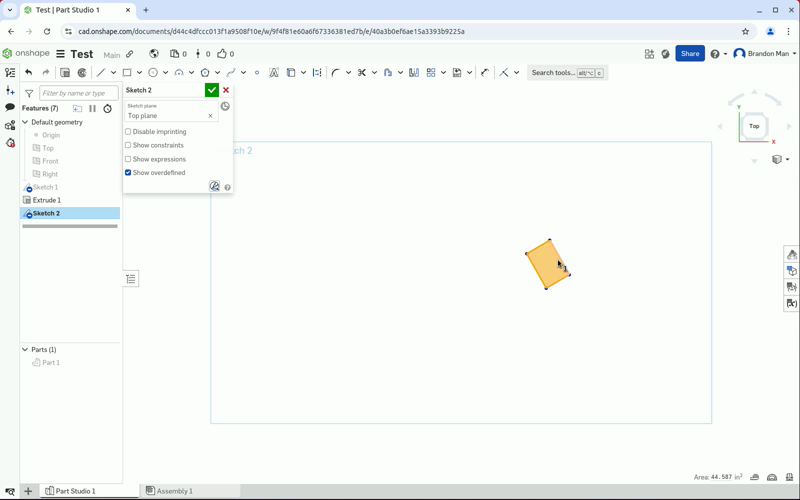
mouse_move(73, 352)
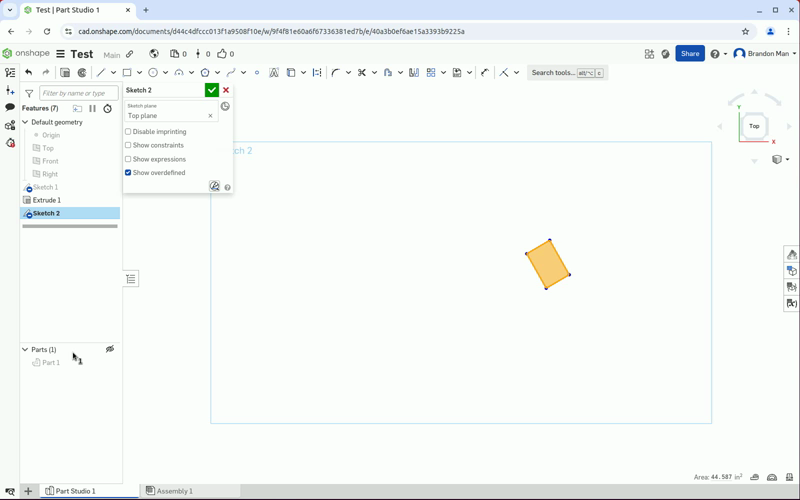
key(shift+y)
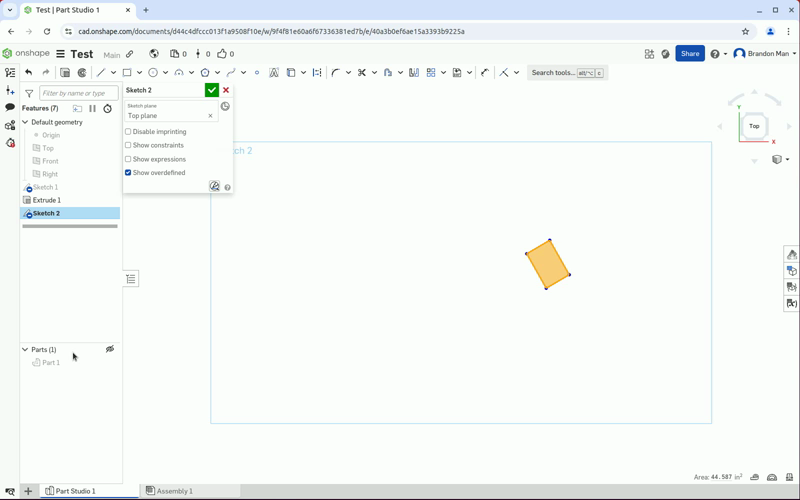
key(shift+e)
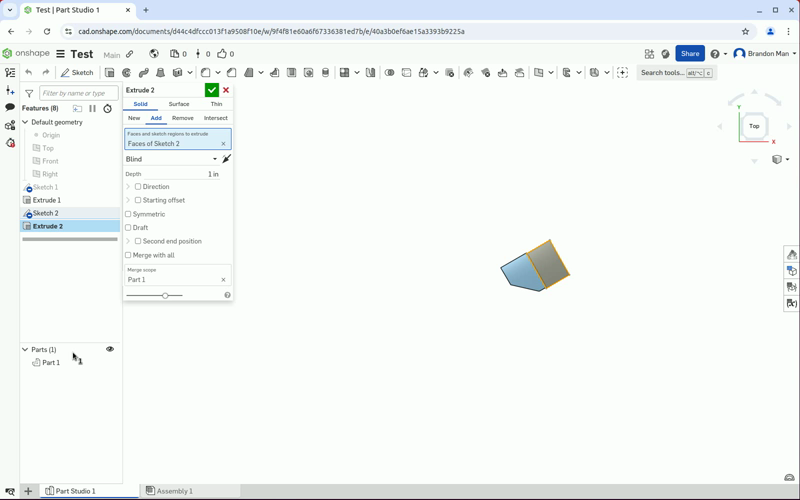
mouse_move(143, 106)
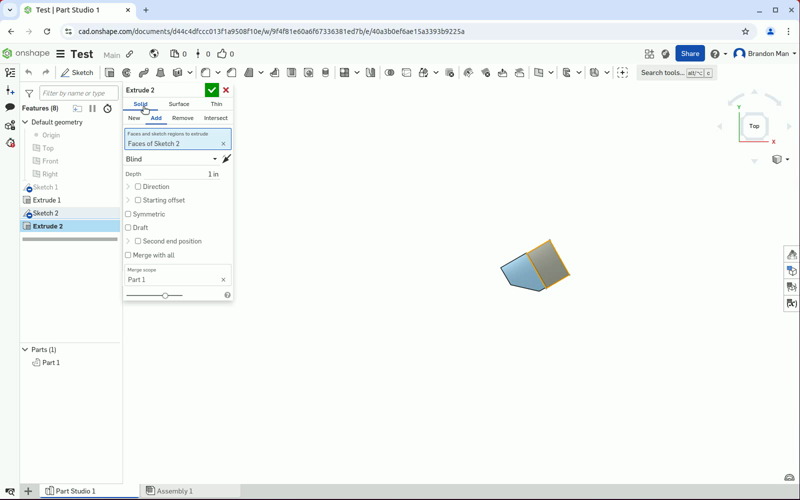
click(143, 106)
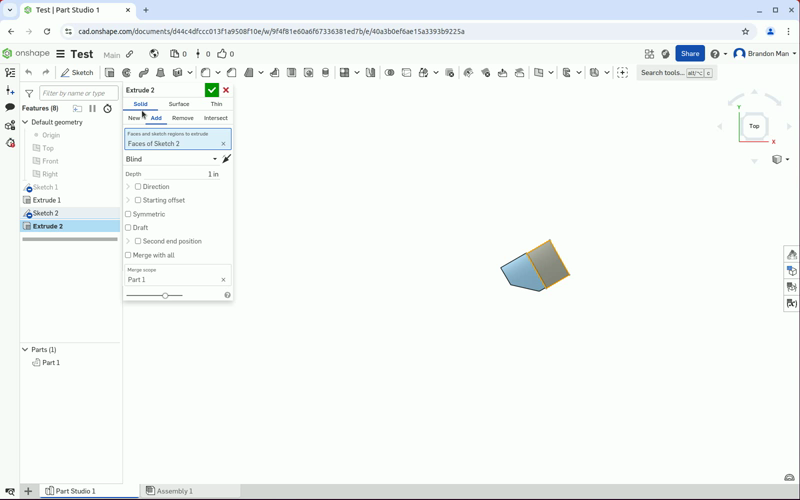
mouse_move(137, 120)
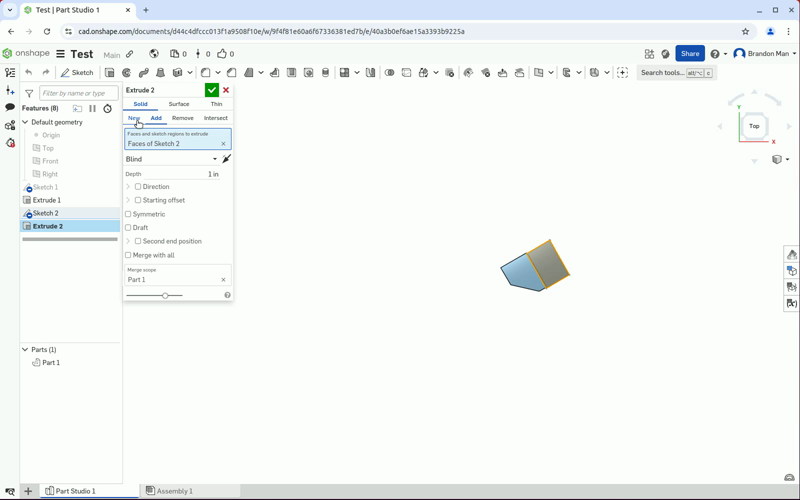
click(137, 120)
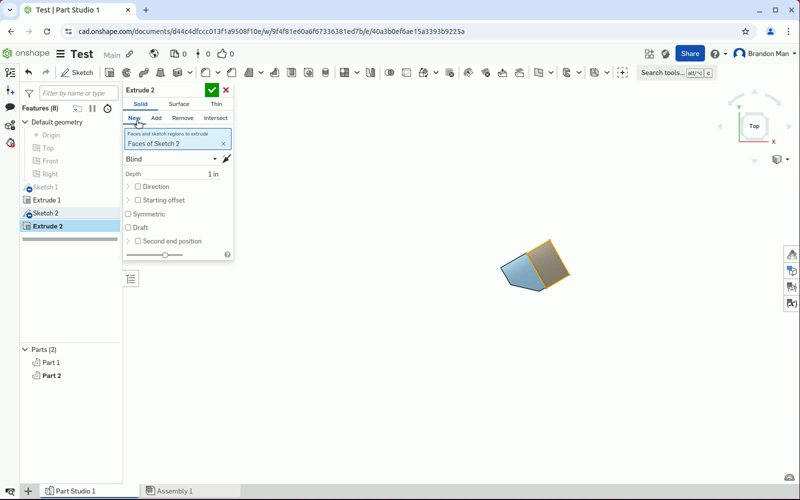
key(tab, 4)
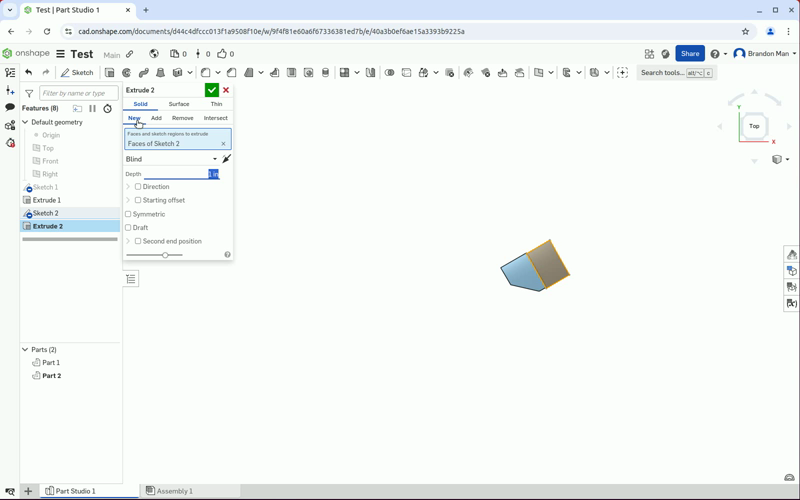
text(4.574)
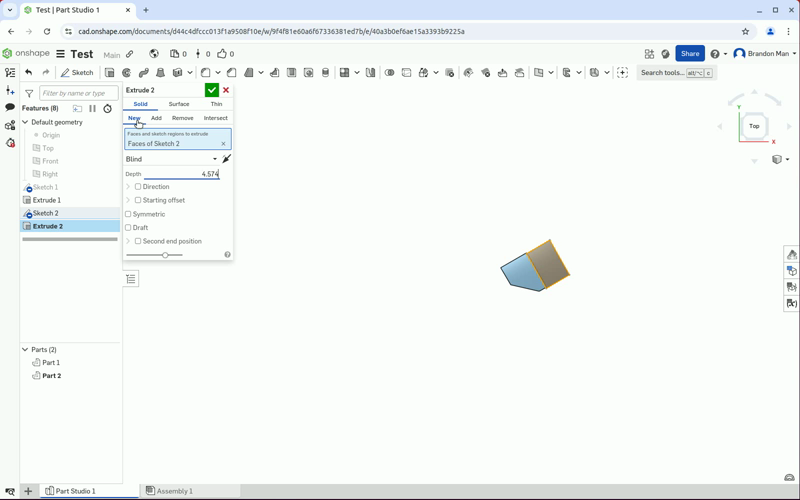
key(enter)
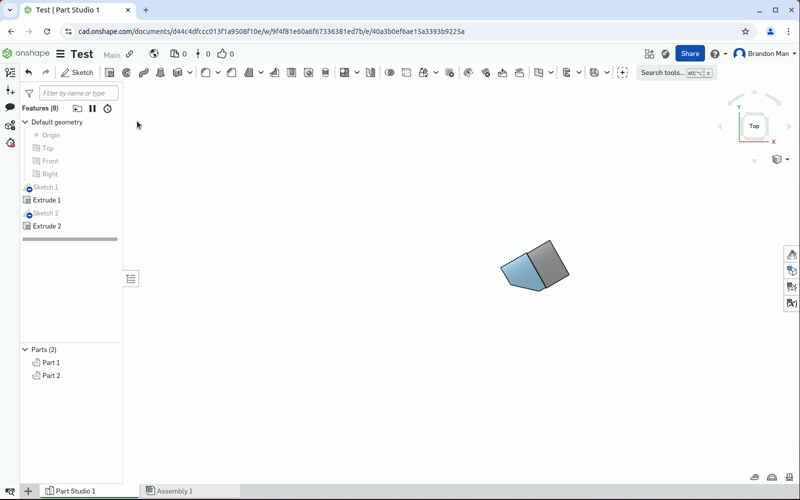
key(shift+h)
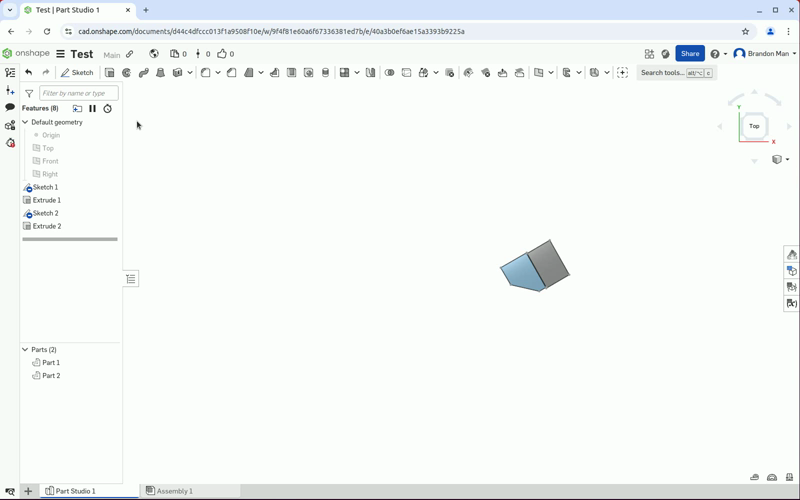
key(shift+h)
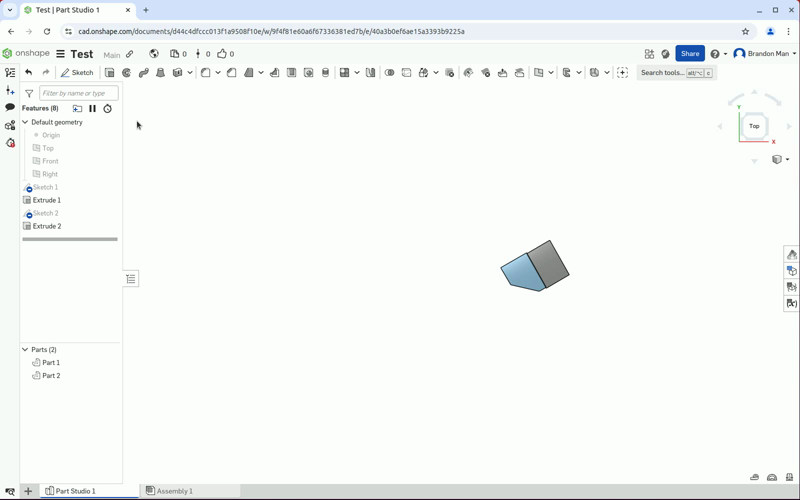
mouse_move(73, 189)
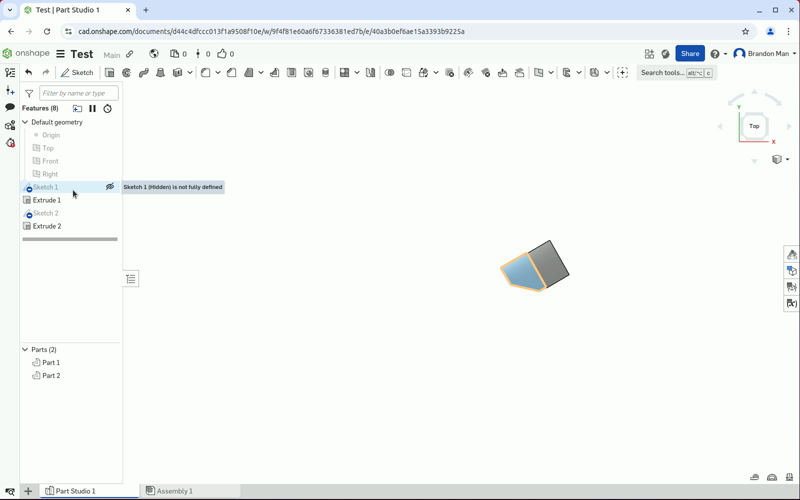
click(73, 189)
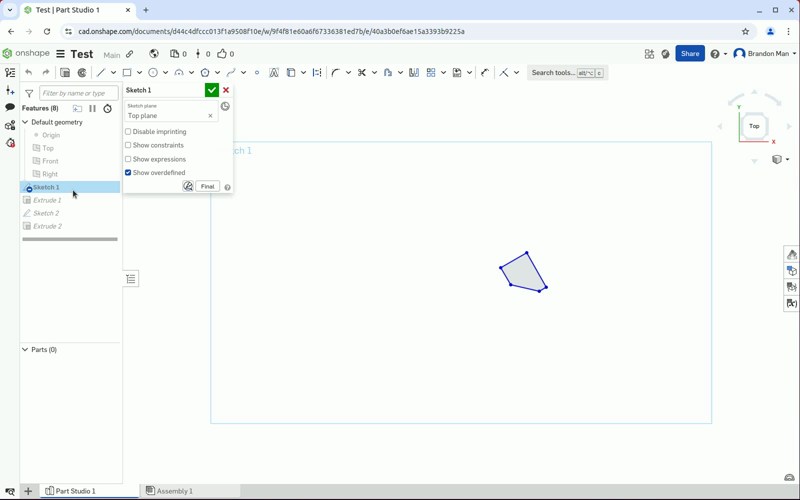
mouse_move(229, 92)
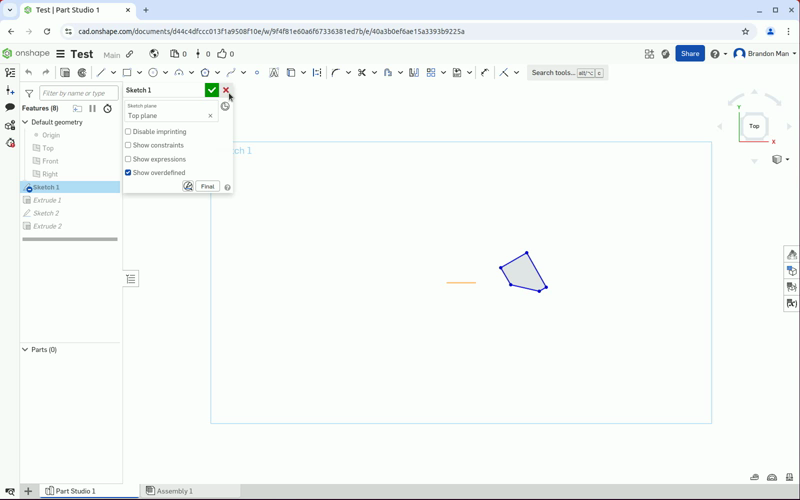
click(229, 92)
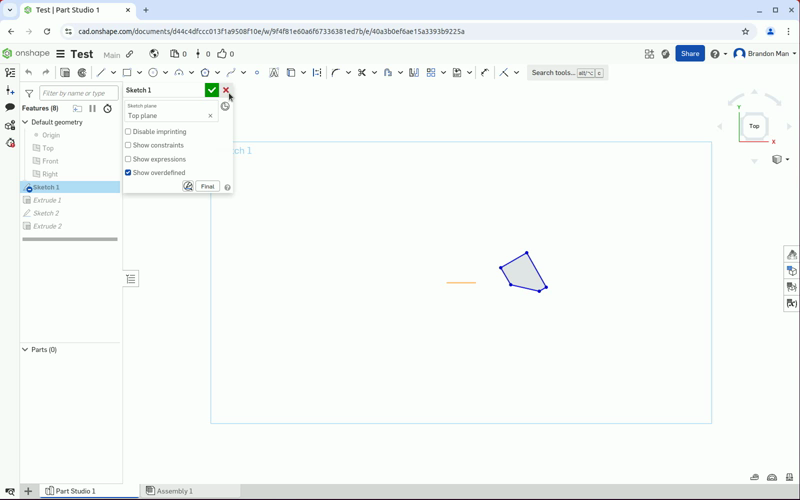
key(shift+s)
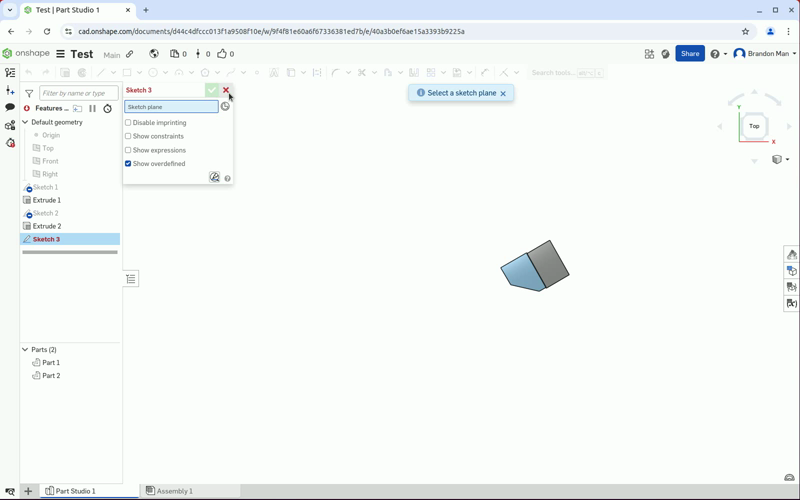
mouse_move(73, 150)
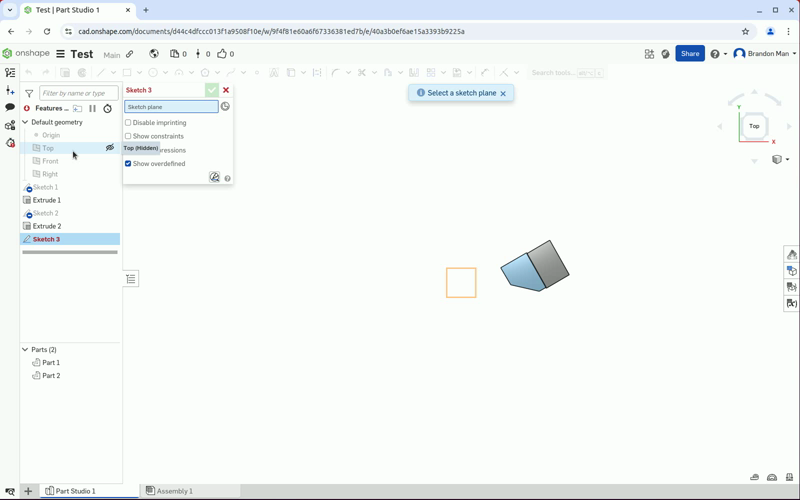
click(73, 150)
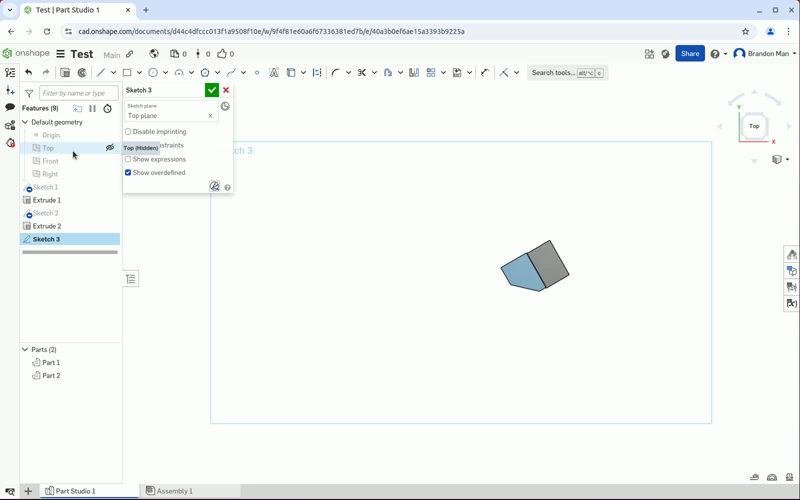
mouse_move(73, 352)
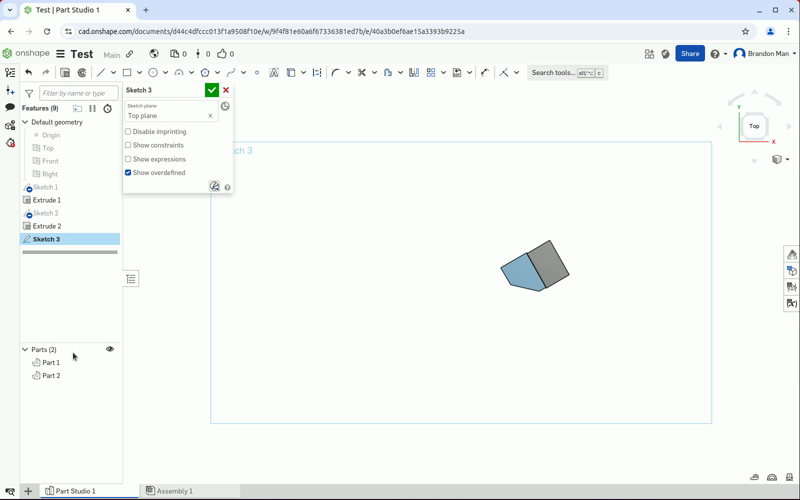
key(y)
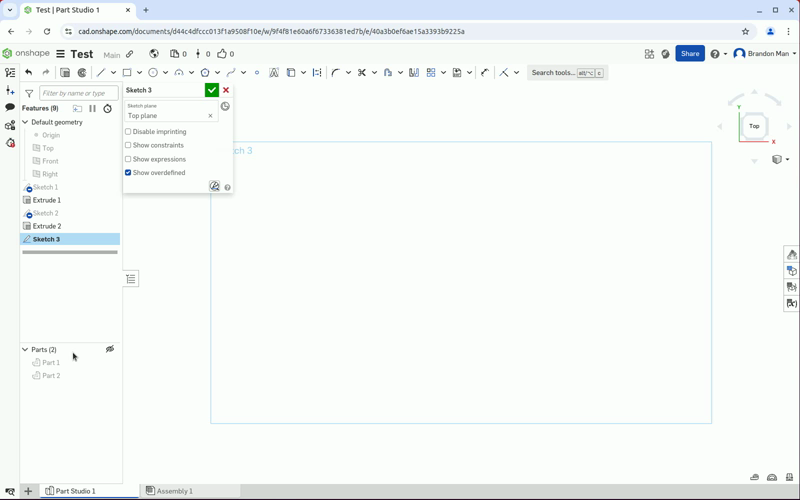
key(l)
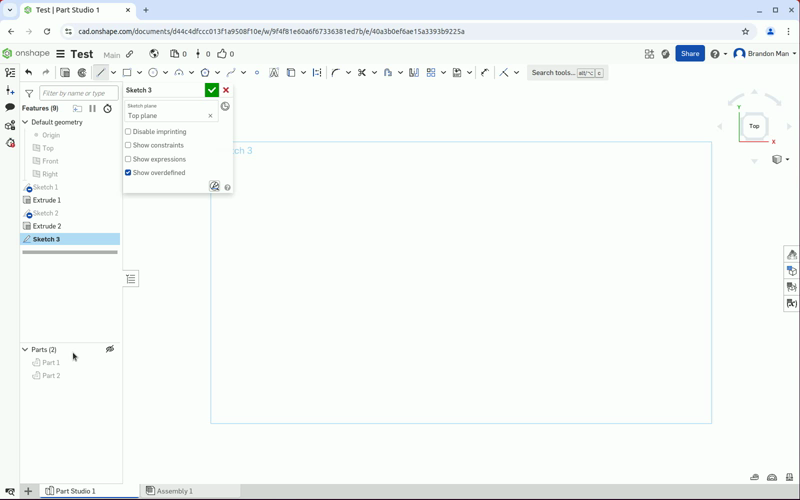
key_down(shift)
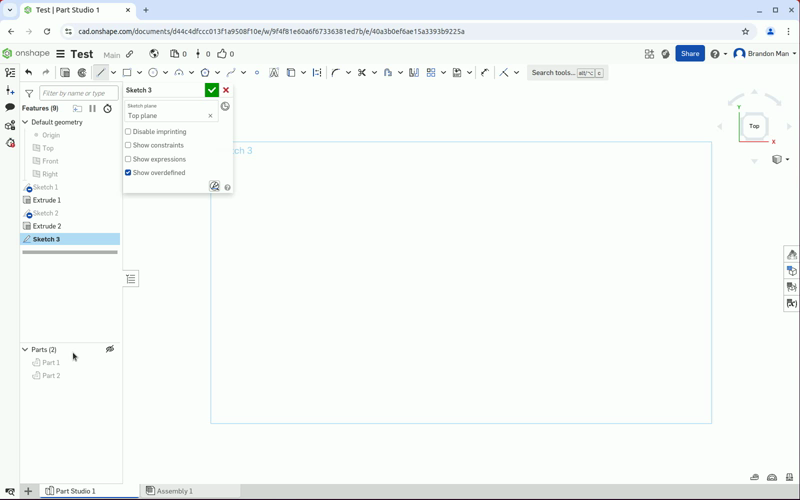
mouse_move(545, 287)
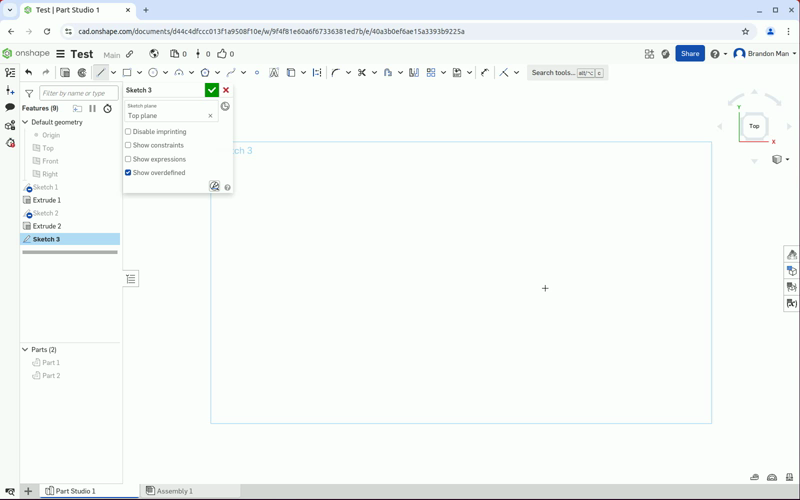
click(545, 287)
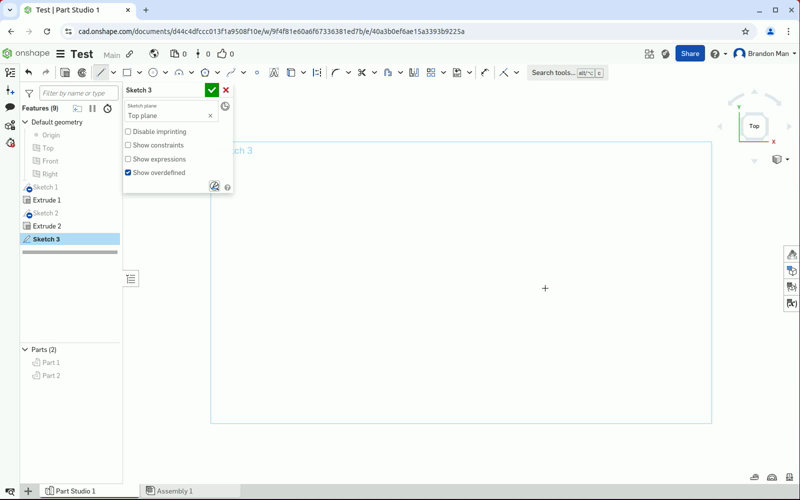
key_up(shift)
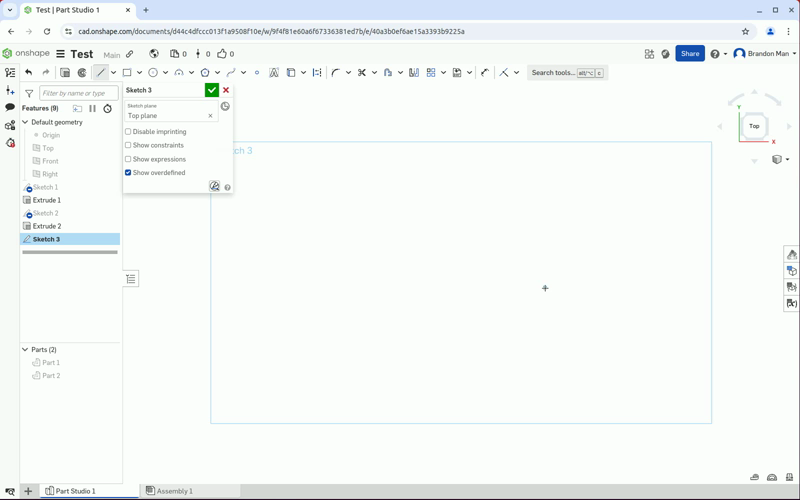
key_down(shift)
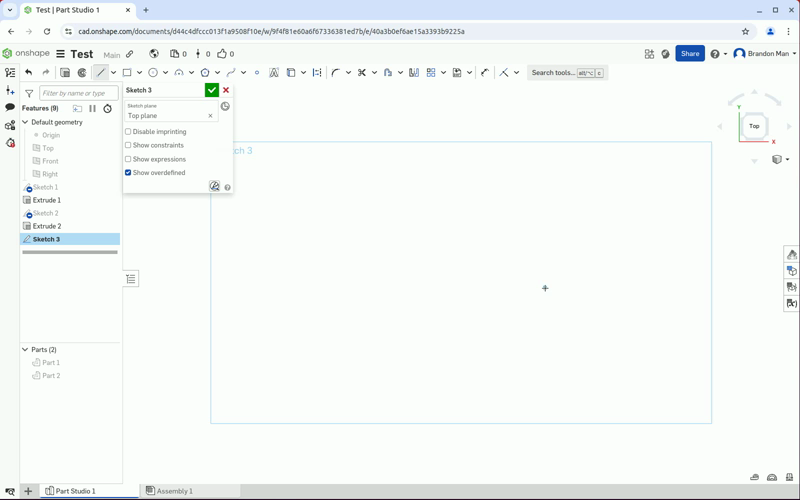
mouse_move(575, 287)
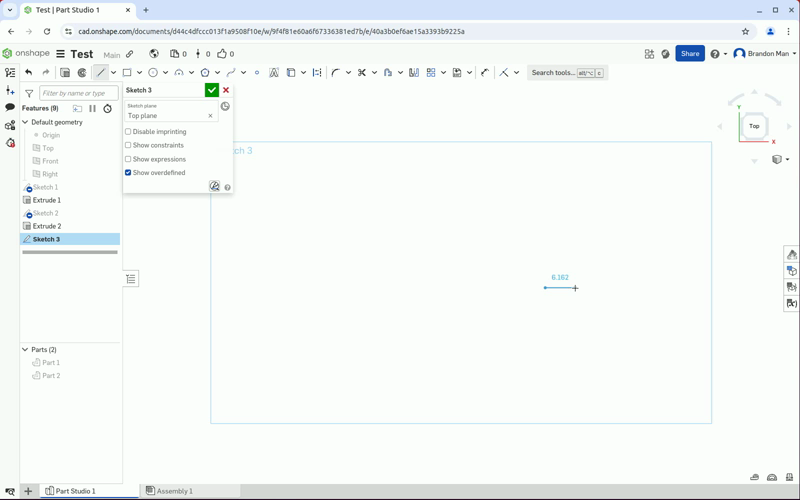
mouse_move(550, 297)
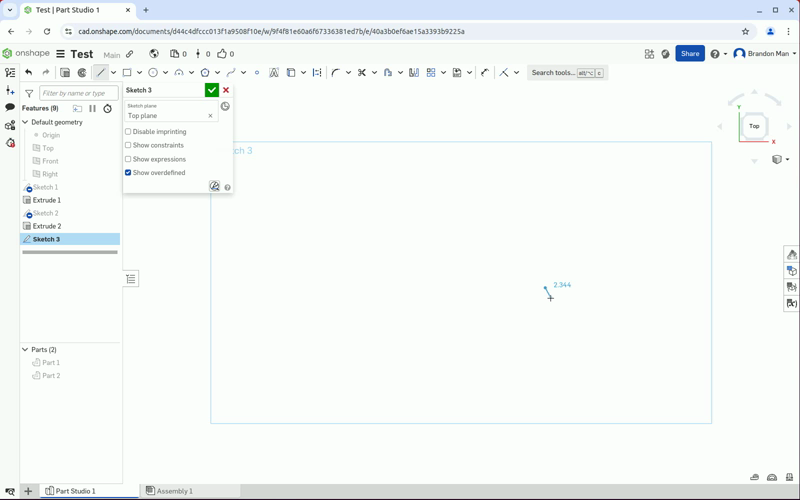
click(550, 297)
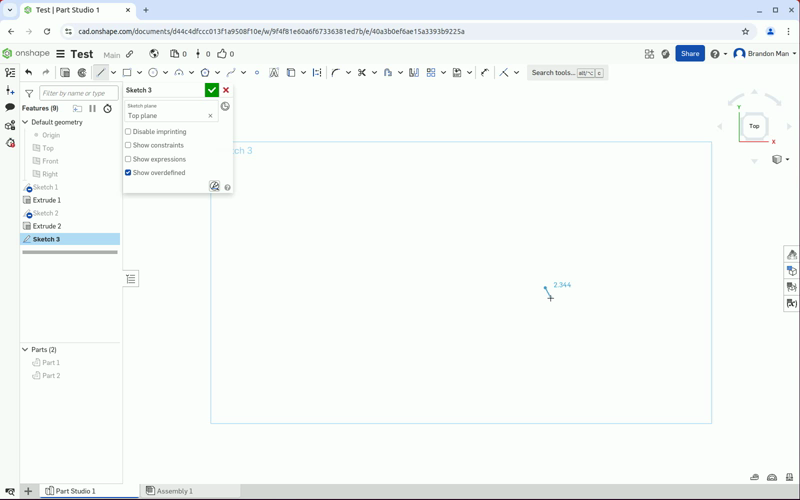
key_up(shift)
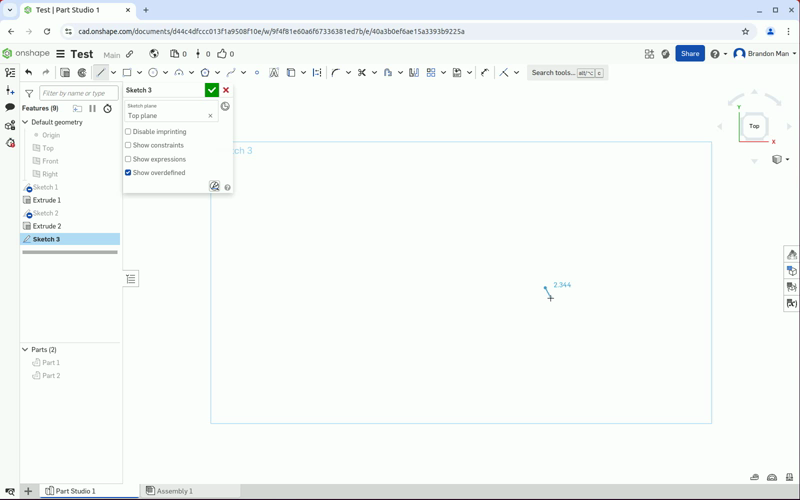
key_down(shift)
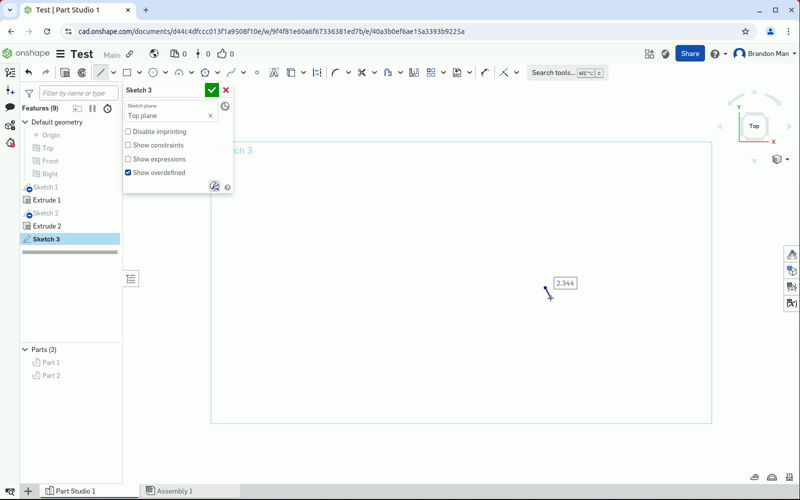
mouse_move(580, 297)
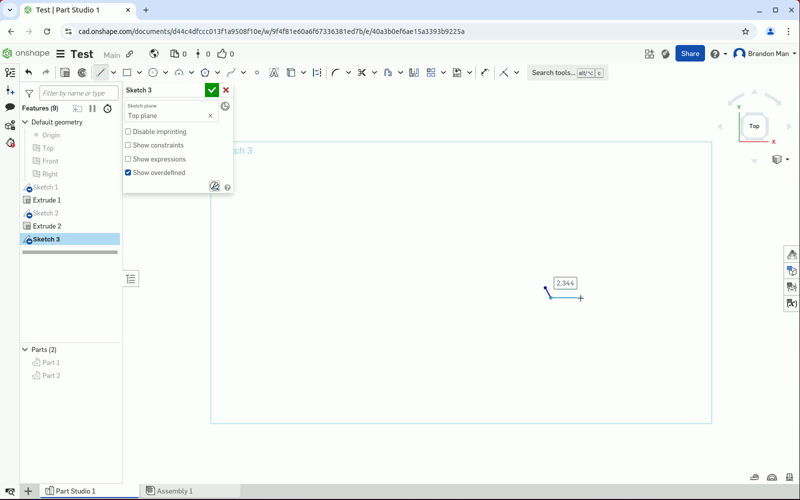
mouse_move(574, 283)
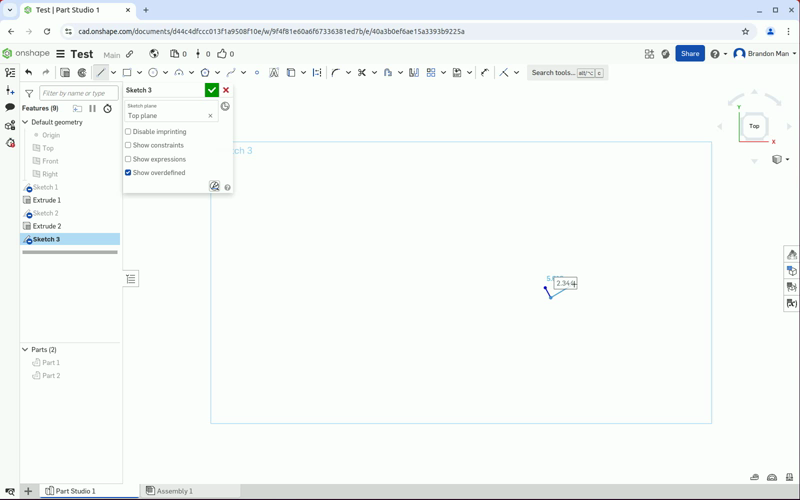
click(574, 283)
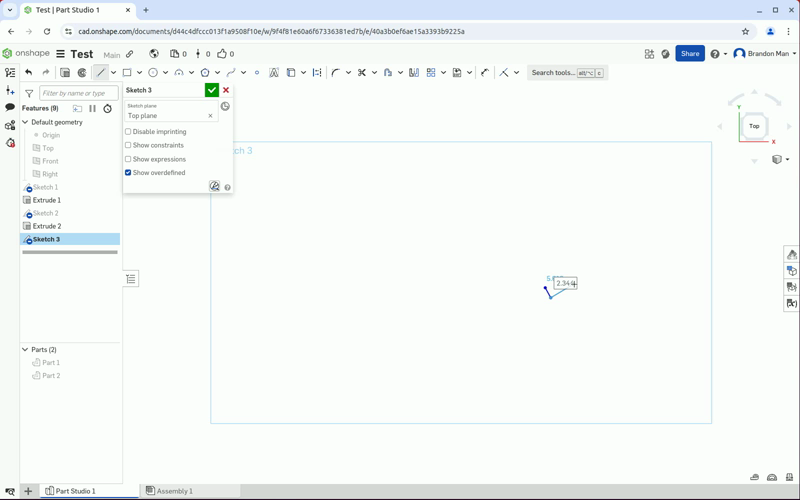
key_up(shift)
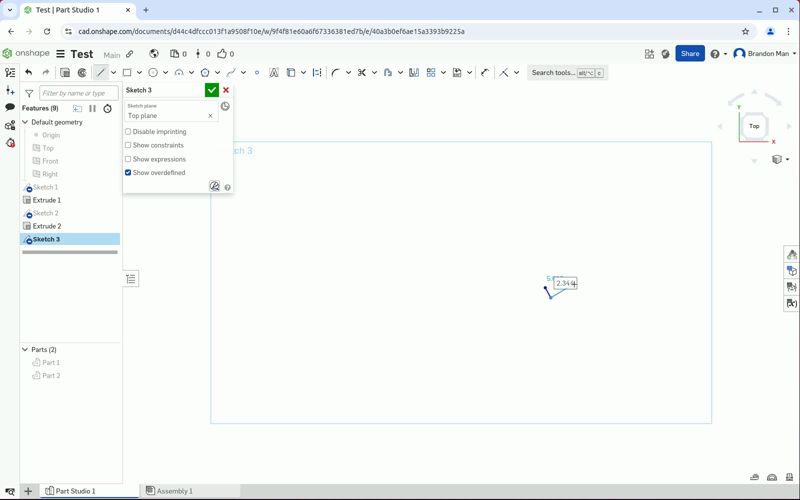
key_down(shift)
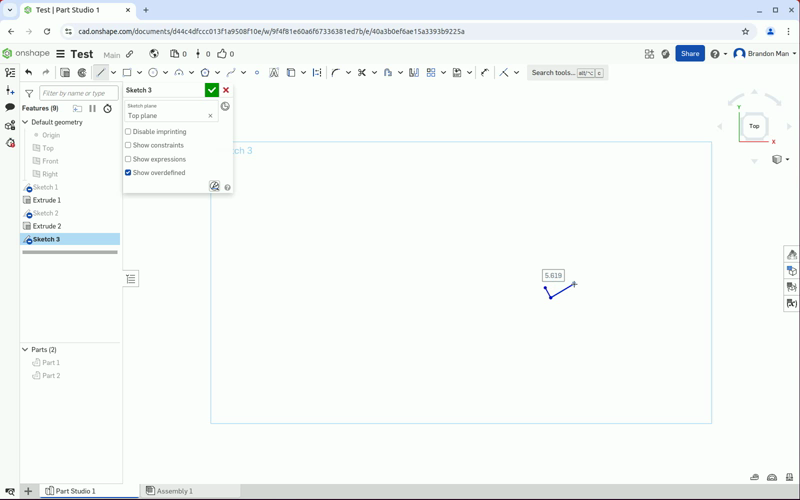
mouse_move(589, 283)
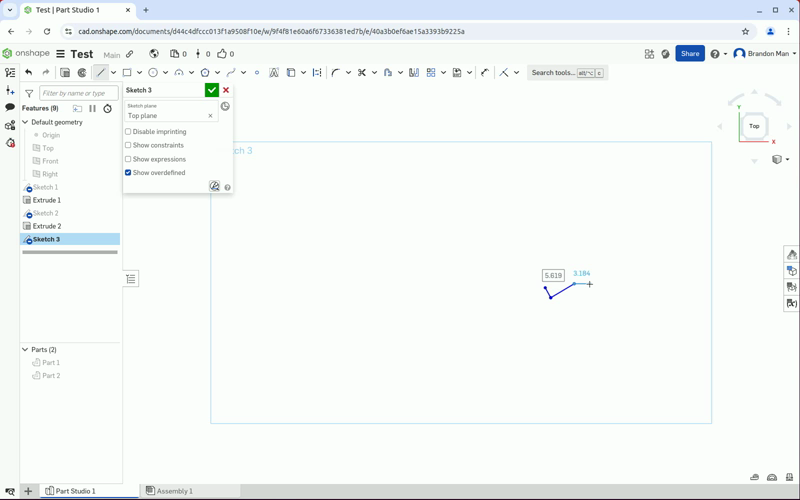
mouse_move(568, 273)
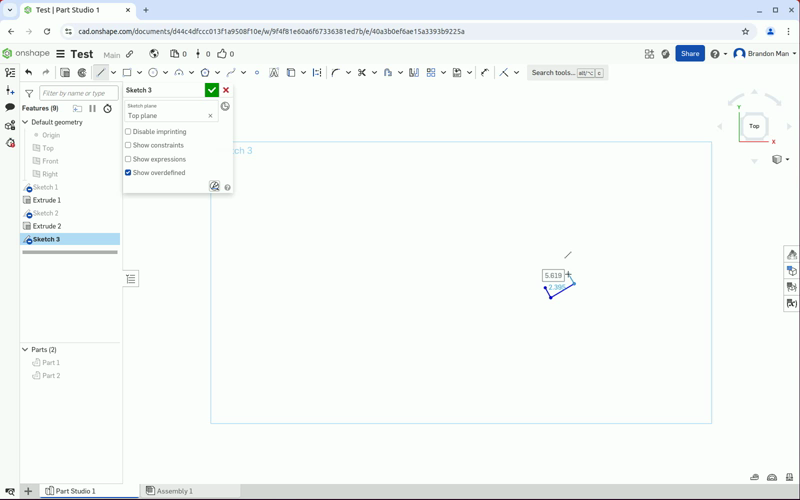
click(568, 273)
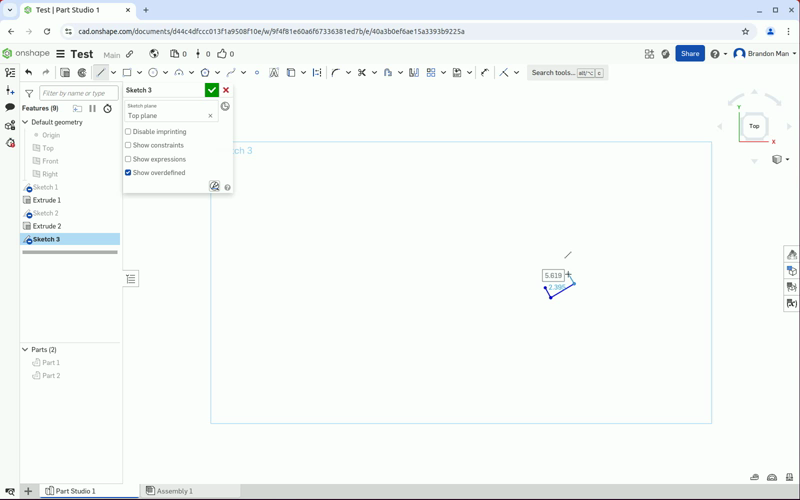
key_up(shift)
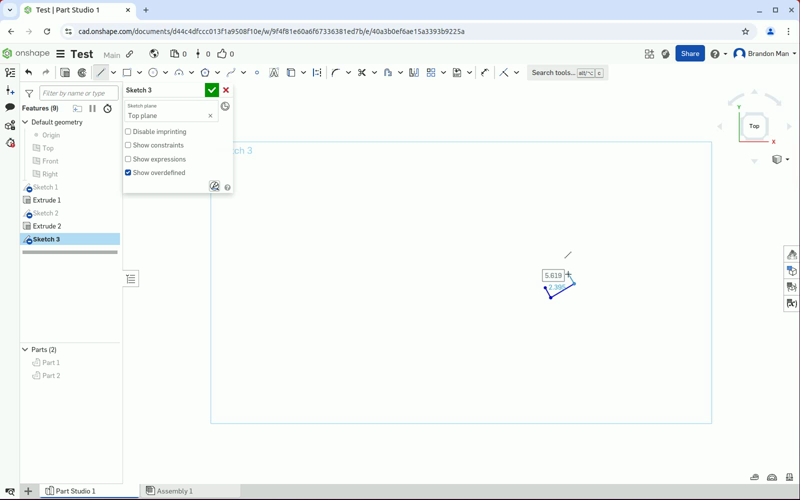
mouse_move(589, 273)
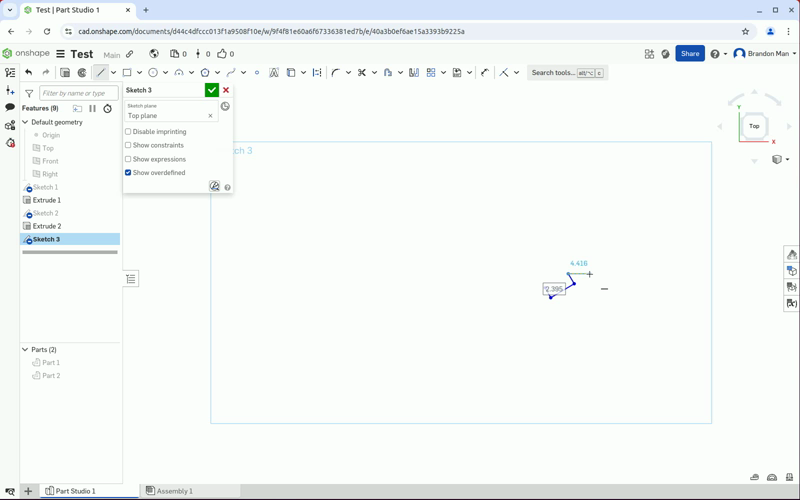
key_down(shift)
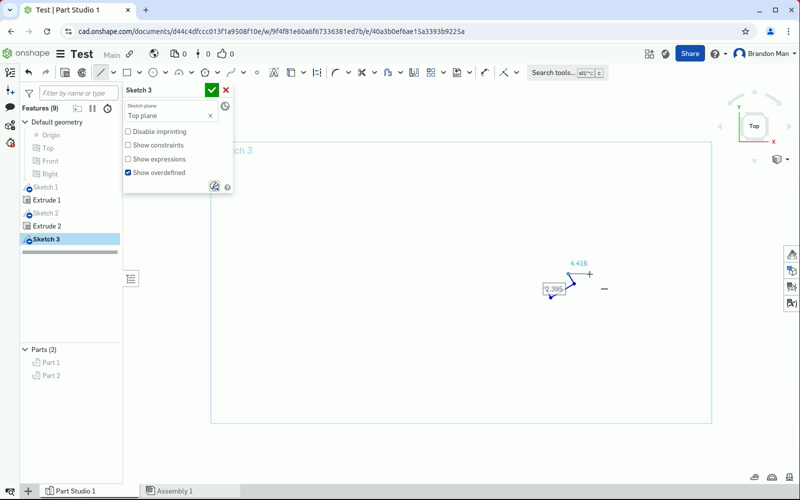
mouse_move(545, 287)
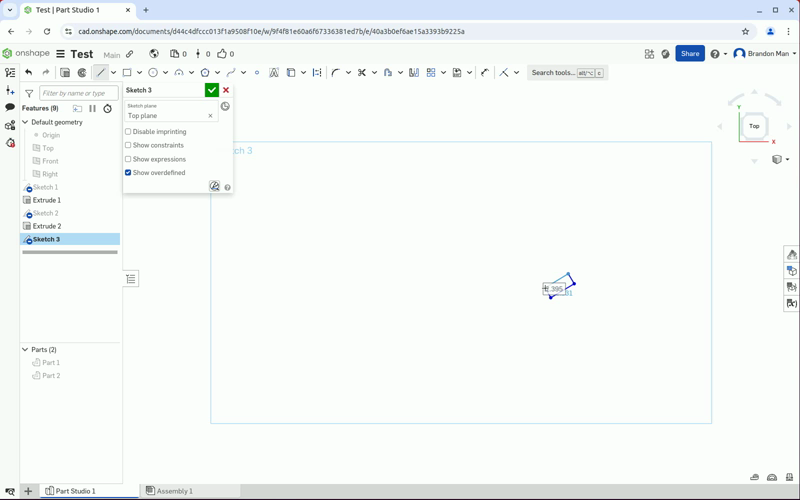
key_up(shift)
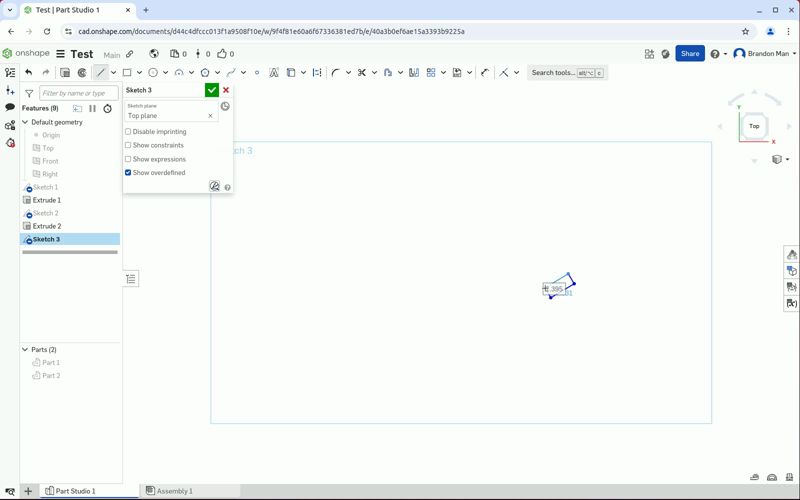
click(545, 287)
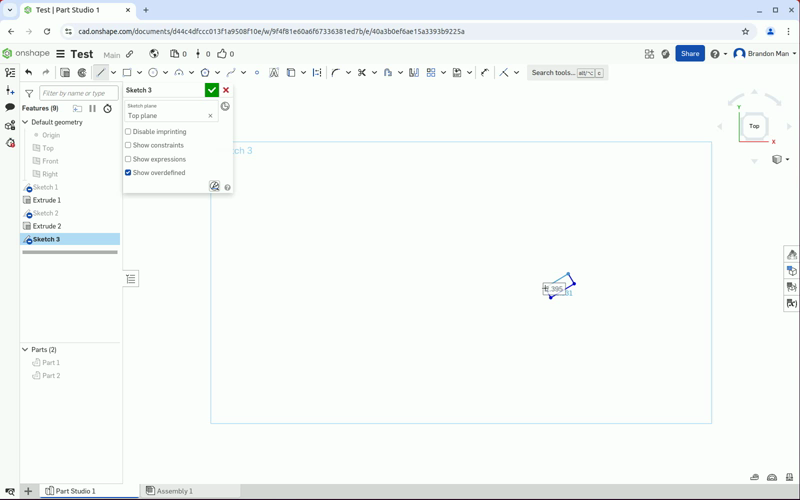
key(esc)
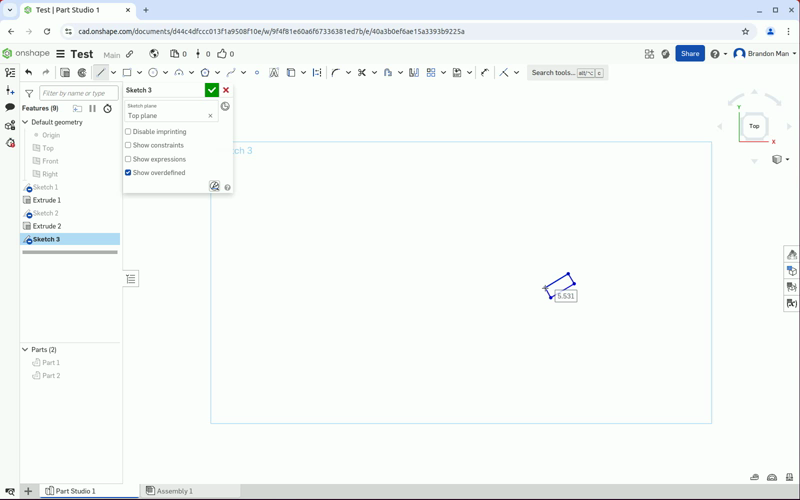
mouse_move(561, 288)
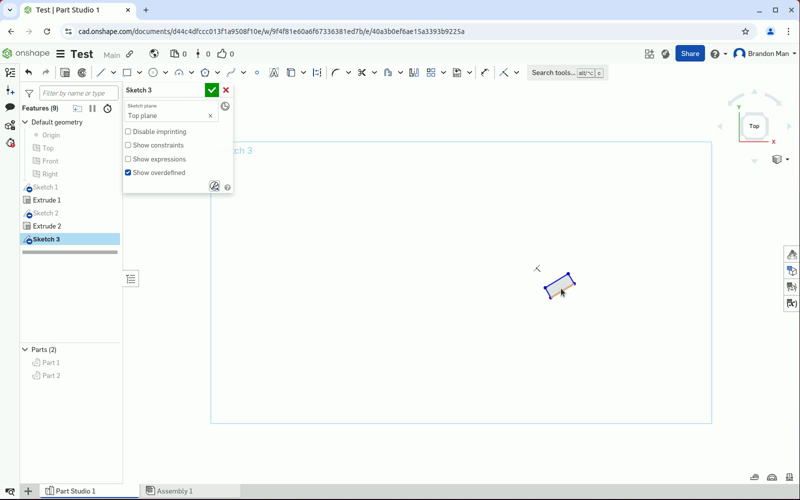
scroll(6)
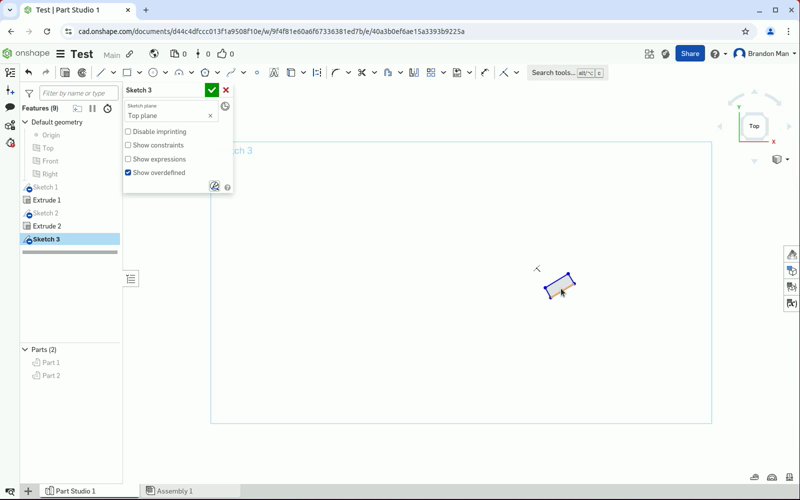
scroll(6)
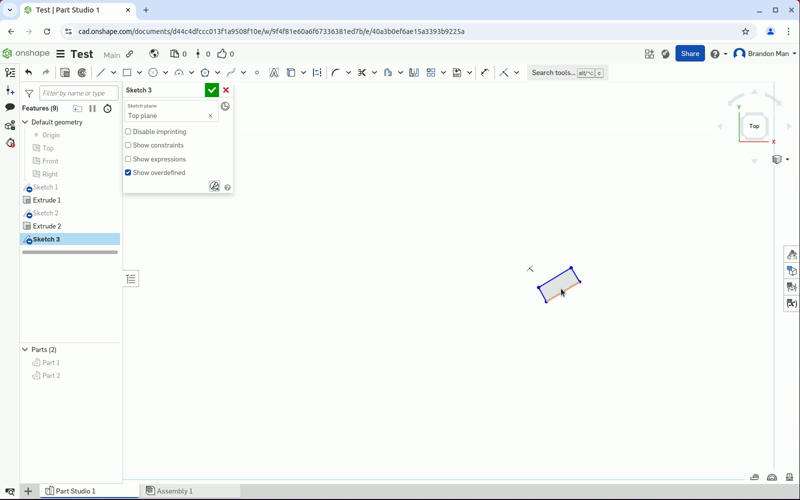
scroll(6)
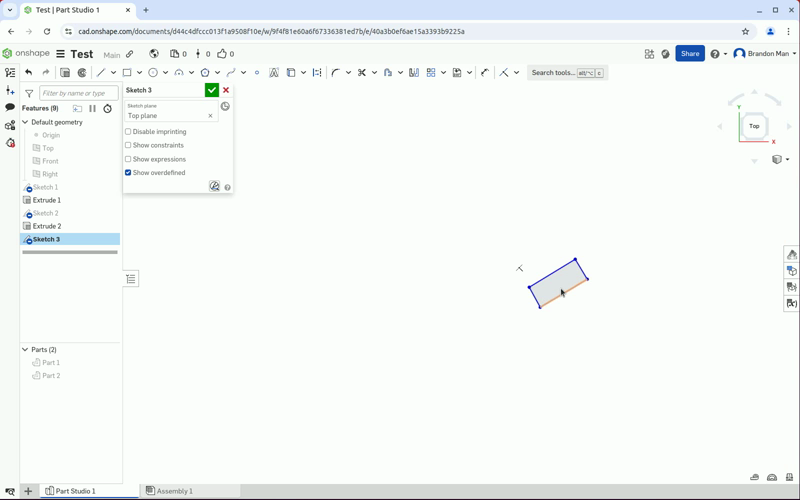
scroll(6)
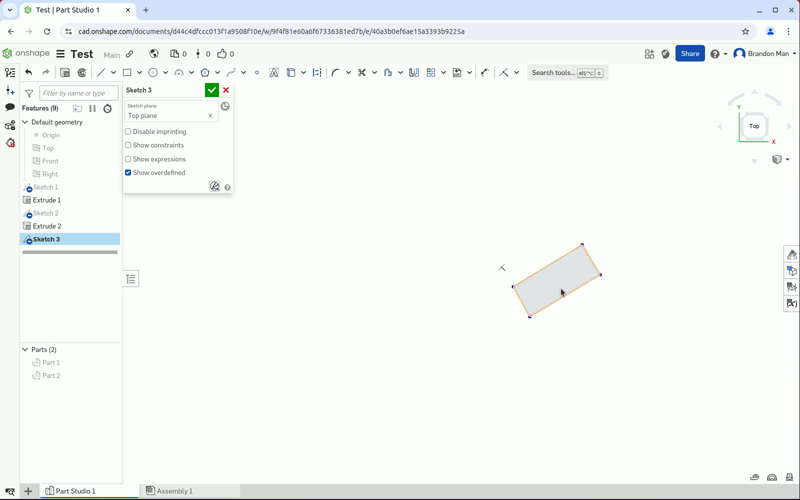
scroll(6)
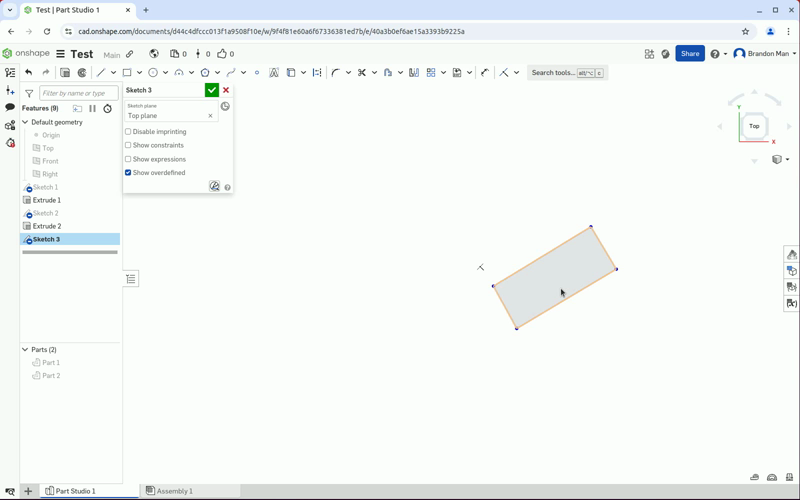
scroll(6)
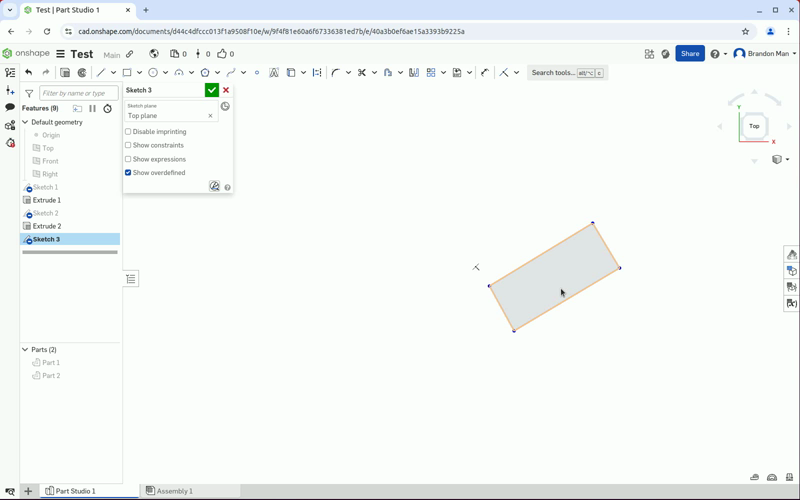
scroll(6)
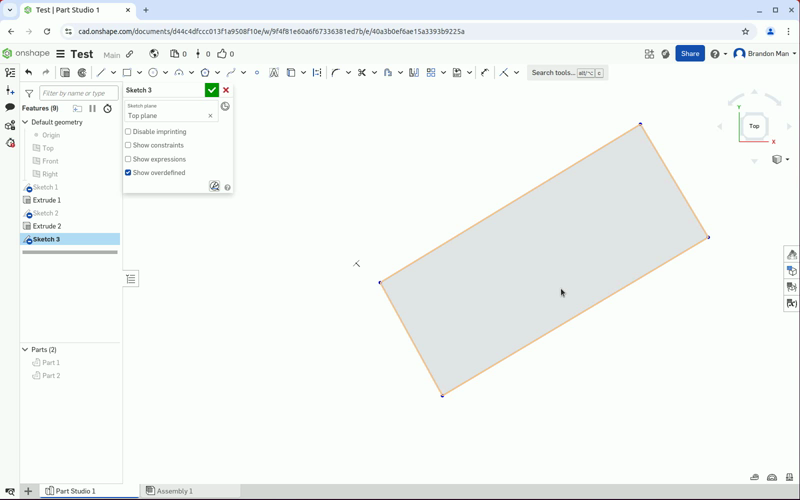
click(561, 288)
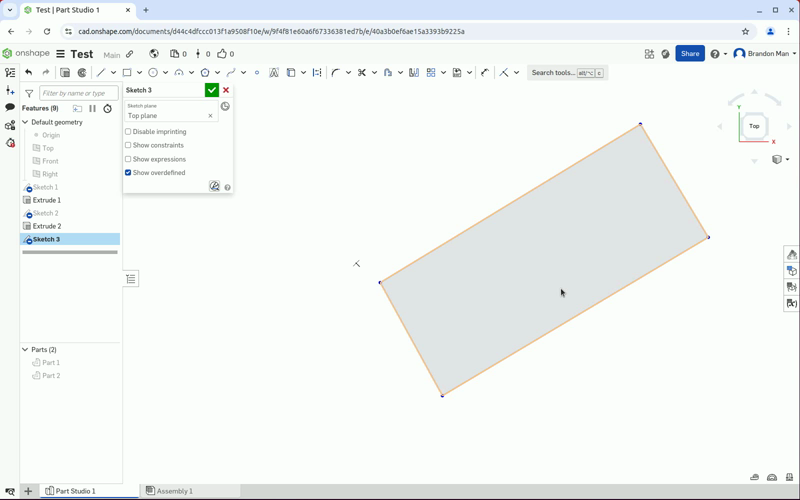
scroll(-6)
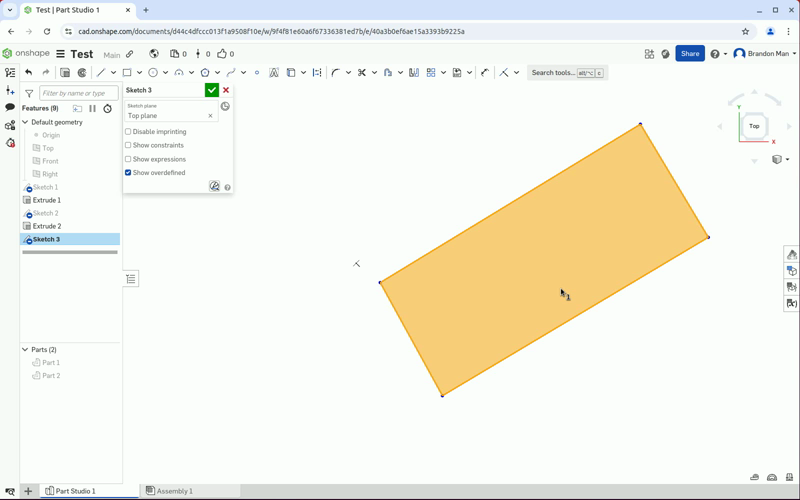
scroll(-6)
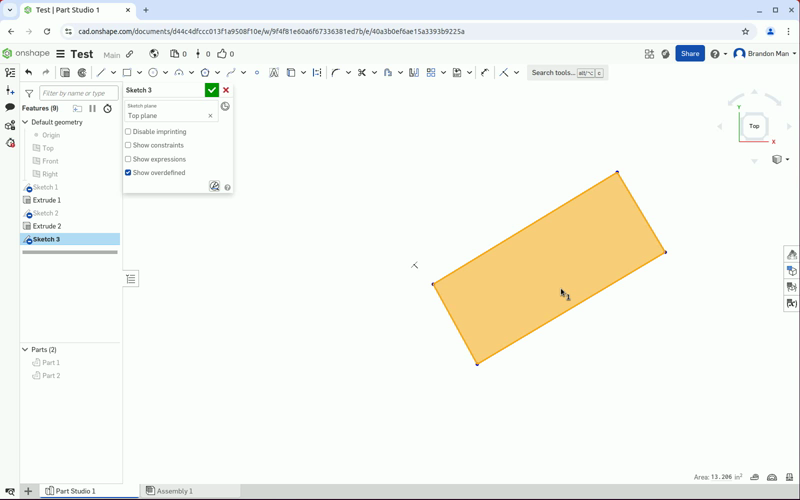
scroll(-6)
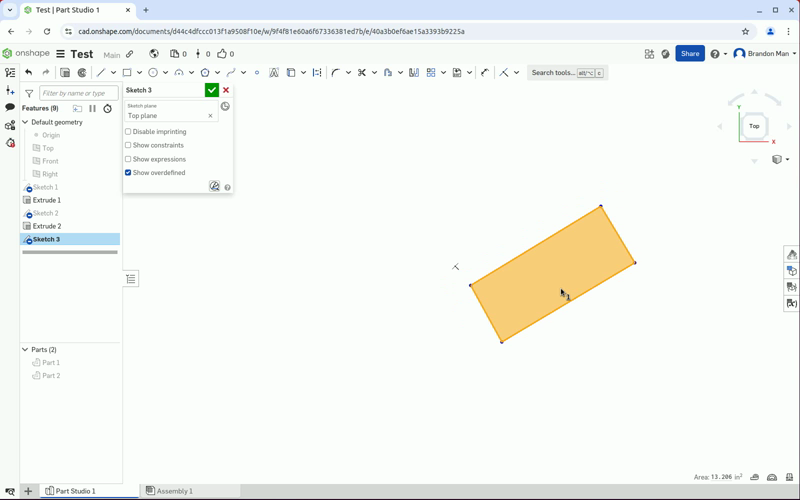
scroll(-6)
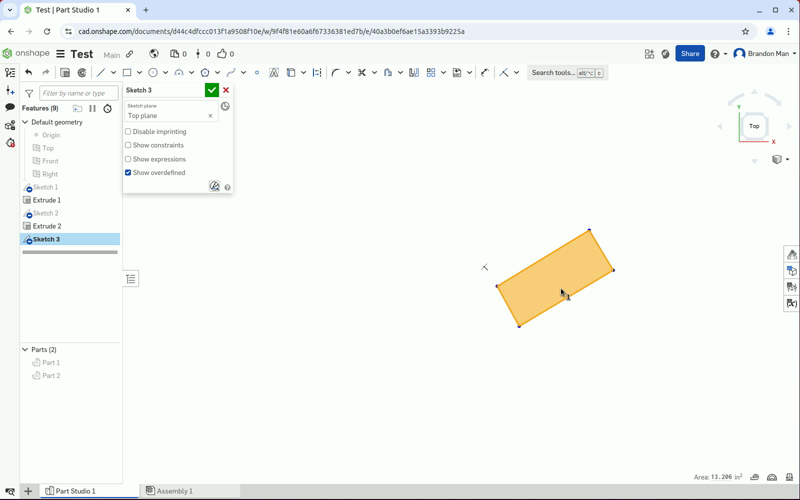
scroll(-6)
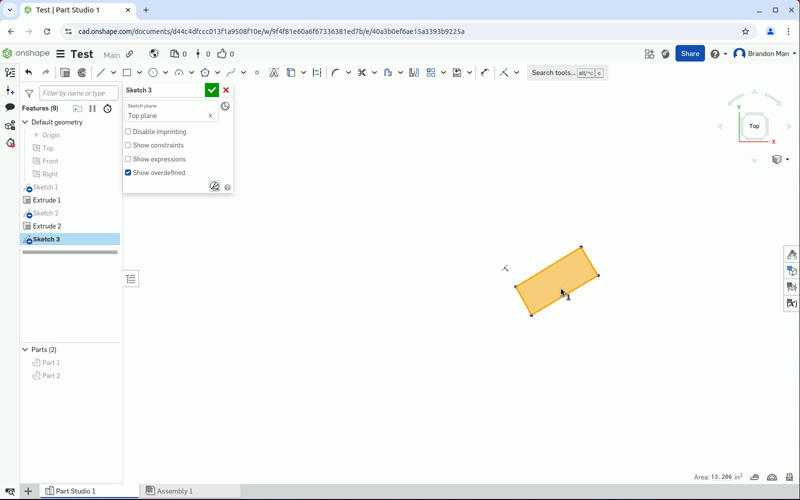
scroll(-6)
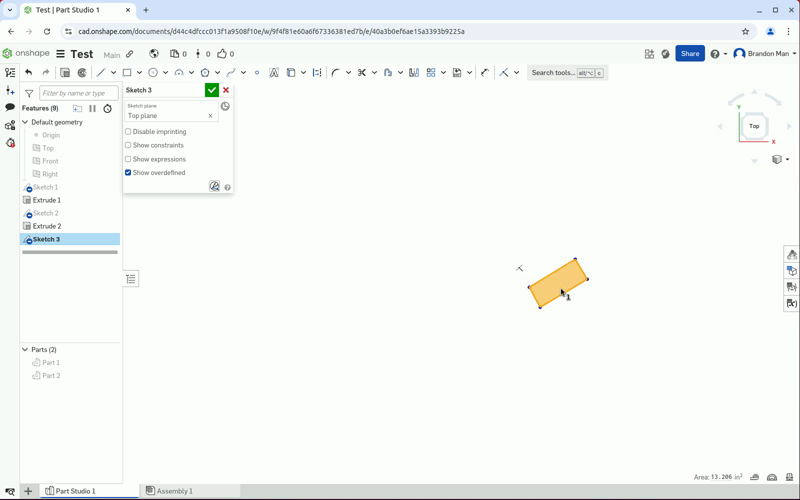
scroll(-6)
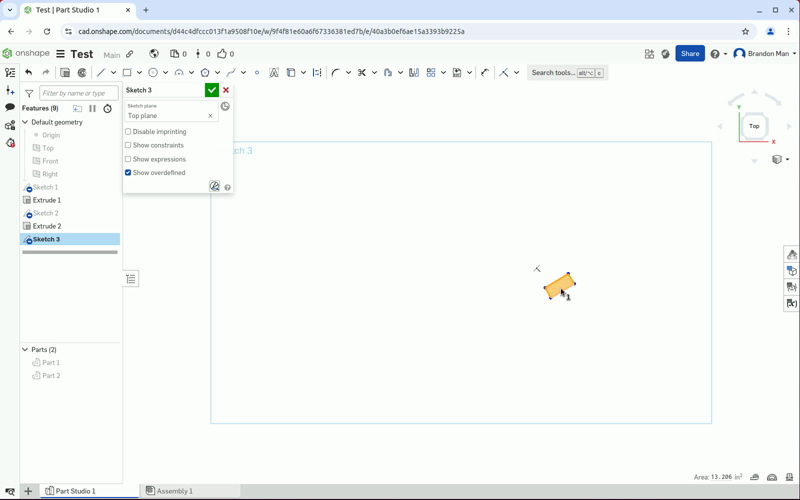
mouse_move(73, 352)
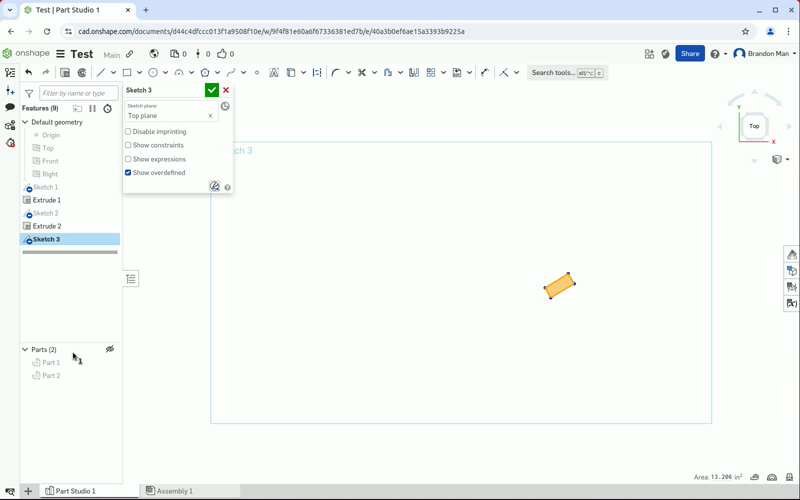
key(shift+y)
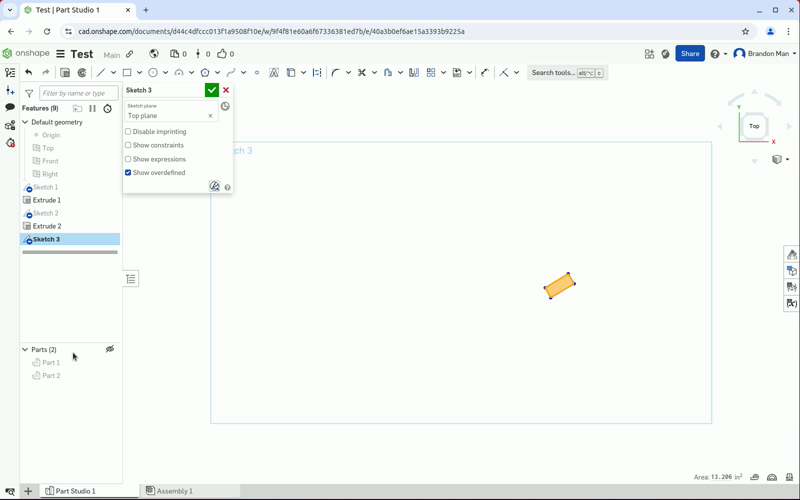
key(shift+e)
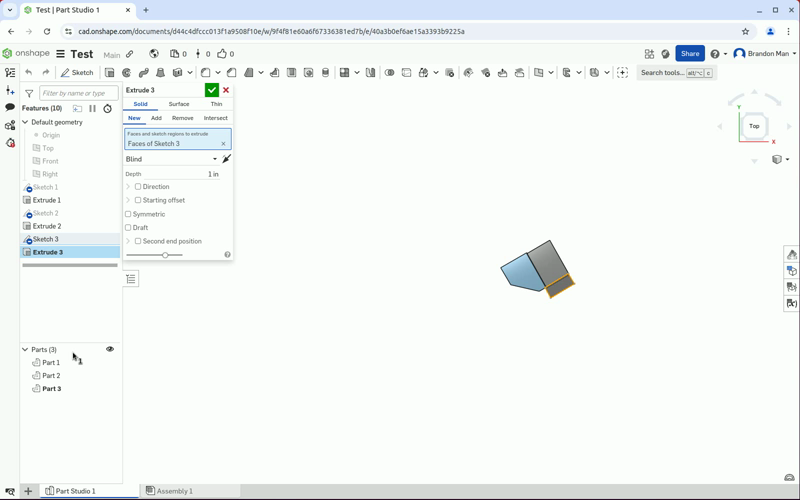
mouse_move(143, 106)
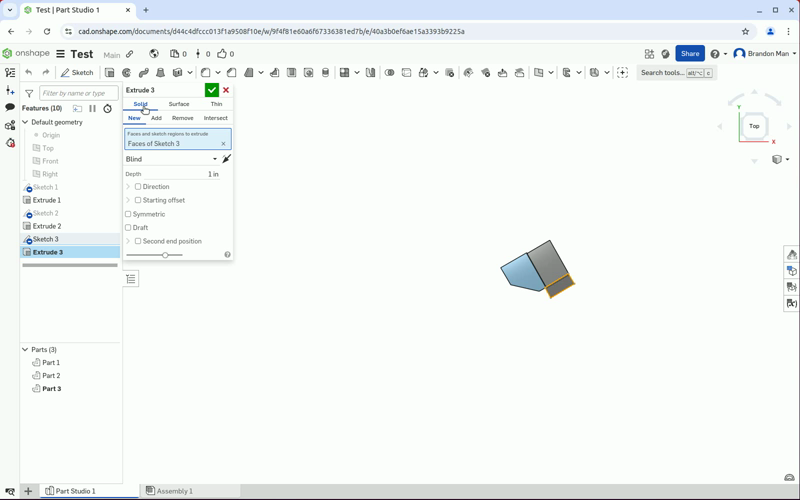
click(143, 106)
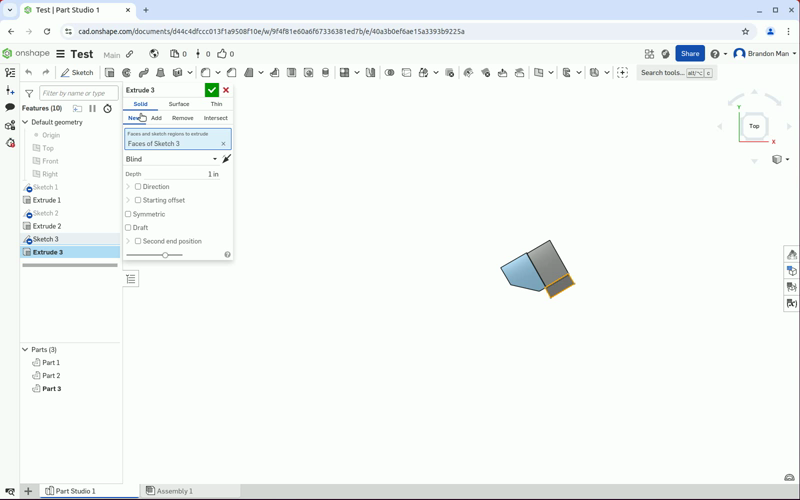
mouse_move(137, 120)
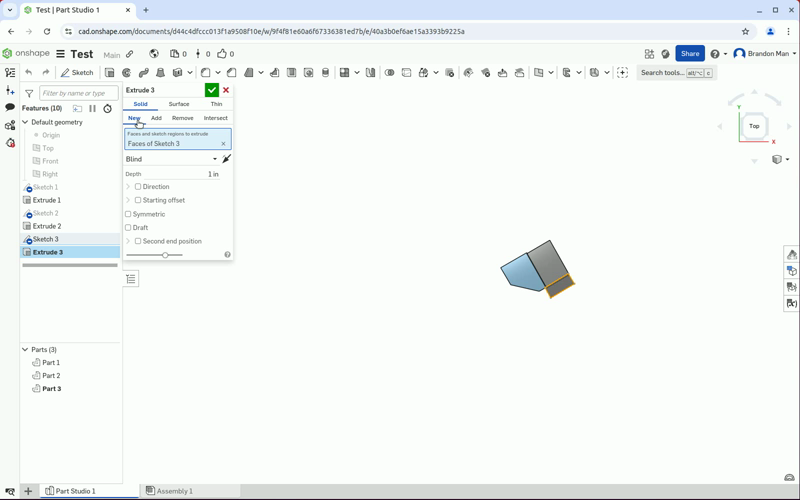
click(137, 120)
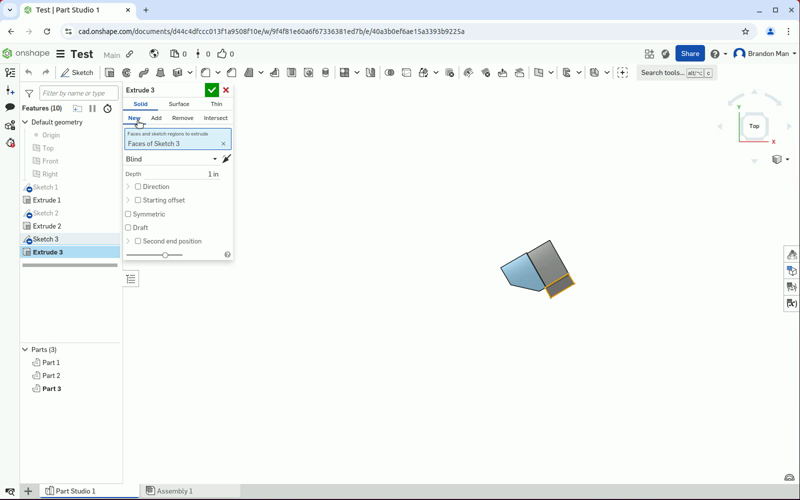
key(tab, 4)
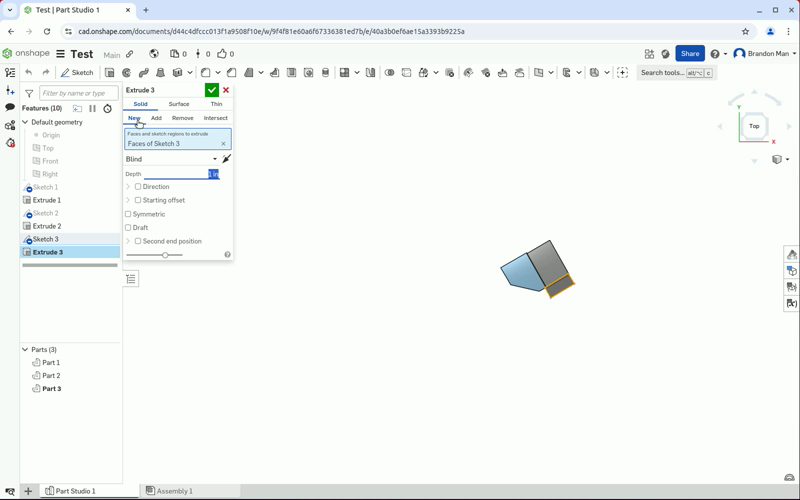
text(2.407)
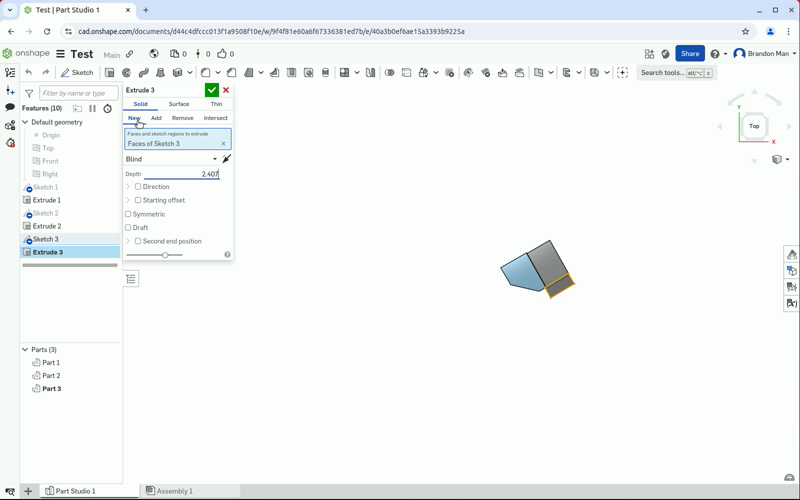
key(enter)
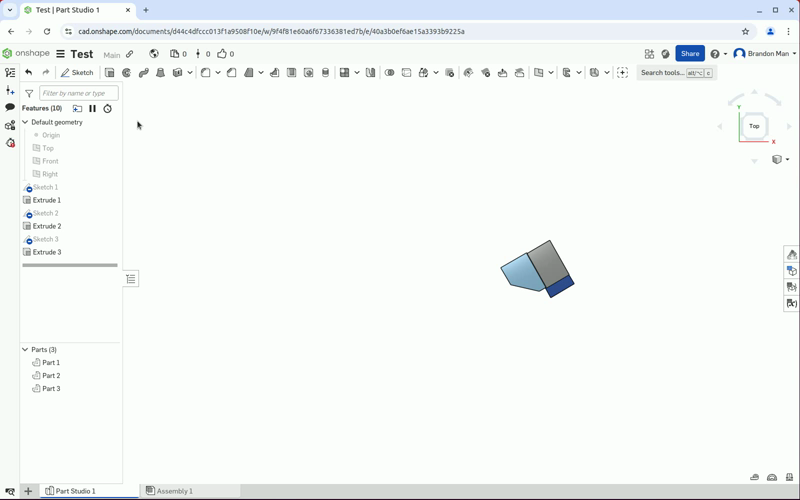
key(shift+h)
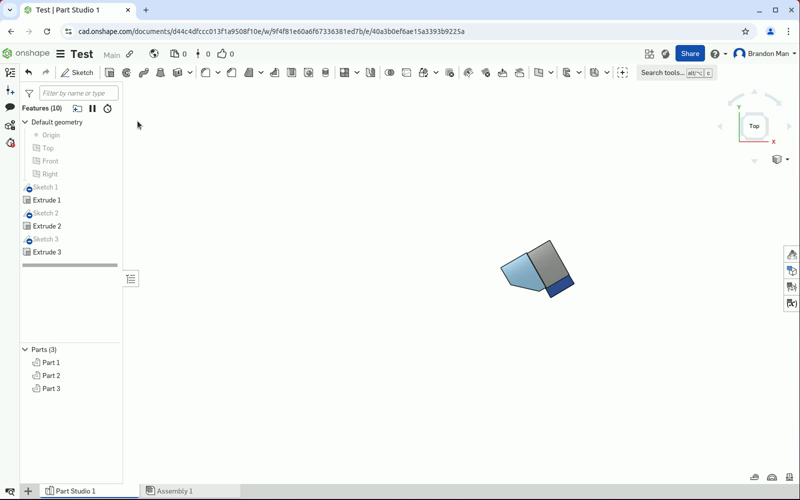
key(shift+h)
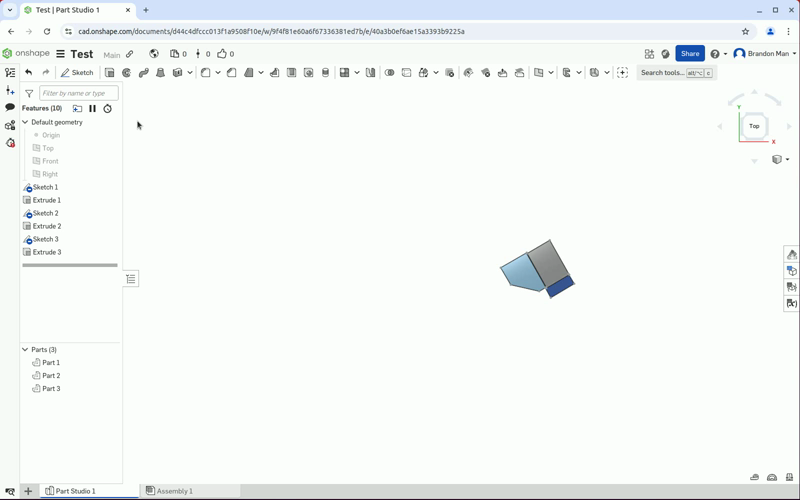
key(shift+7)
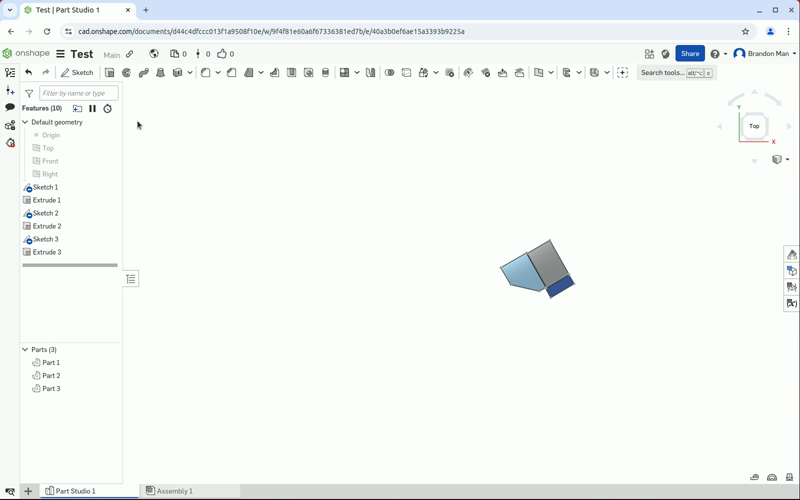
key(up, 3)
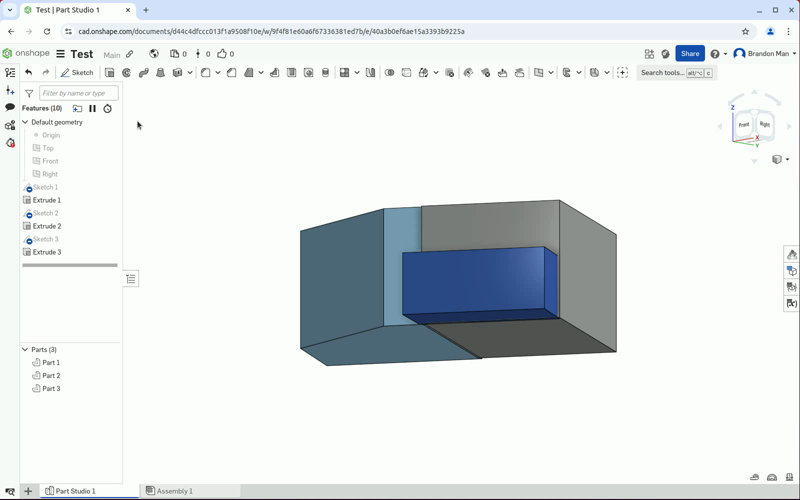
key(left, 3)
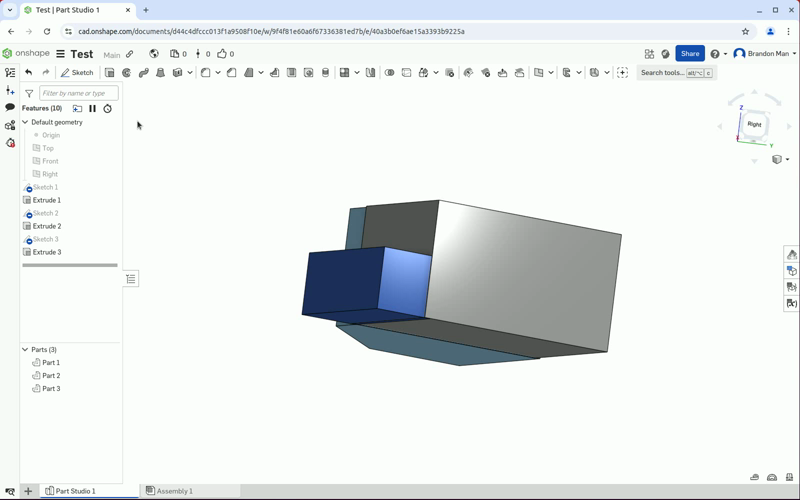
key(right, 3)
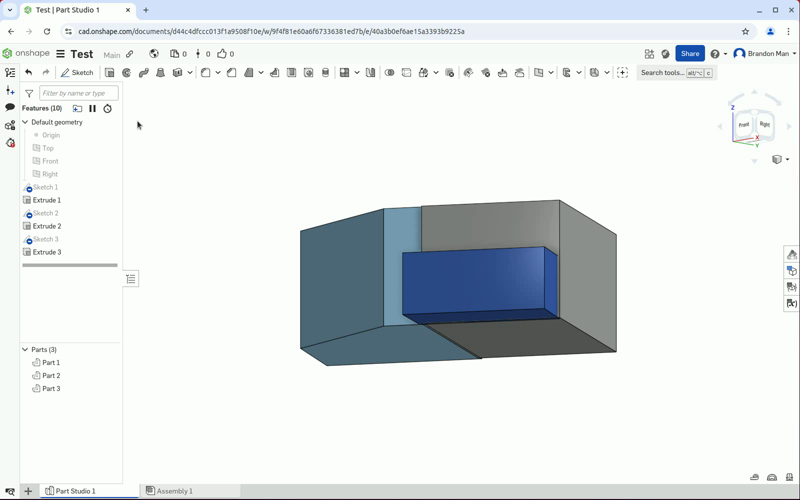
key(down, 3)
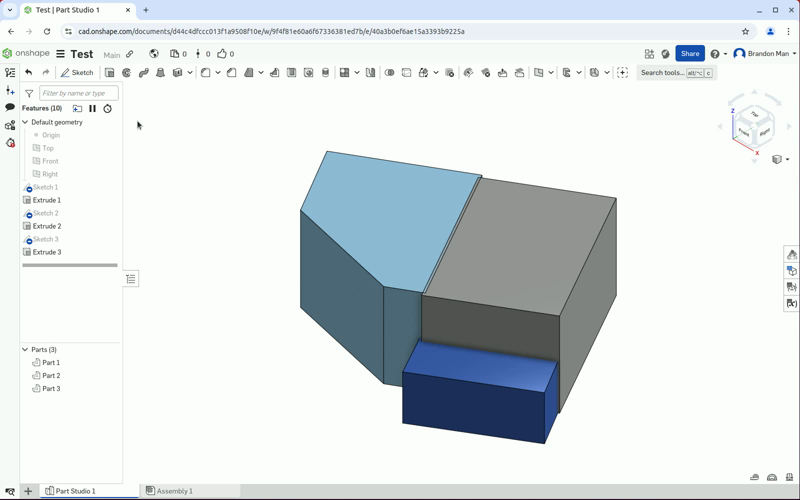
mouse_move(73, 189)
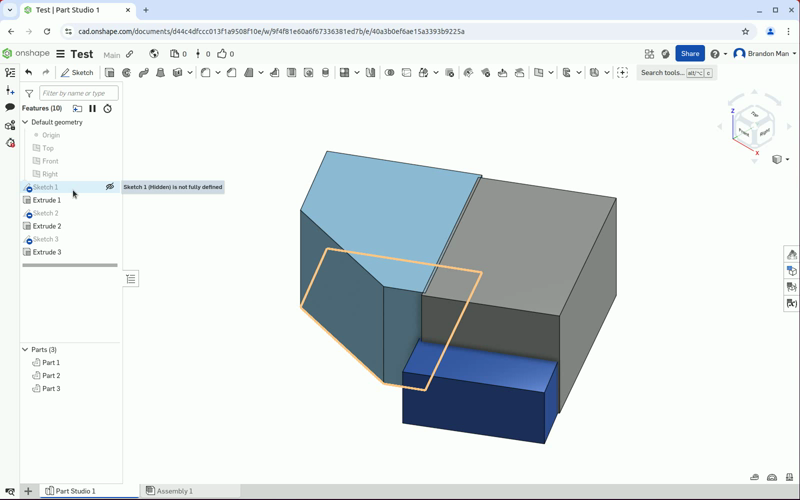
click(73, 189)